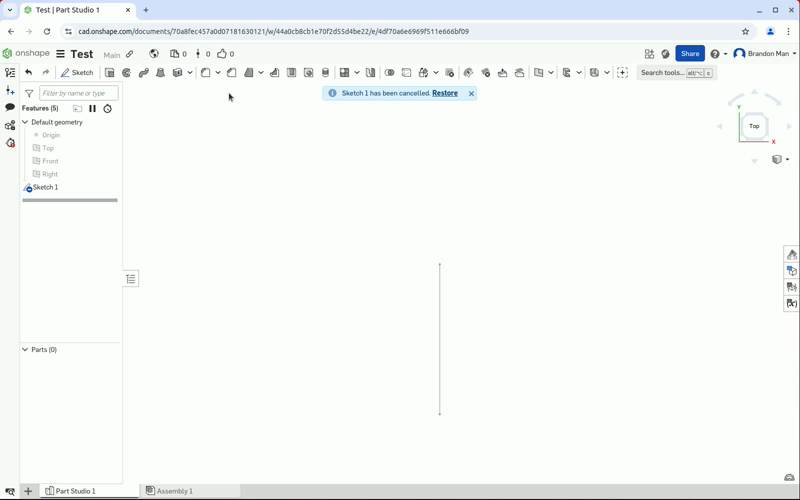
key(shift+h)
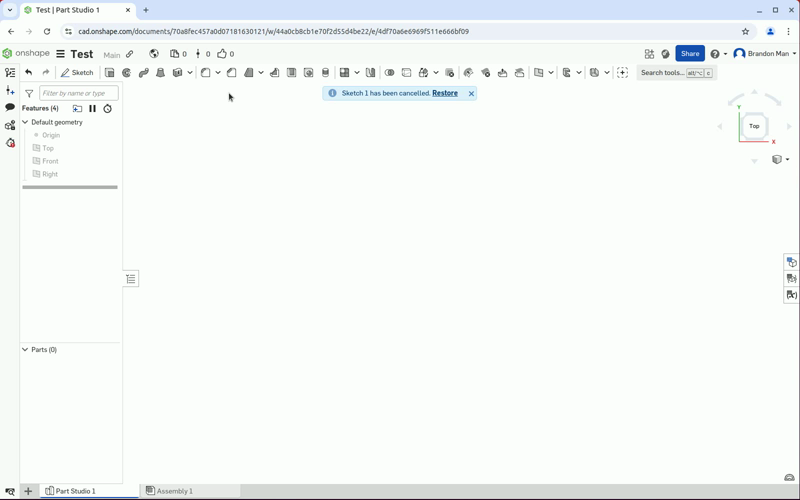
mouse_move(73, 352)
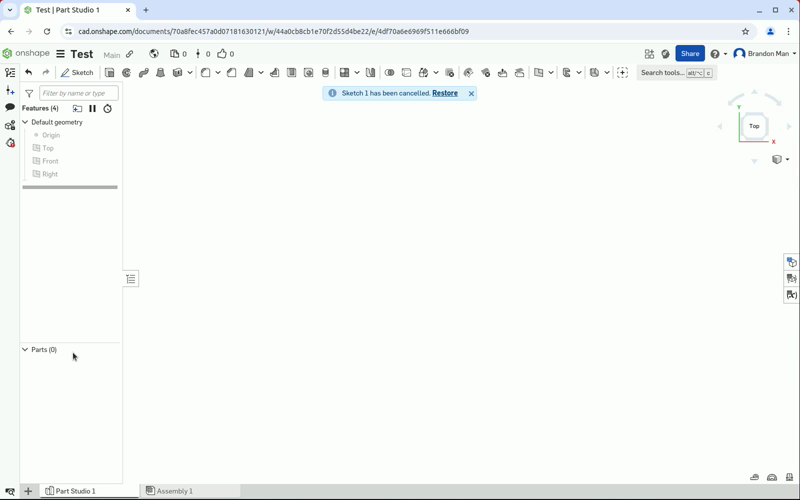
key(y)
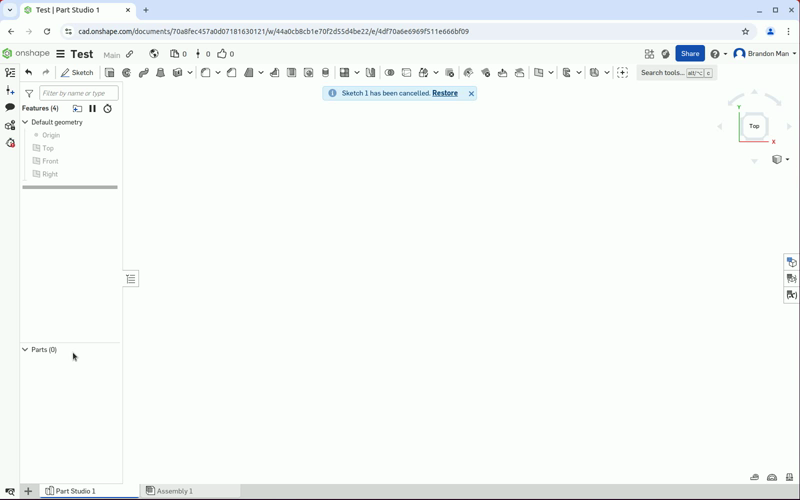
key(shift+p)
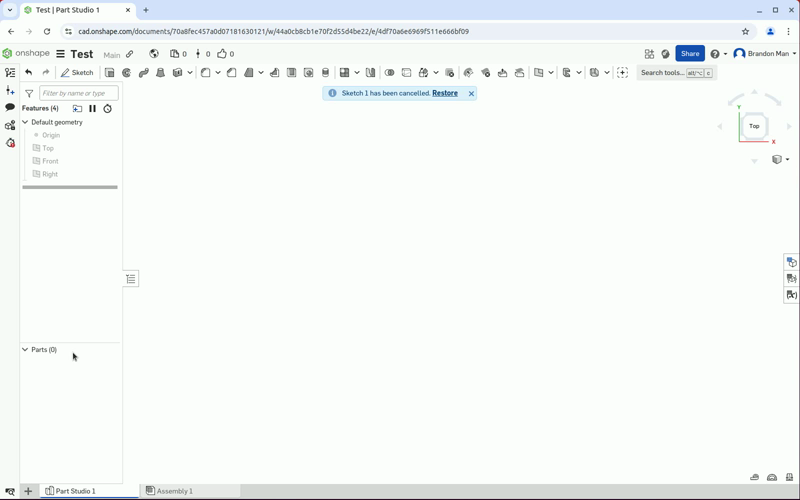
key(space)
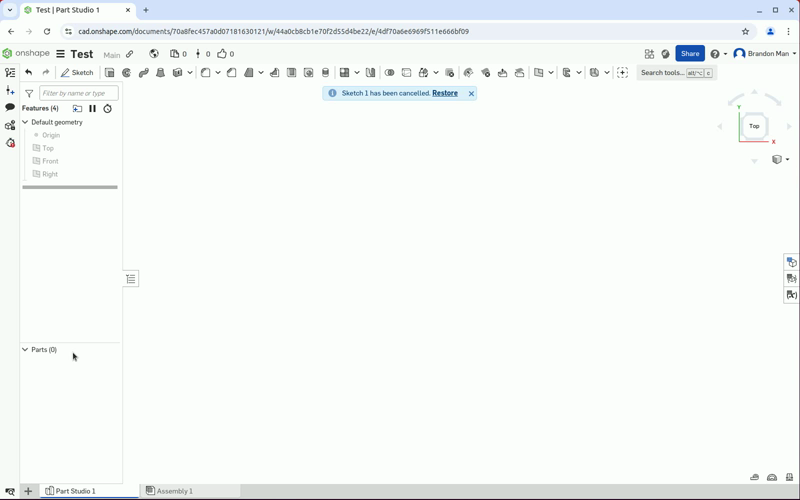
key_down(shift)
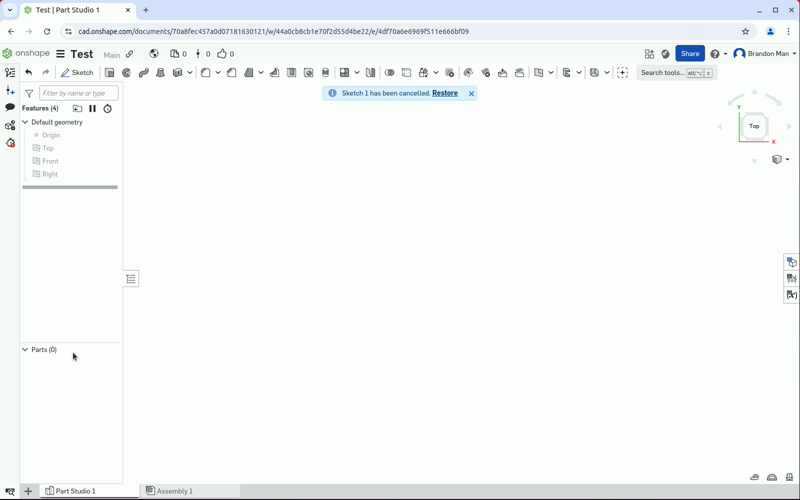
key(up)
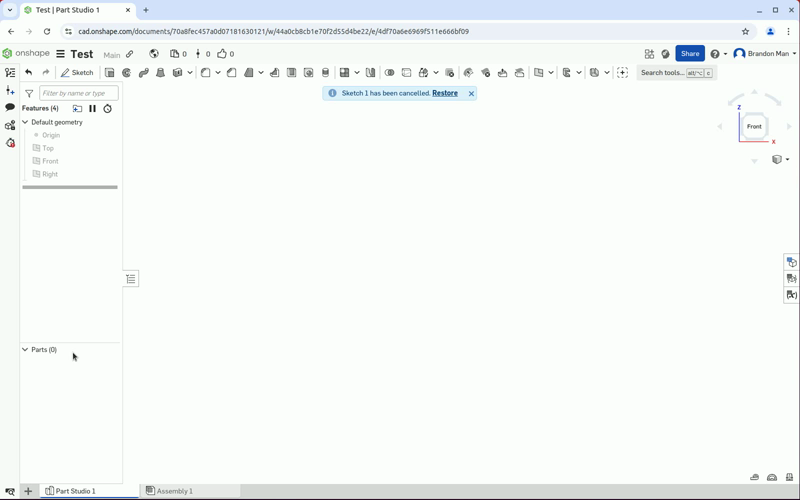
key_up(shift)
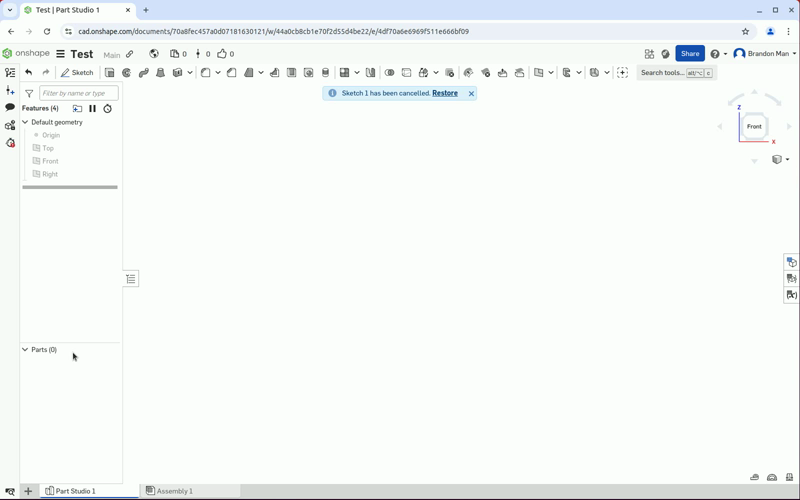
mouse_move(73, 352)
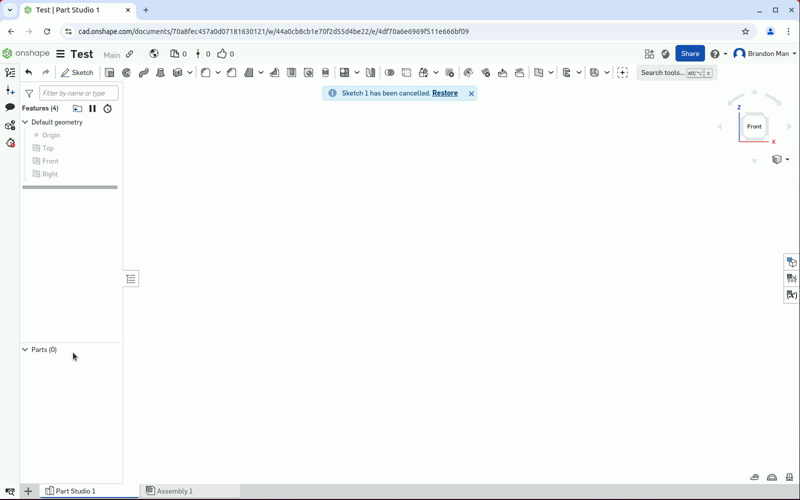
key(shift+y)
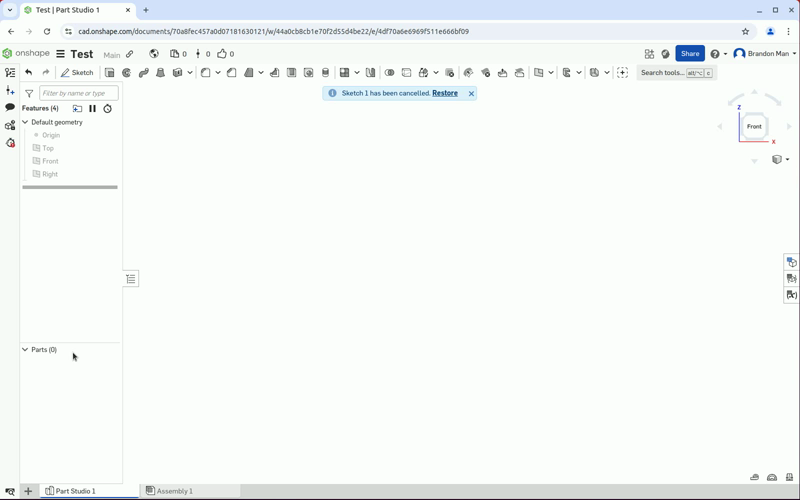
key(shift+s)
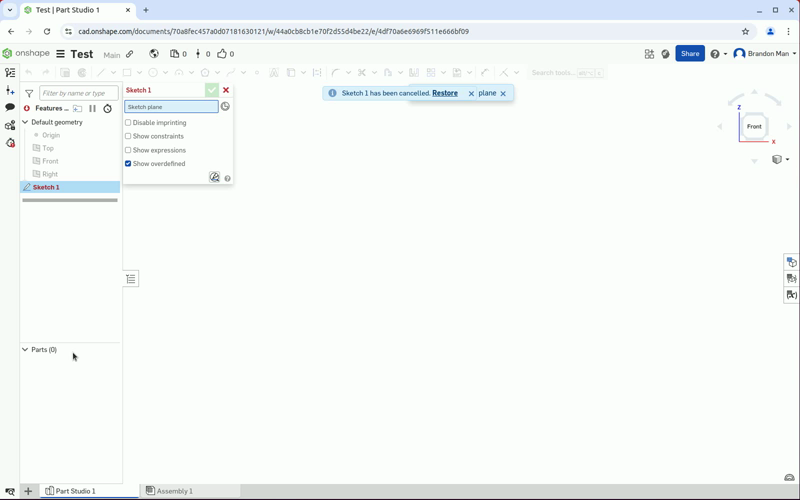
mouse_move(73, 163)
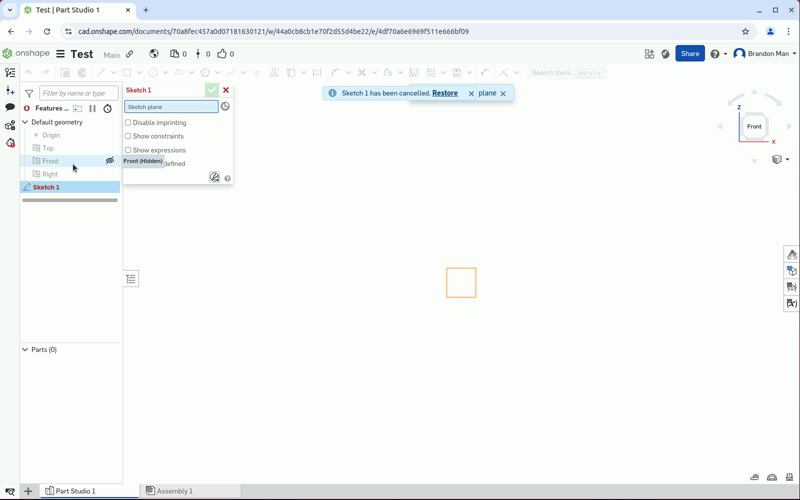
click(73, 163)
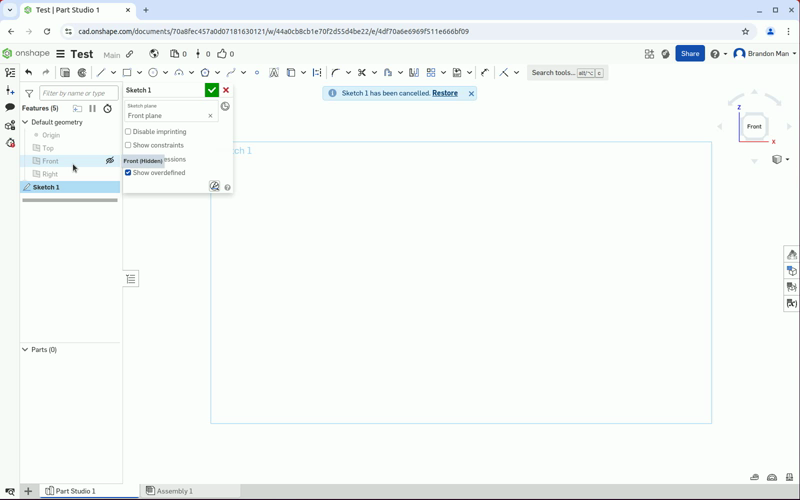
mouse_move(73, 352)
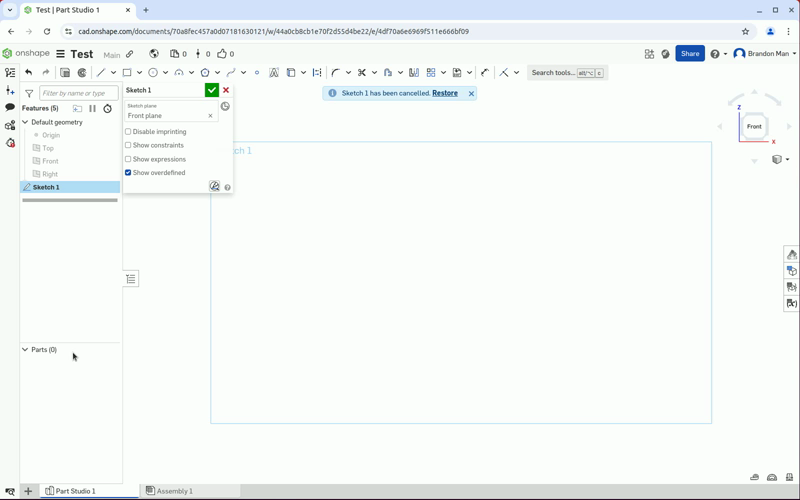
key(y)
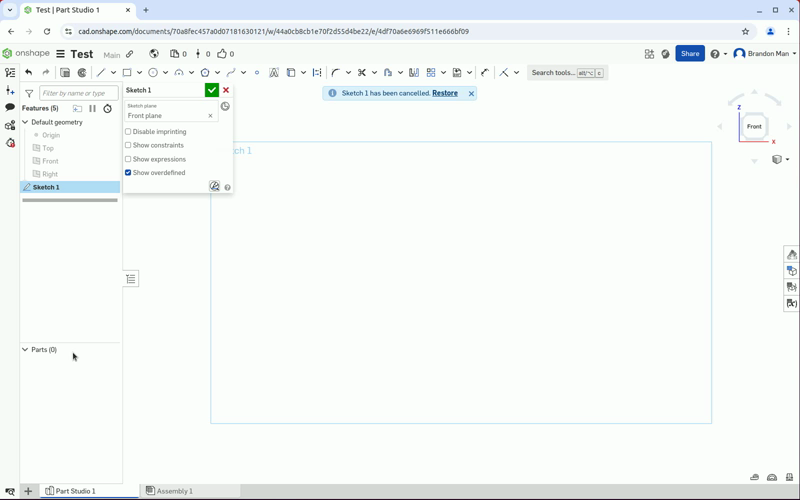
key(l)
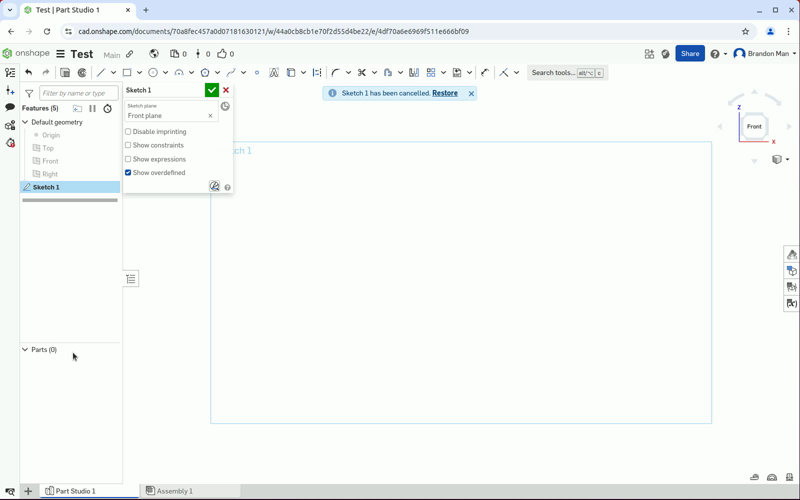
key_down(shift)
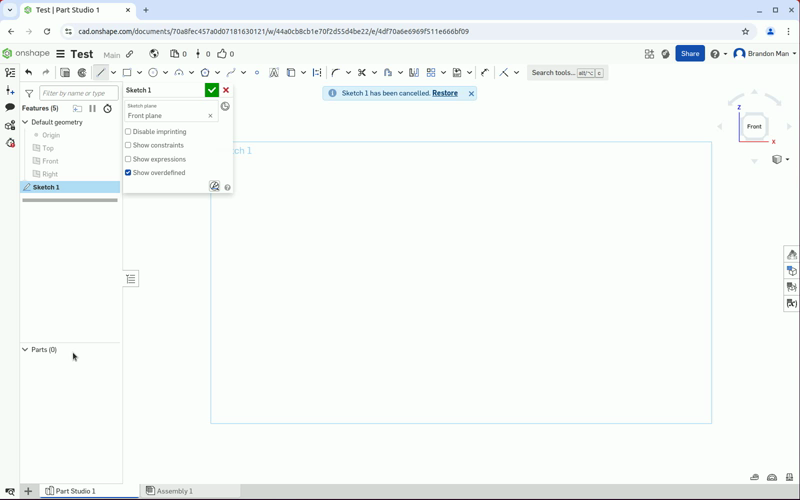
mouse_move(516, 226)
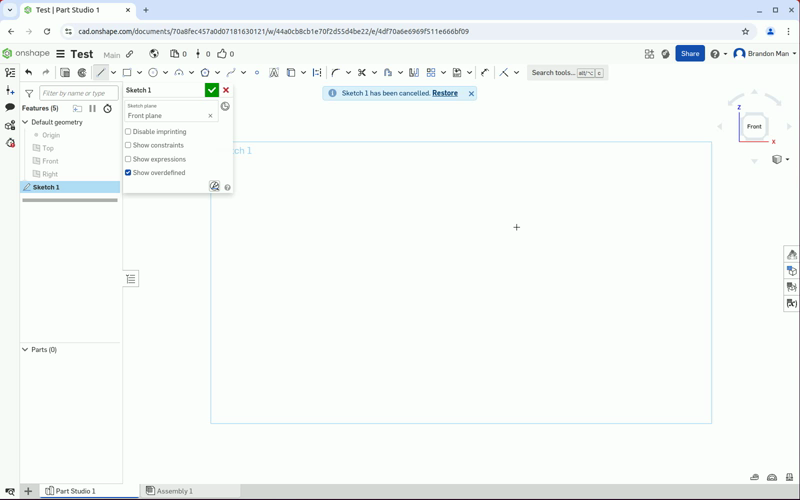
click(516, 226)
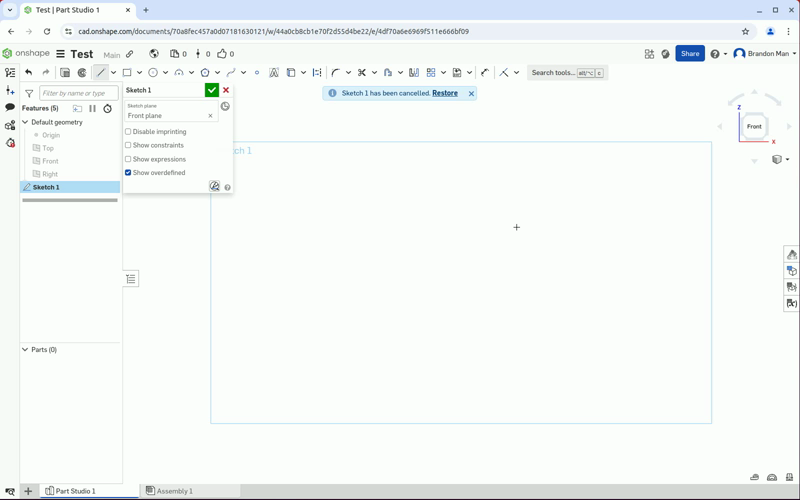
key_up(shift)
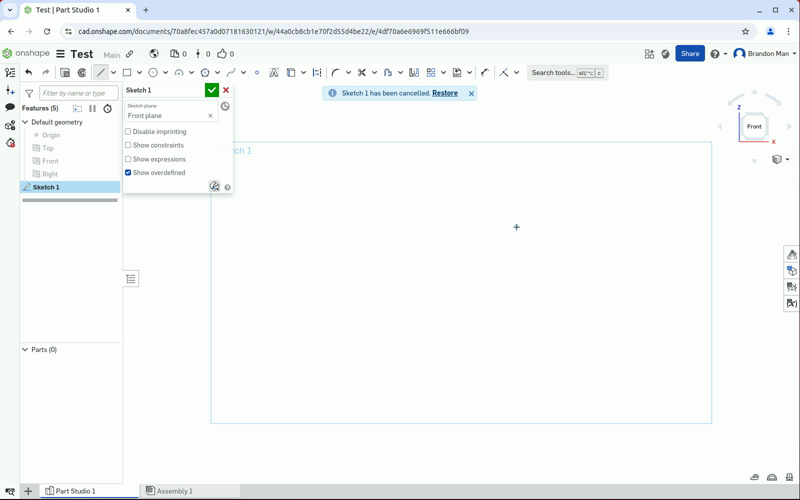
key_down(shift)
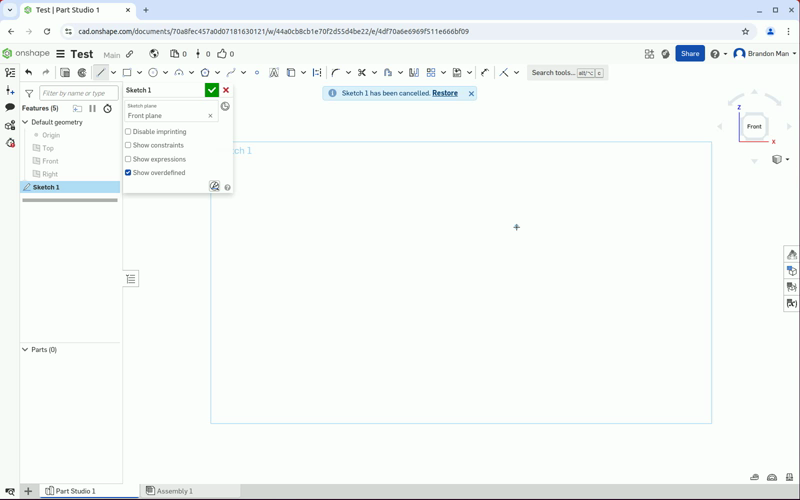
mouse_move(546, 226)
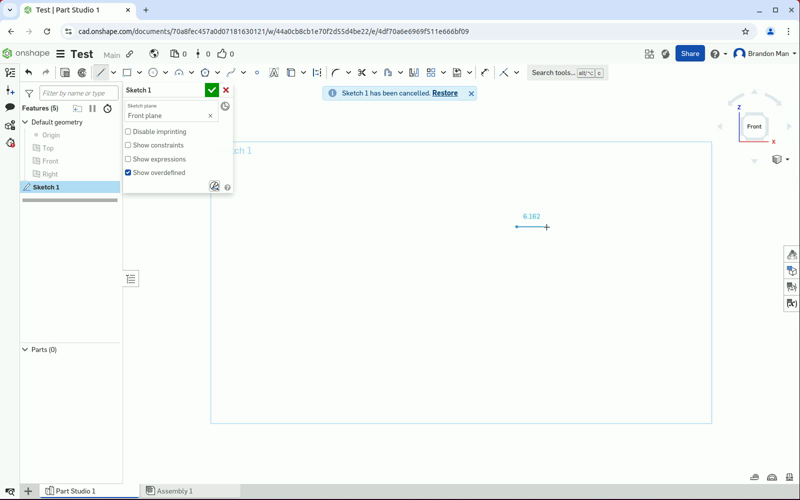
mouse_move(573, 226)
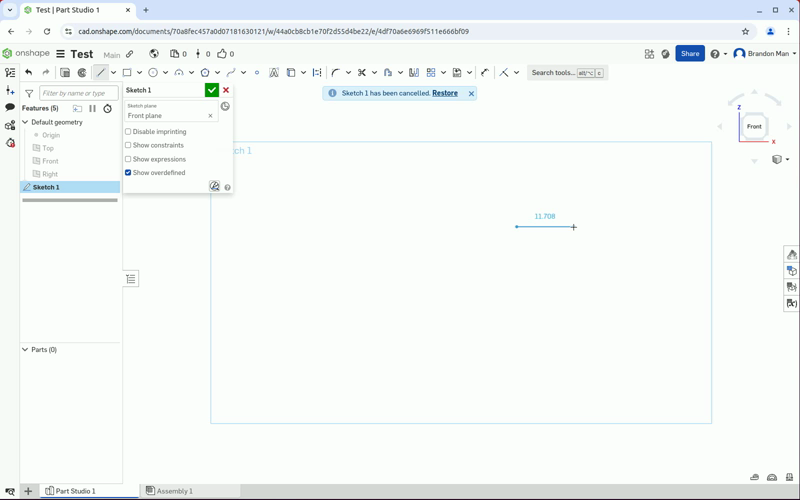
click(573, 226)
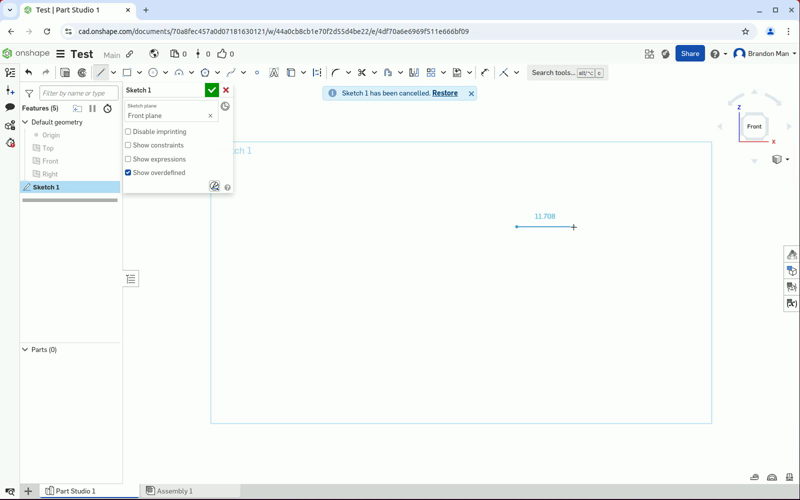
key_up(shift)
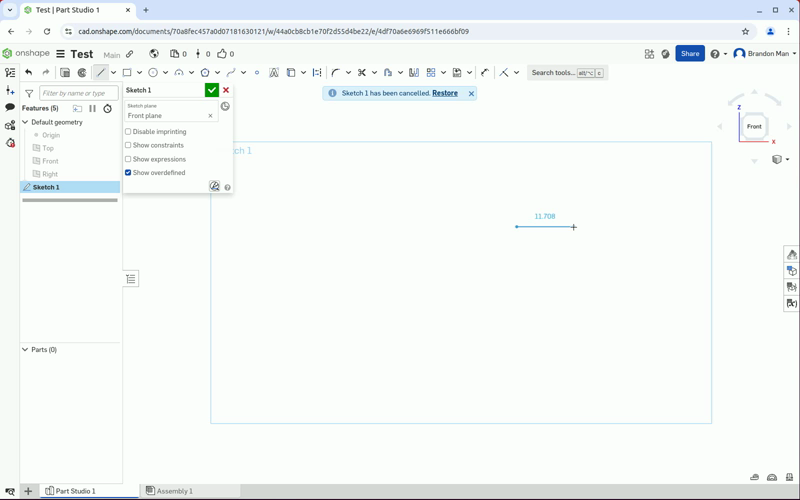
key_down(shift)
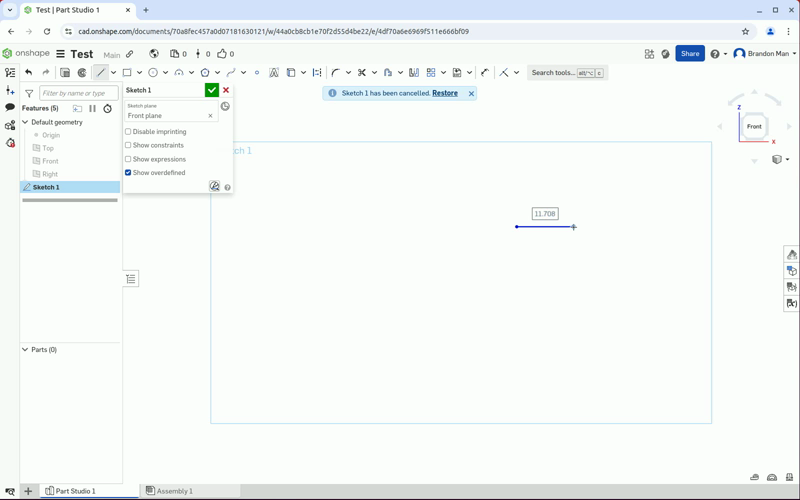
mouse_move(589, 226)
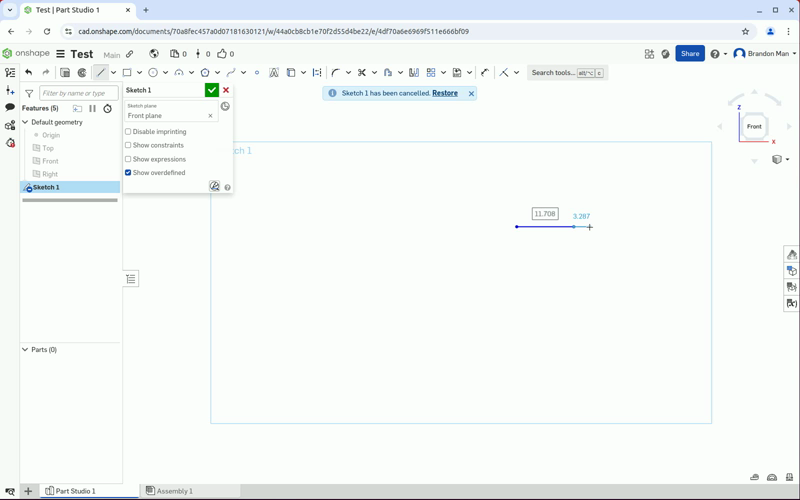
mouse_move(573, 207)
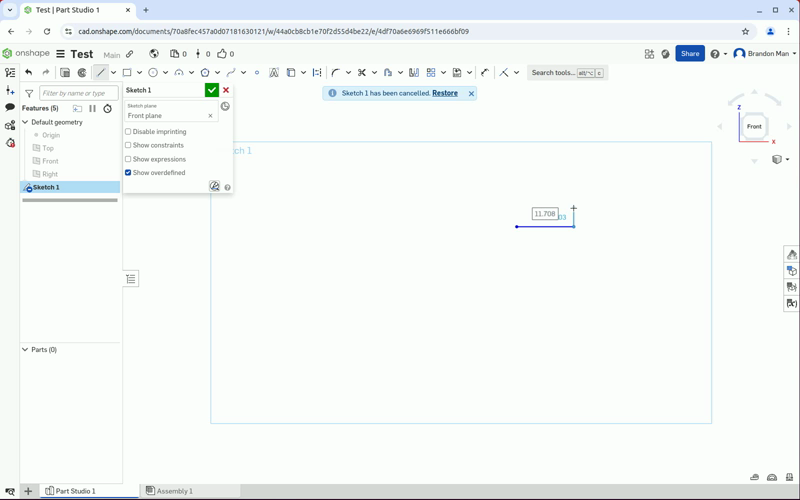
click(573, 207)
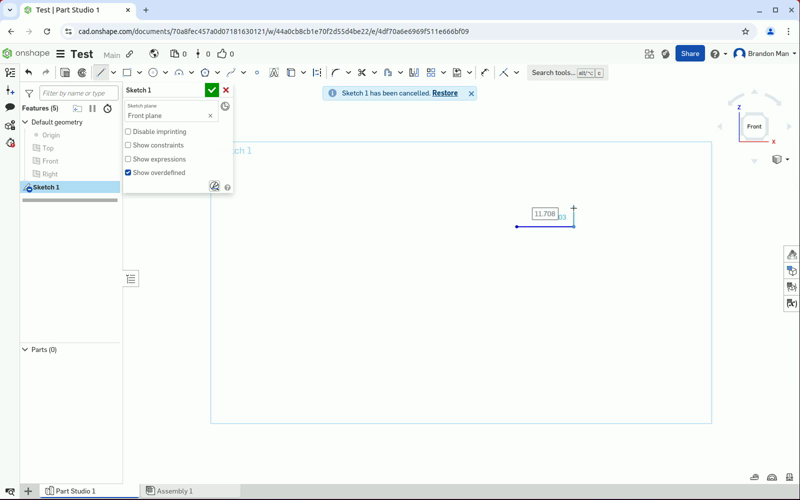
key_up(shift)
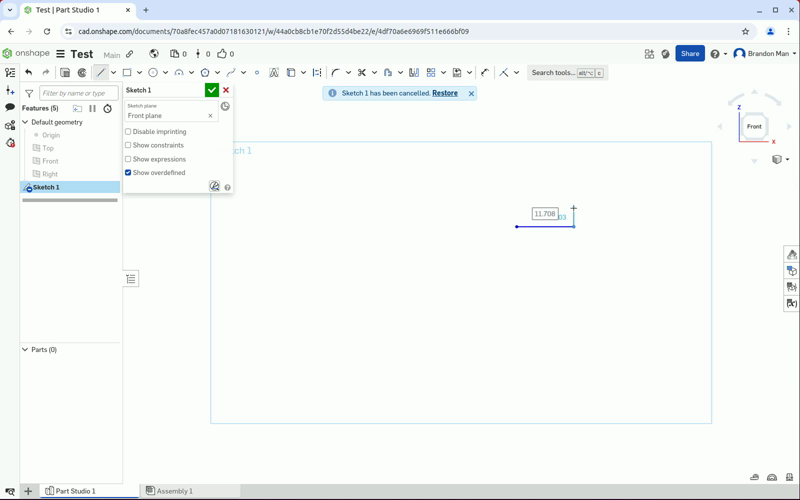
key_down(shift)
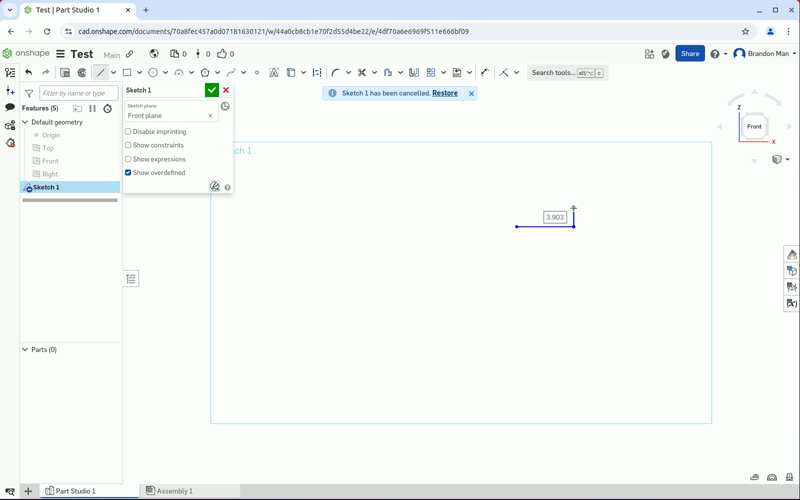
mouse_move(589, 207)
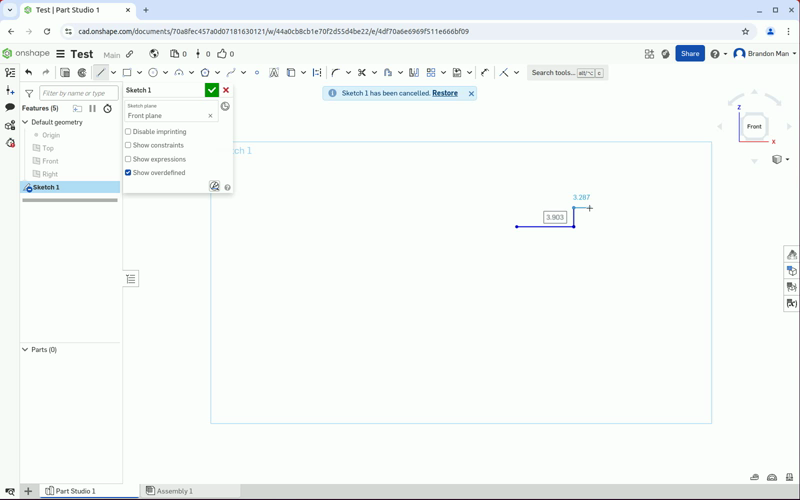
mouse_move(516, 207)
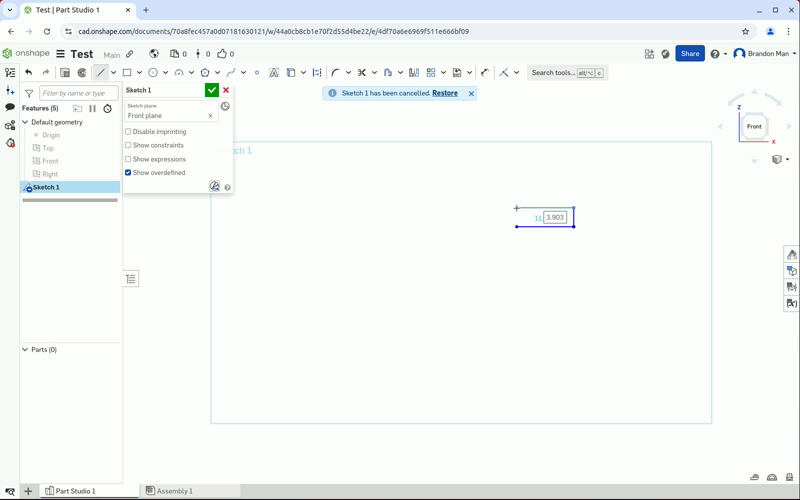
click(516, 207)
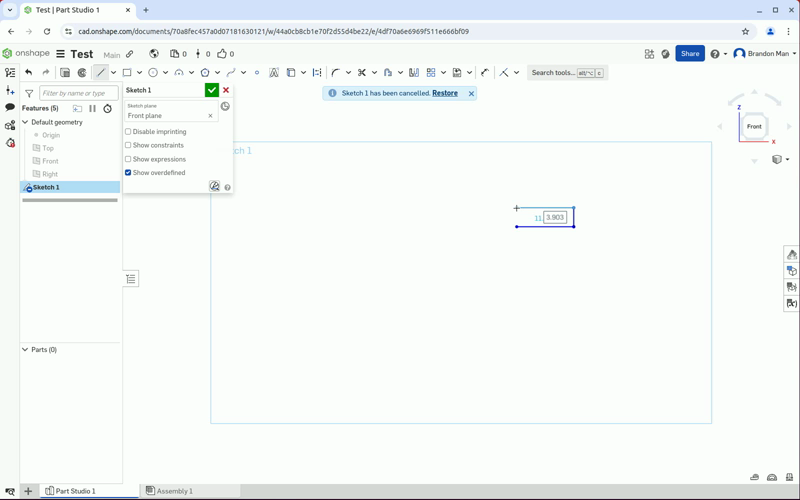
key_up(shift)
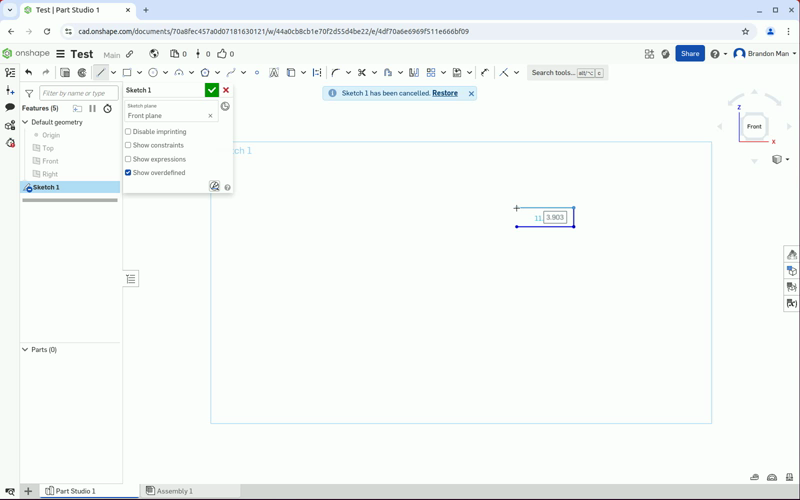
mouse_move(546, 207)
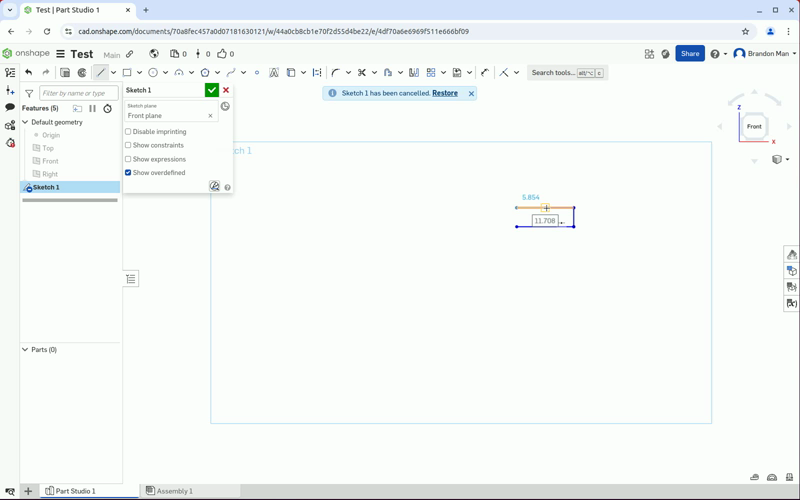
key_down(shift)
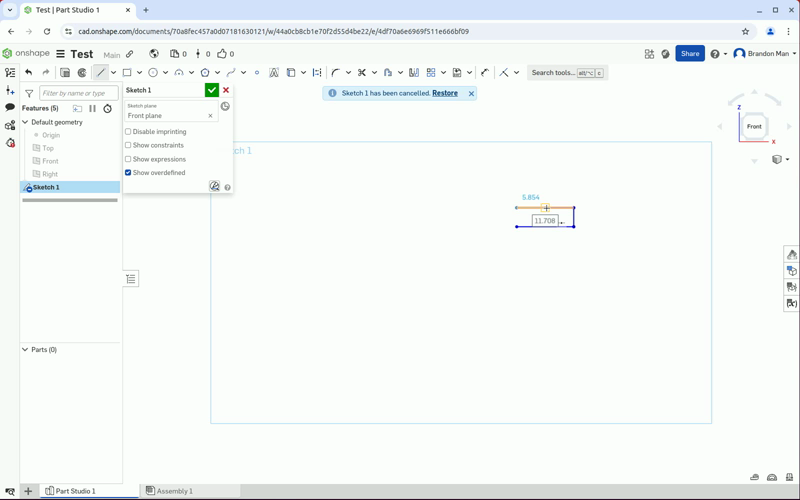
mouse_move(516, 226)
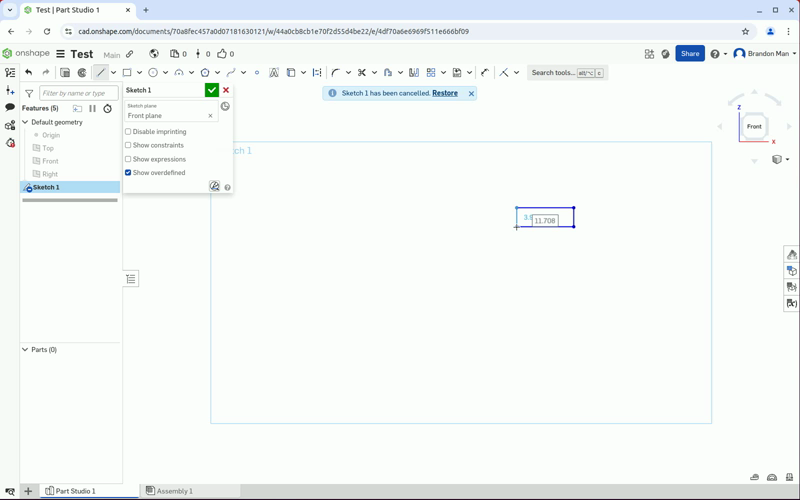
key_up(shift)
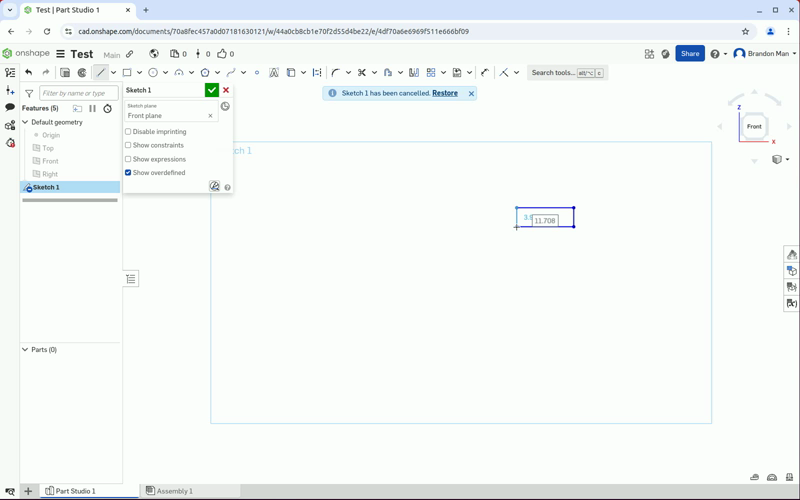
click(516, 226)
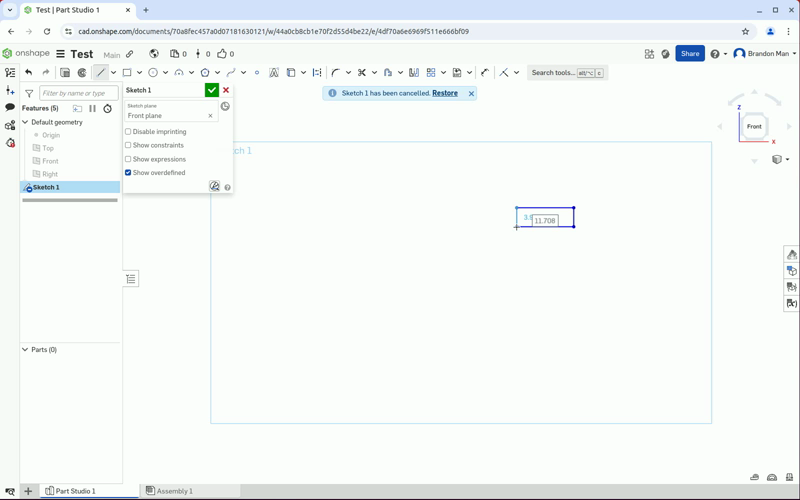
key(esc)
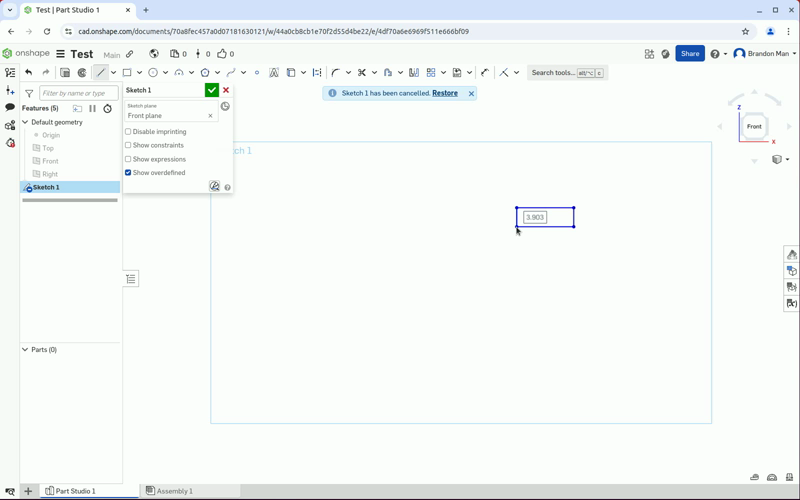
mouse_move(539, 211)
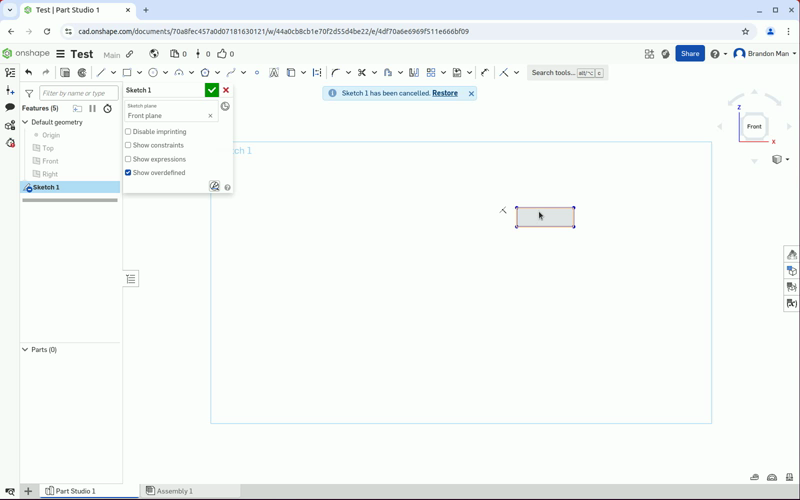
scroll(6)
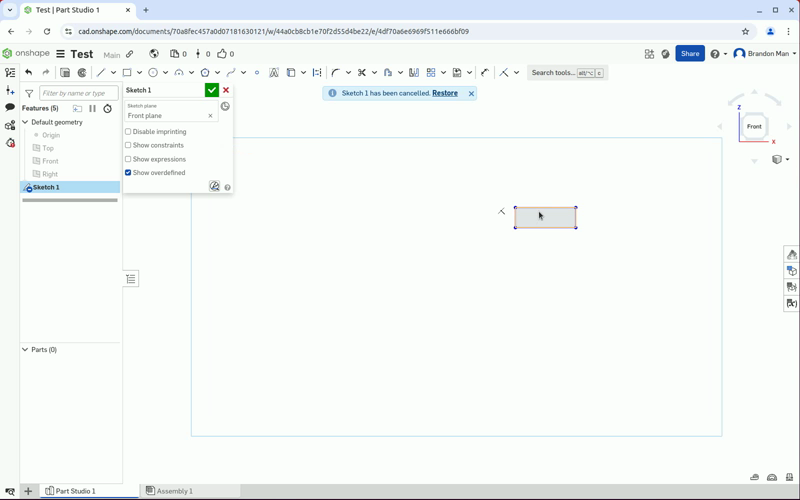
scroll(6)
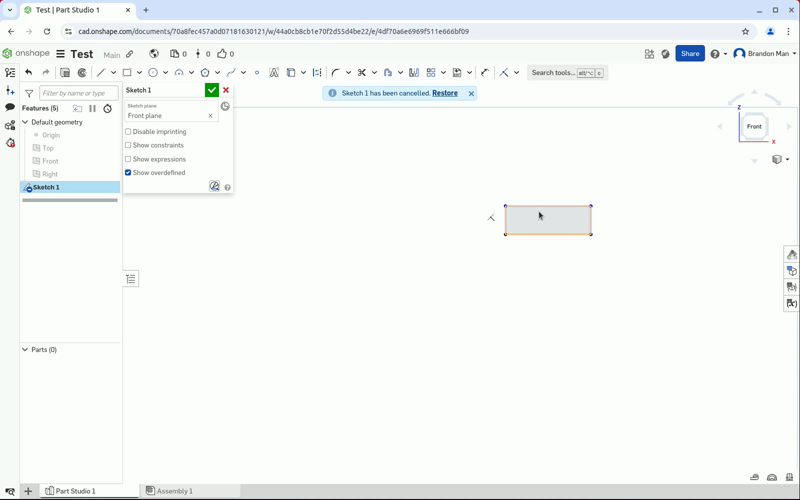
scroll(6)
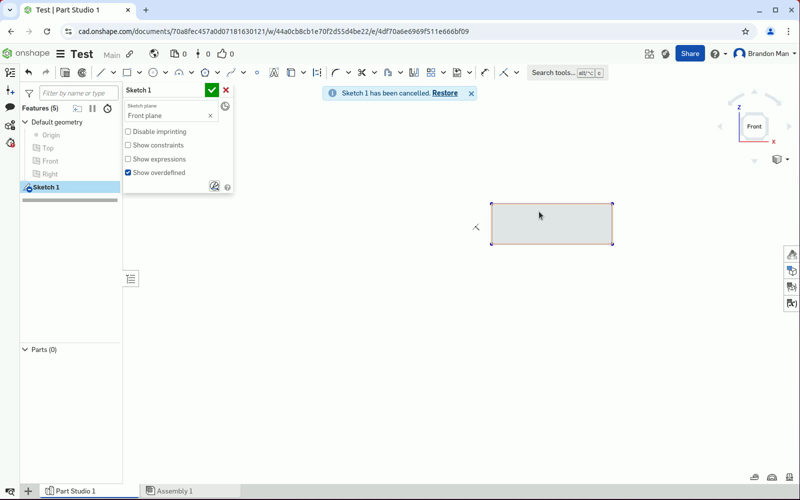
scroll(6)
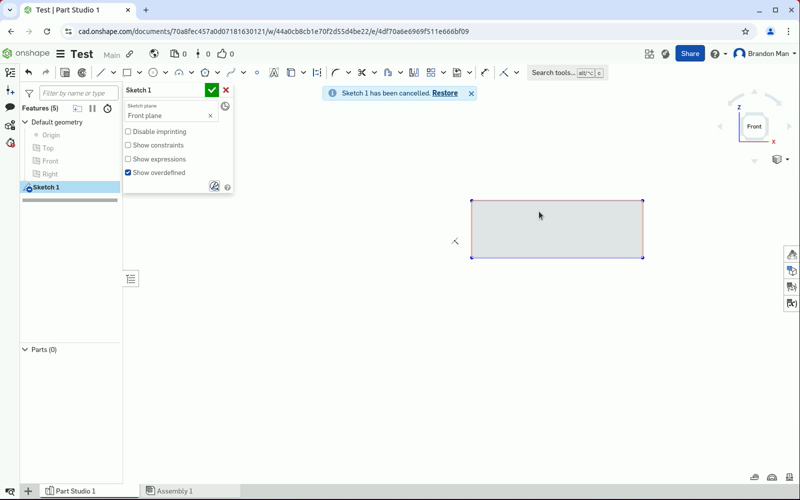
scroll(6)
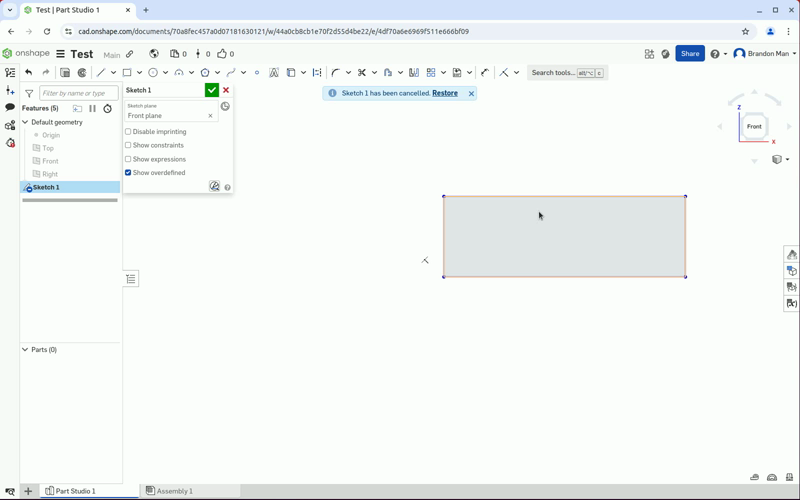
scroll(6)
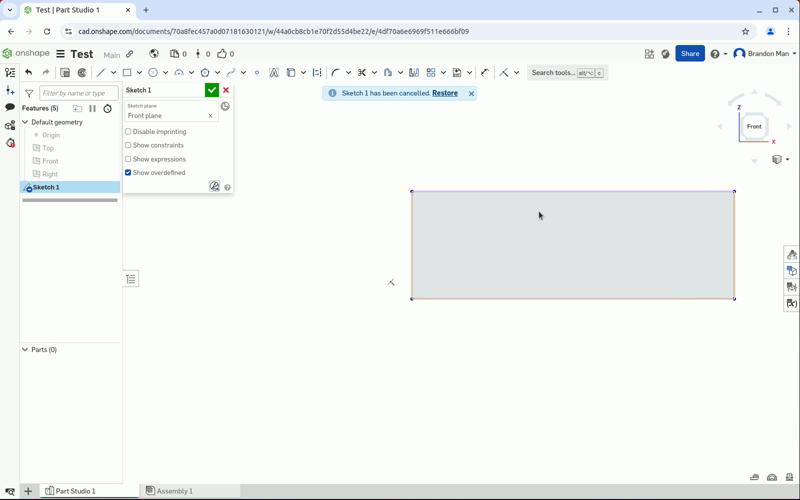
scroll(6)
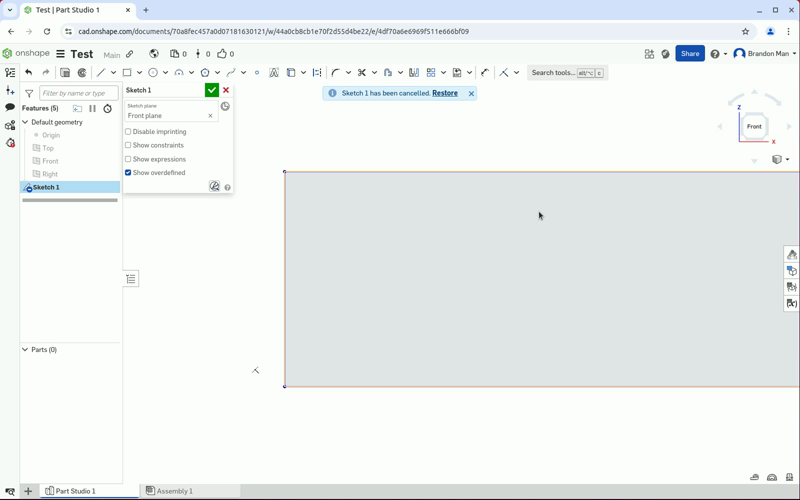
click(539, 211)
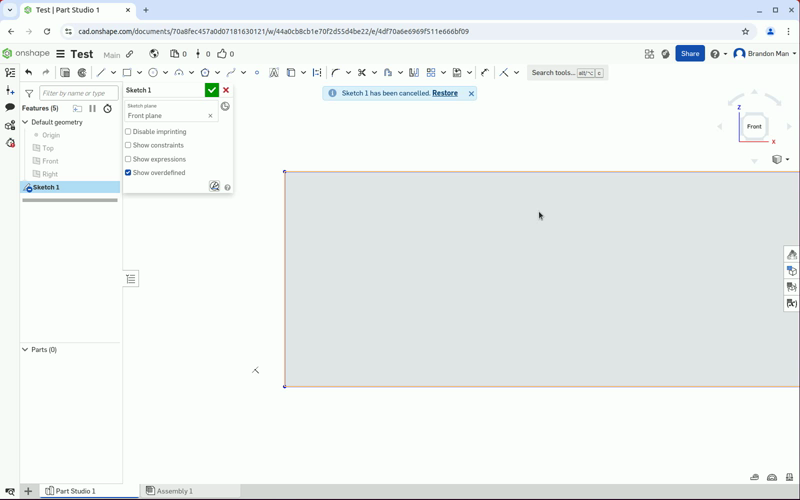
scroll(-6)
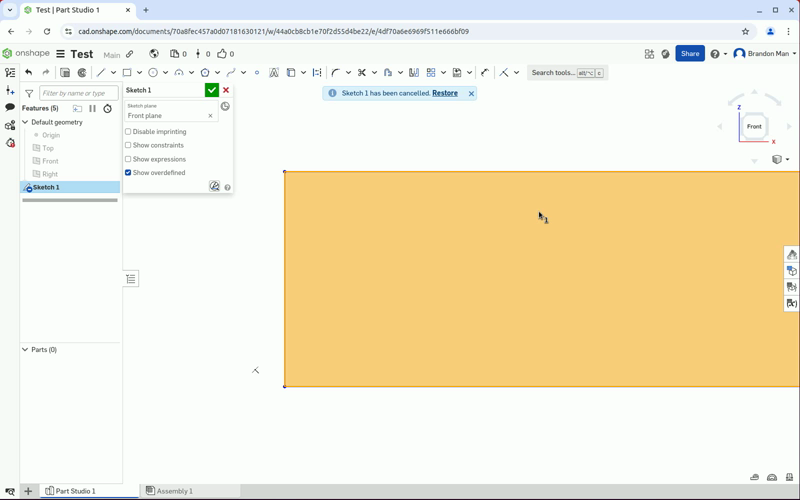
scroll(-6)
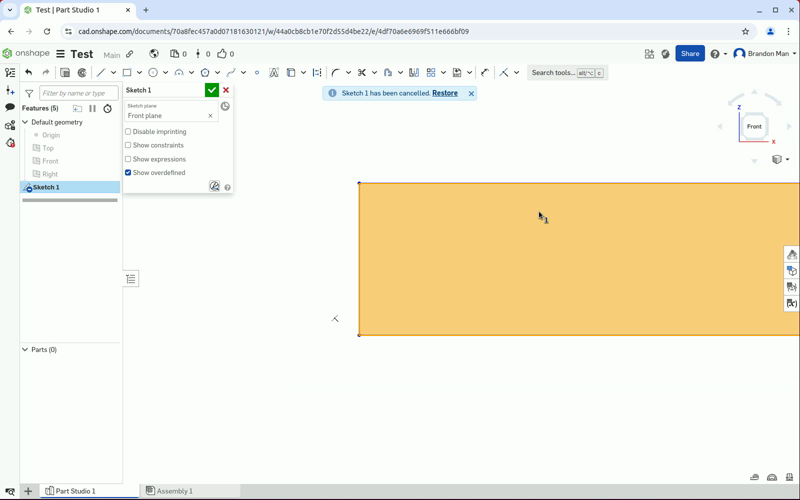
scroll(-6)
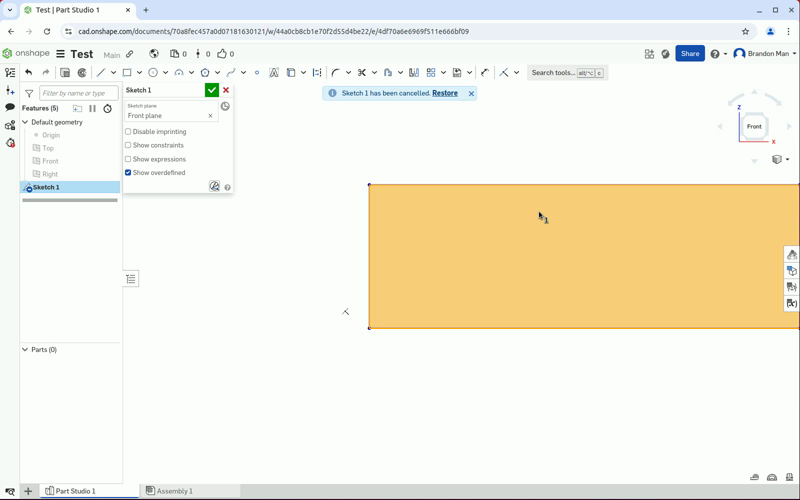
scroll(-6)
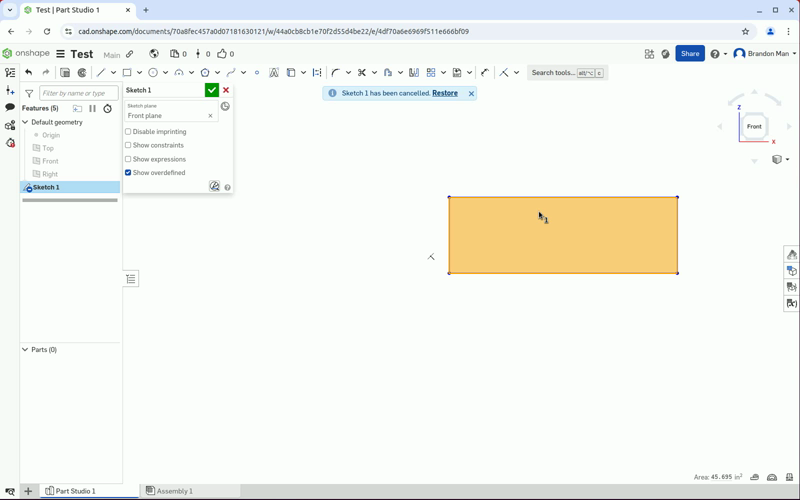
scroll(-6)
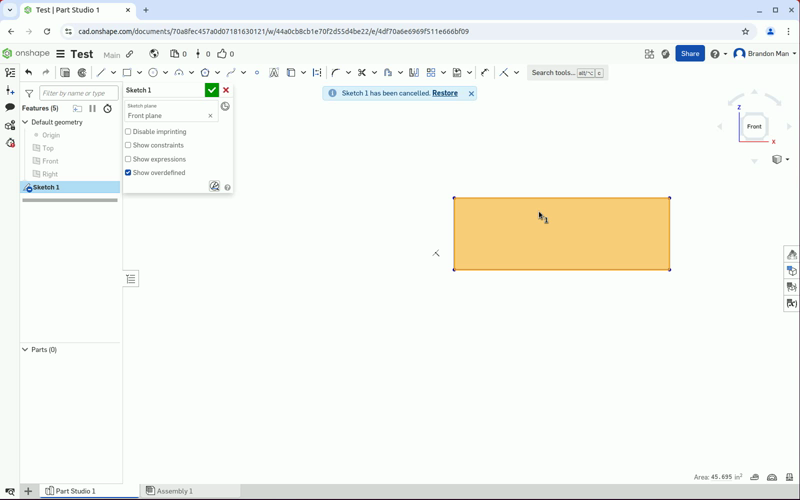
scroll(-6)
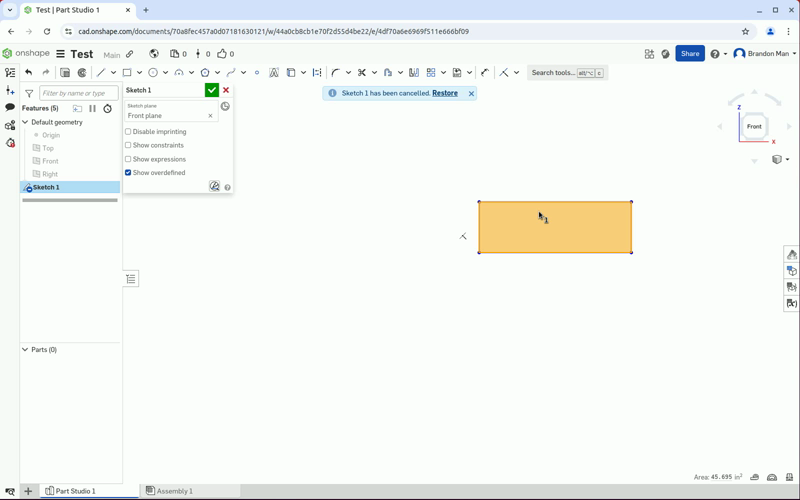
scroll(-6)
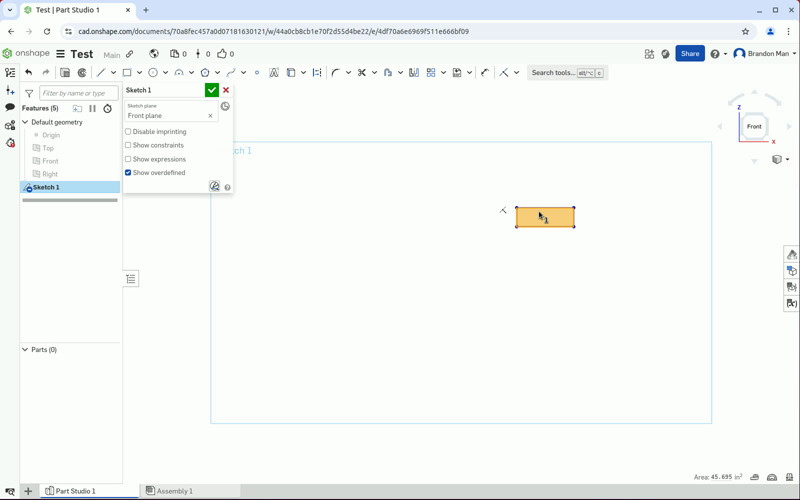
mouse_move(73, 352)
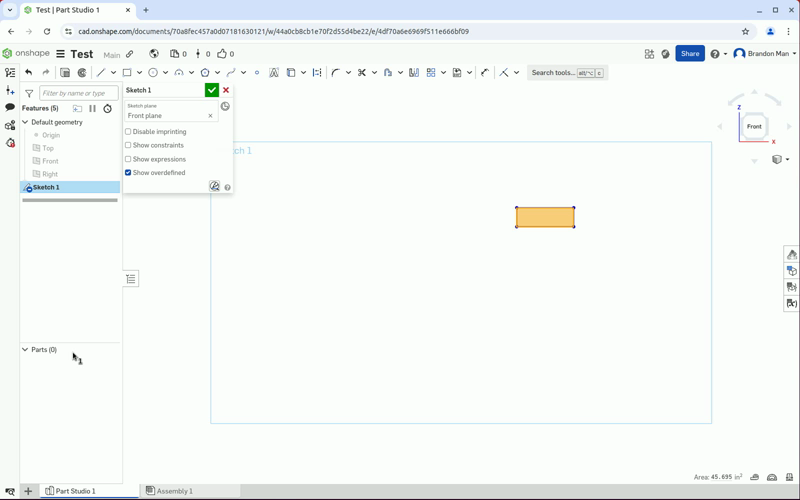
key(shift+y)
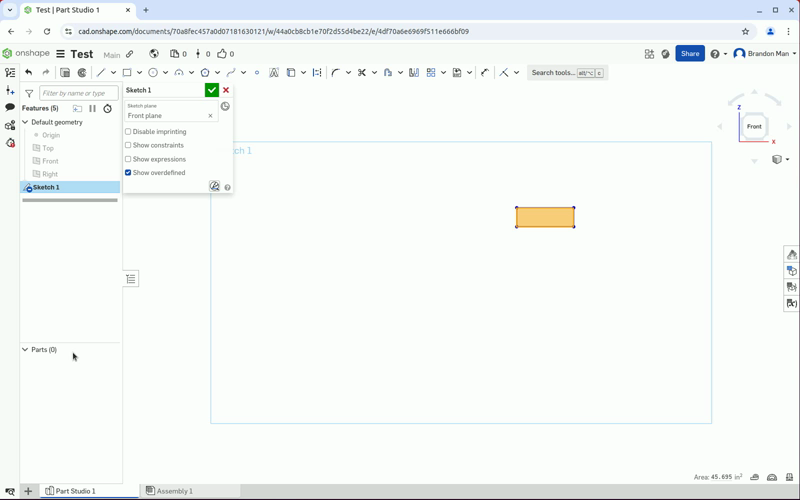
key(shift+e)
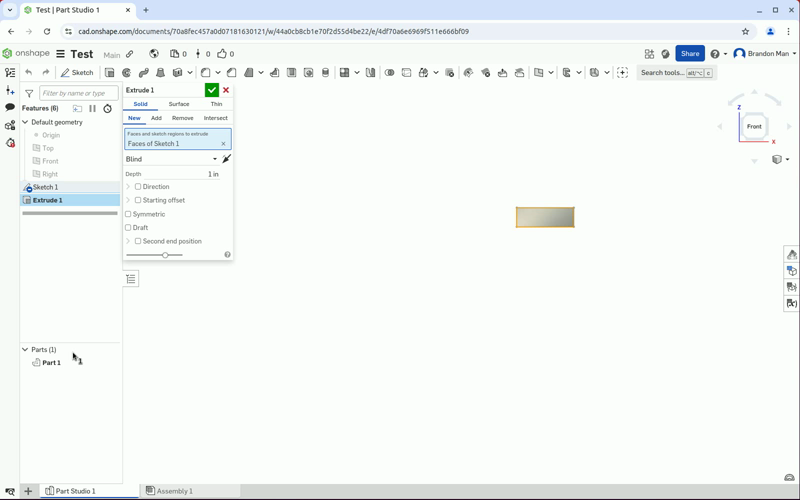
mouse_move(143, 106)
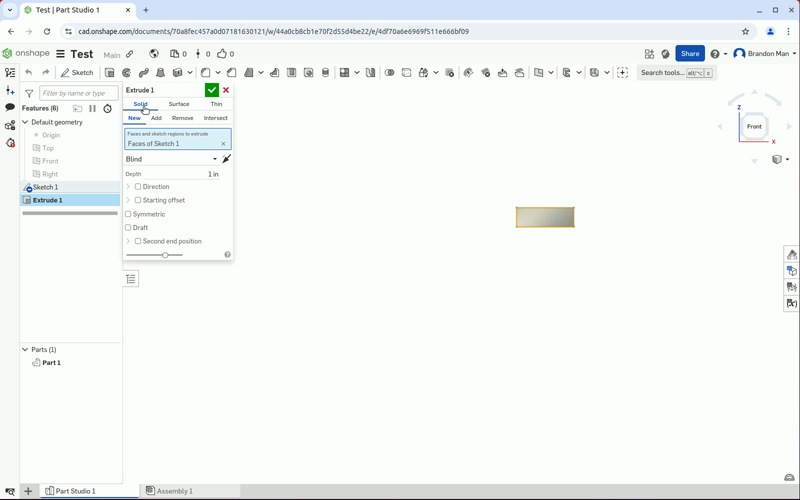
click(143, 106)
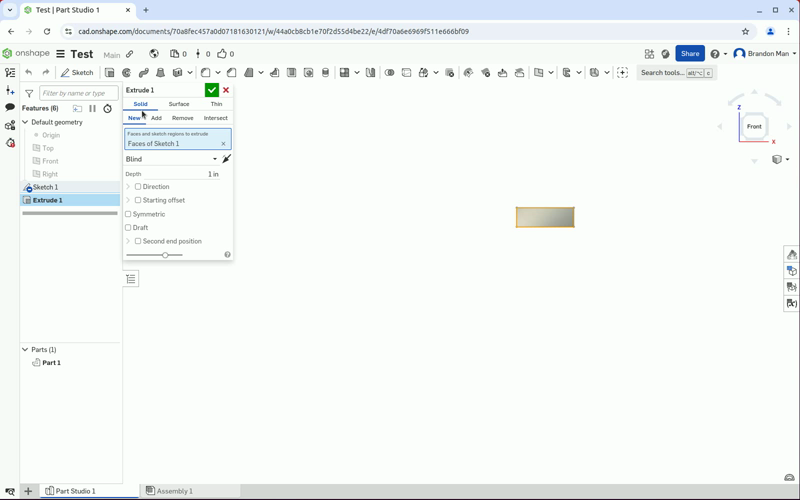
mouse_move(137, 120)
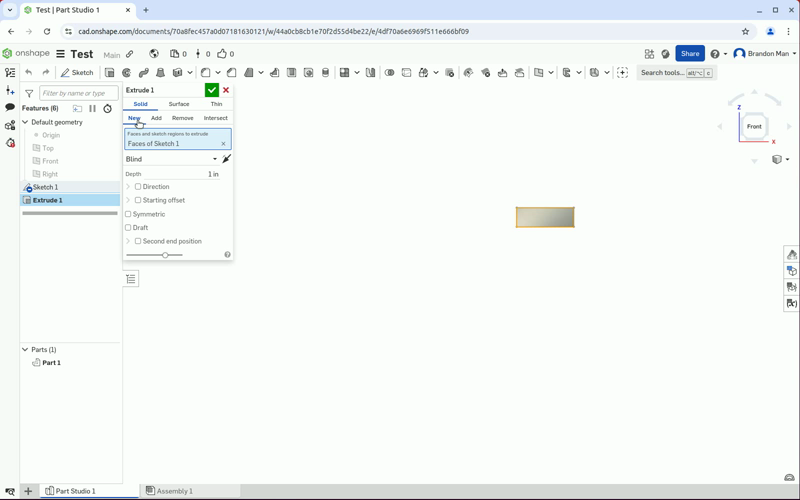
click(137, 120)
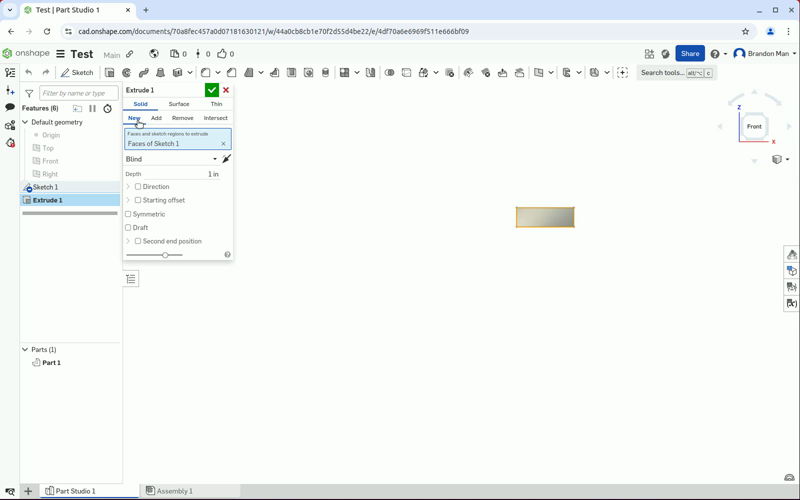
key(tab, 4)
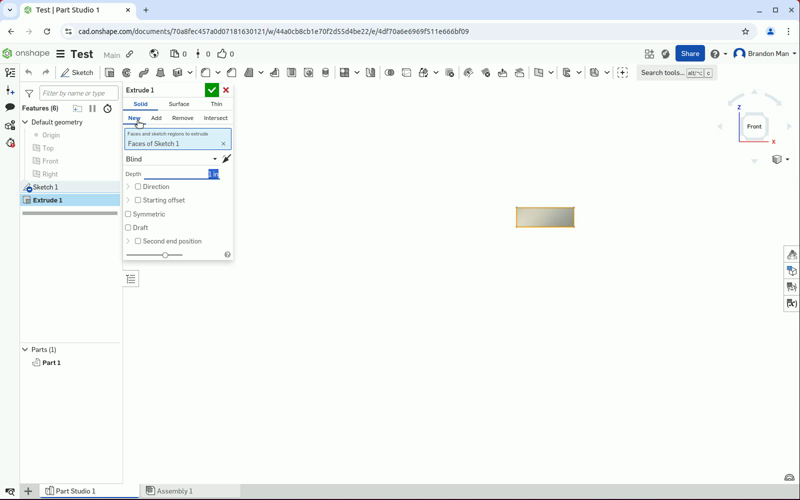
text(3.851)
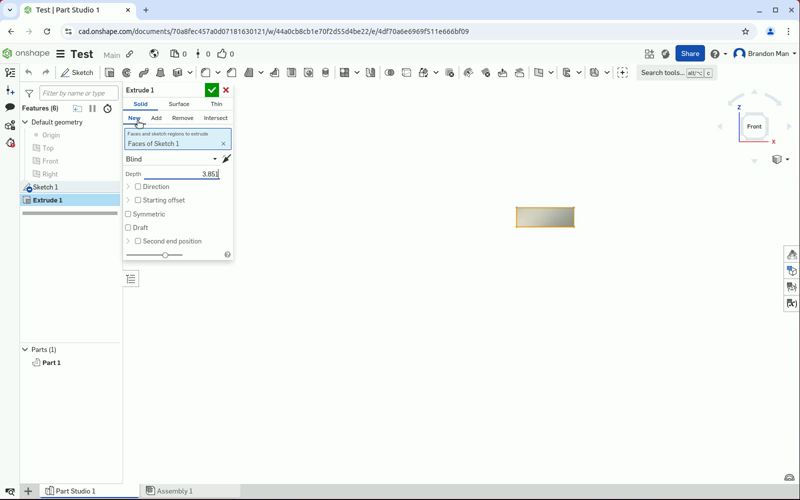
key(enter)
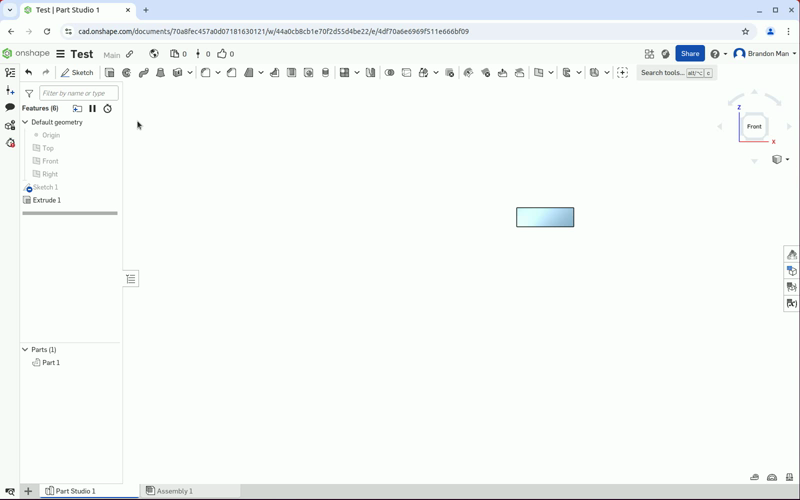
key(shift+h)
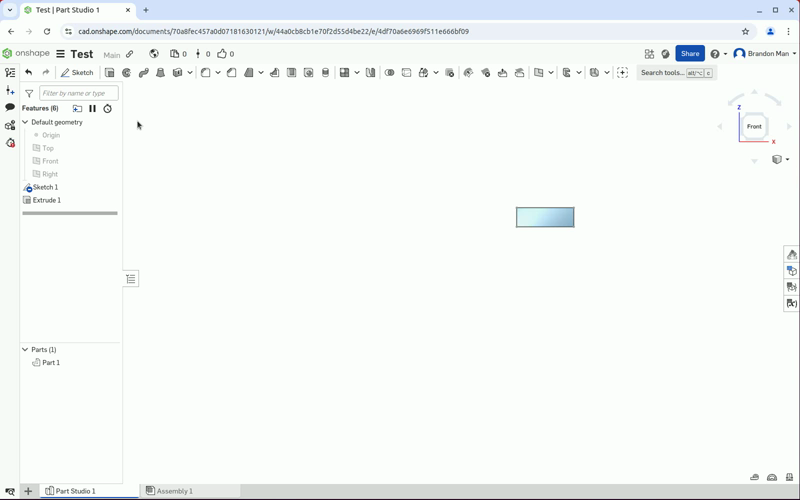
key(shift+h)
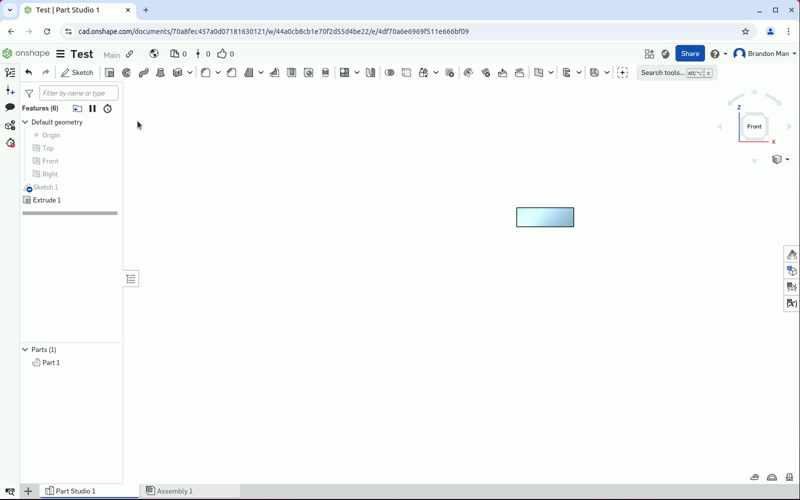
mouse_move(73, 189)
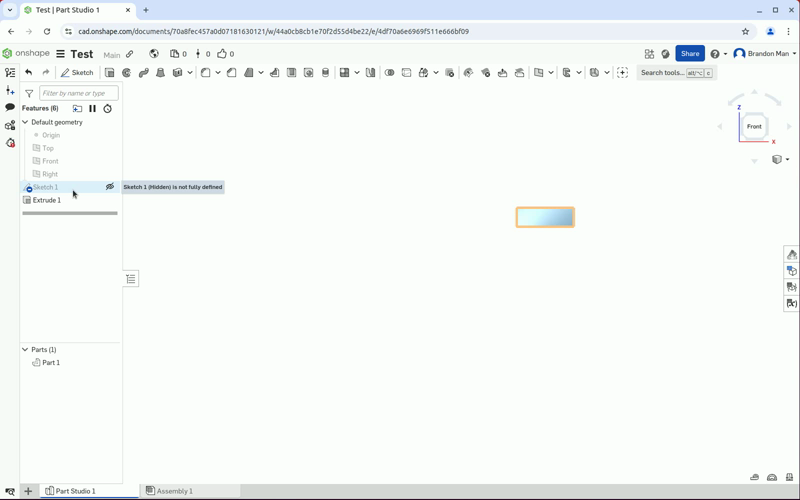
click(73, 189)
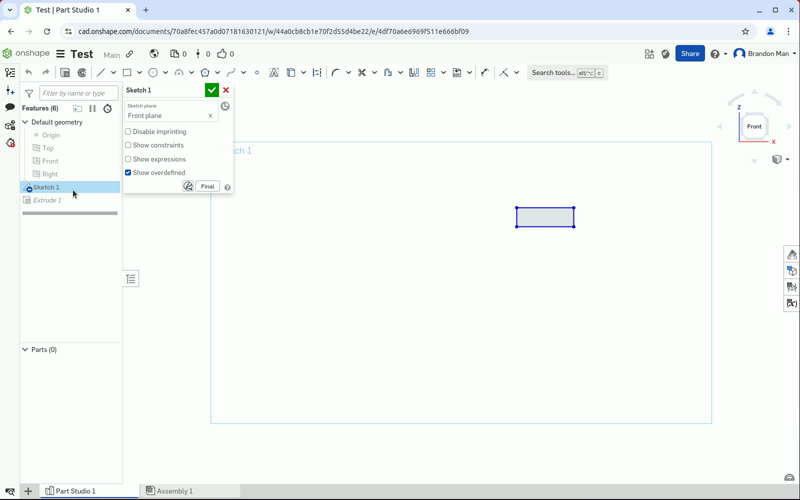
mouse_move(229, 92)
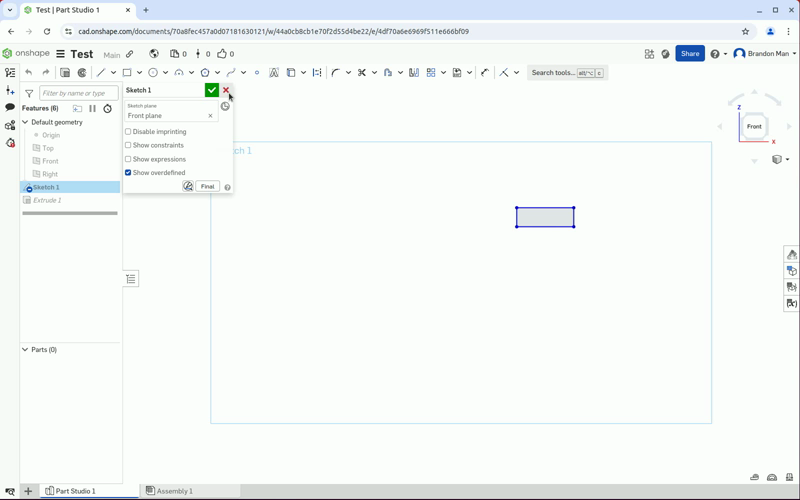
click(229, 92)
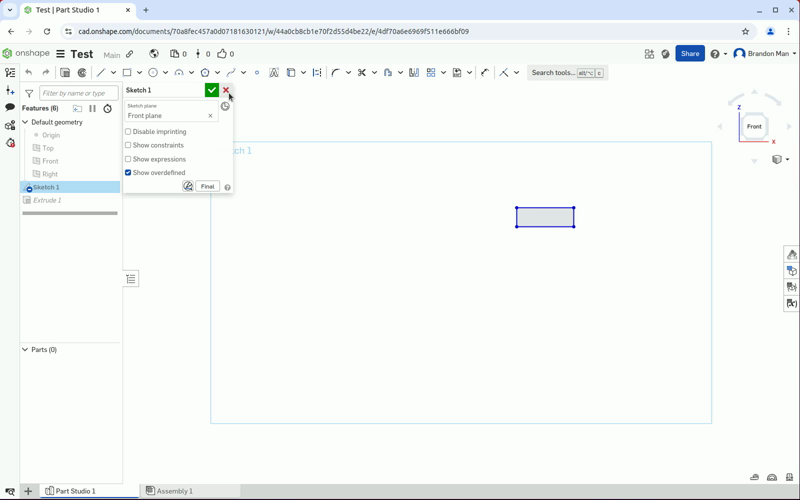
key(shift+s)
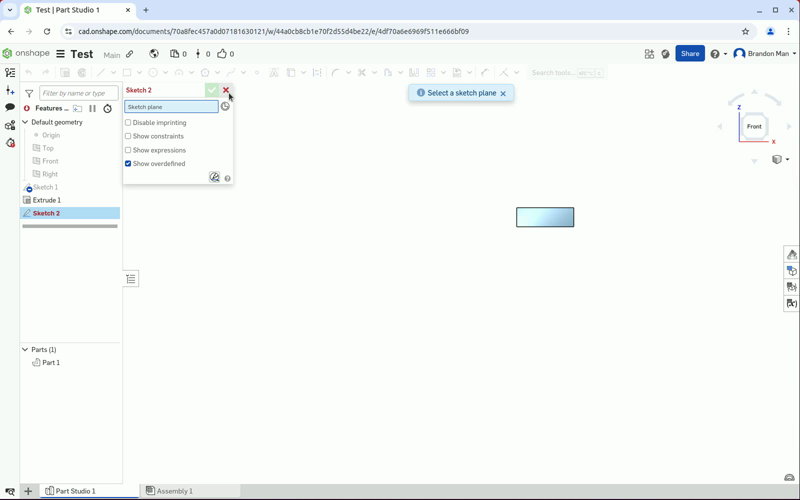
mouse_move(73, 163)
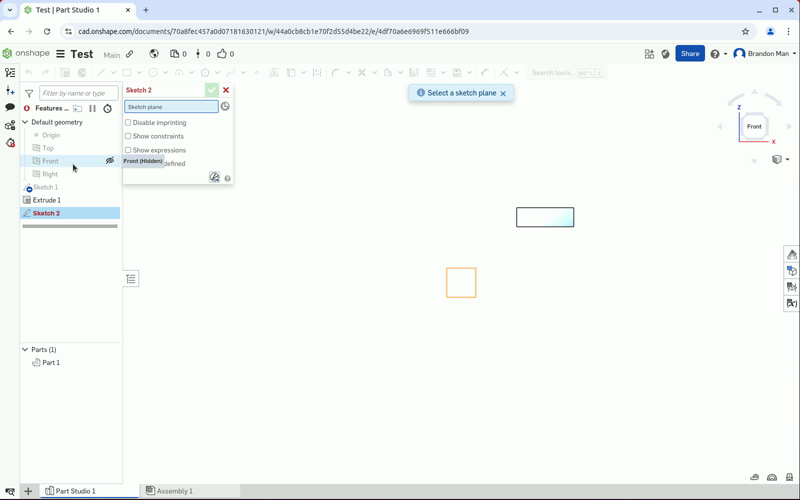
click(73, 163)
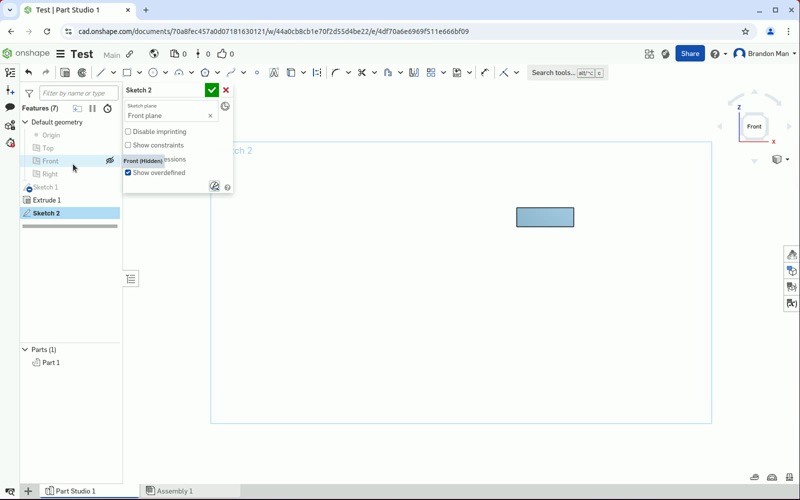
mouse_move(73, 352)
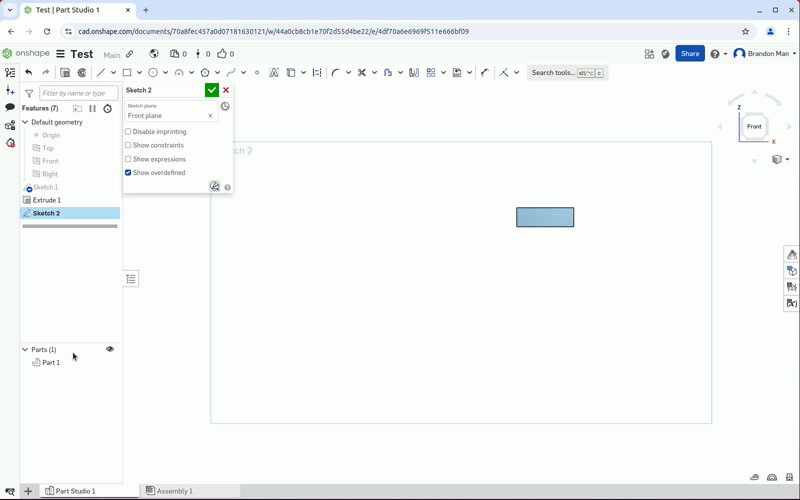
key(y)
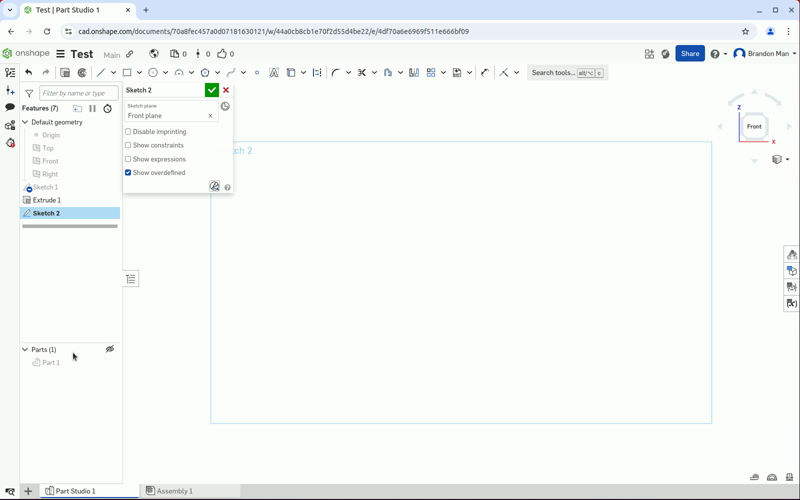
key(l)
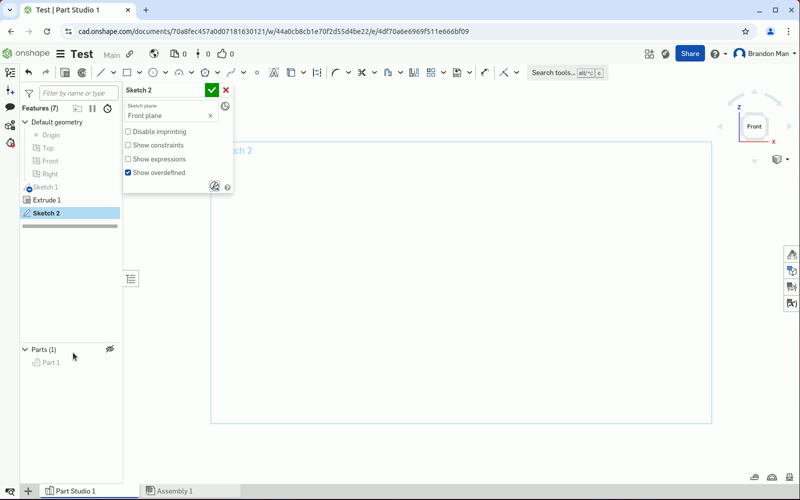
key_down(shift)
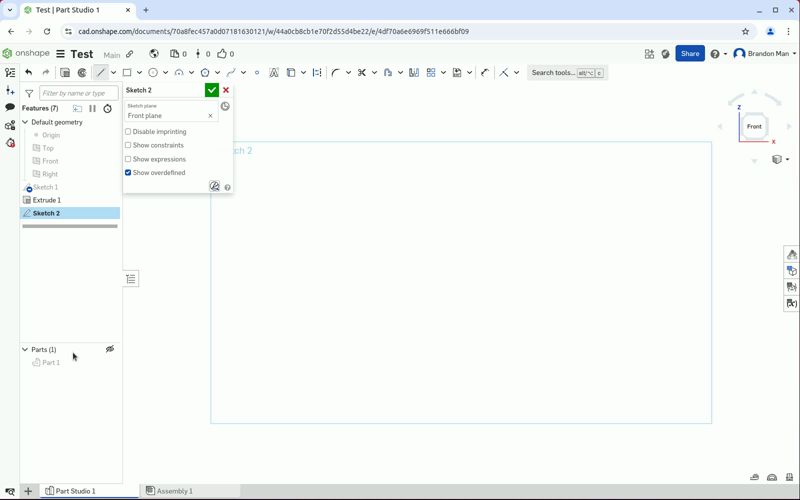
mouse_move(516, 264)
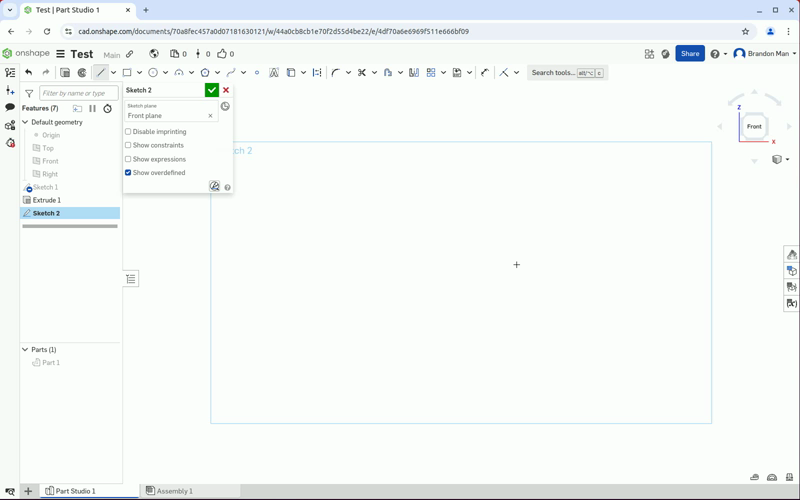
click(516, 264)
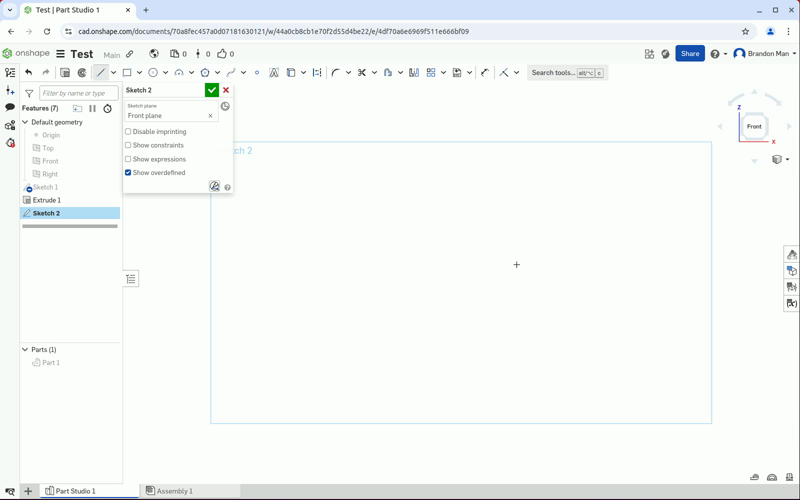
key_up(shift)
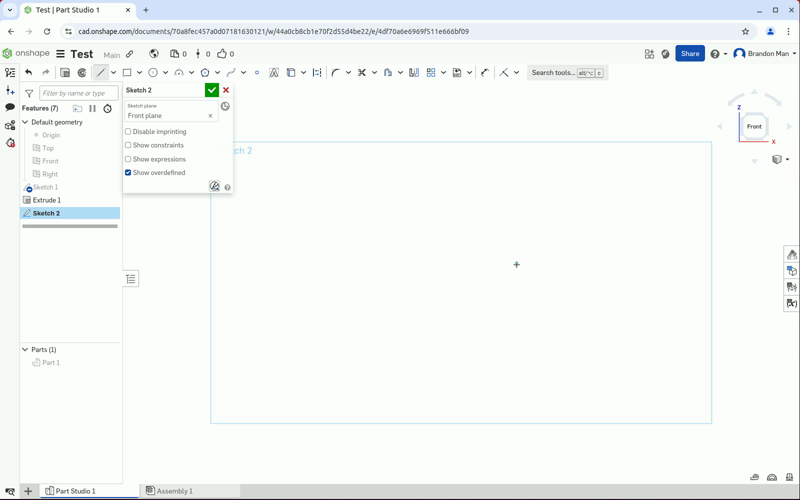
key_down(shift)
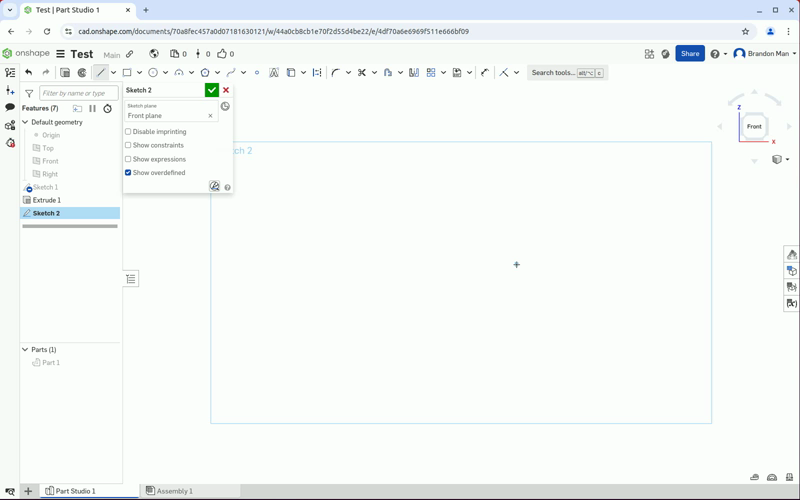
mouse_move(546, 264)
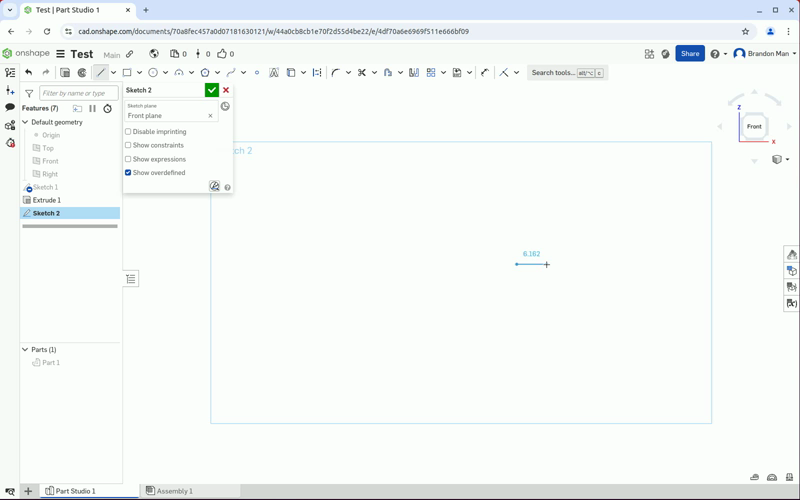
mouse_move(573, 264)
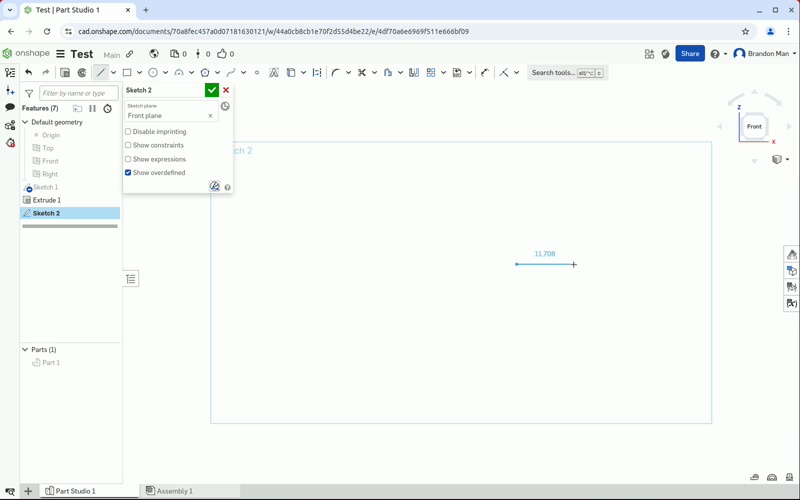
click(573, 264)
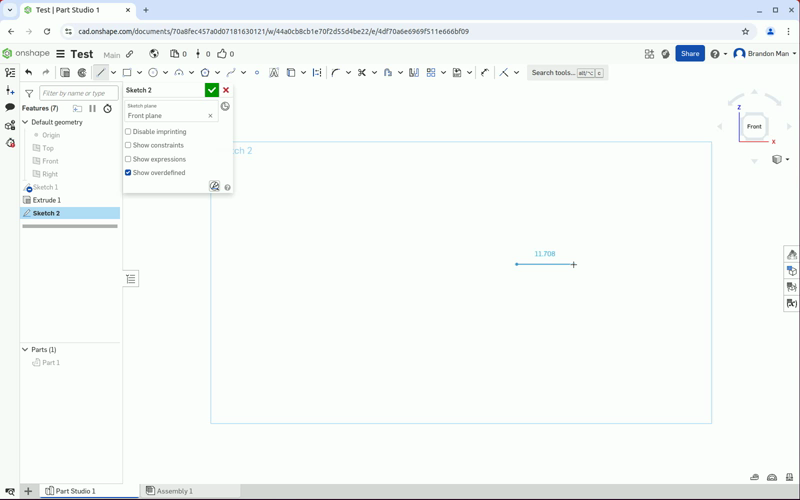
key_up(shift)
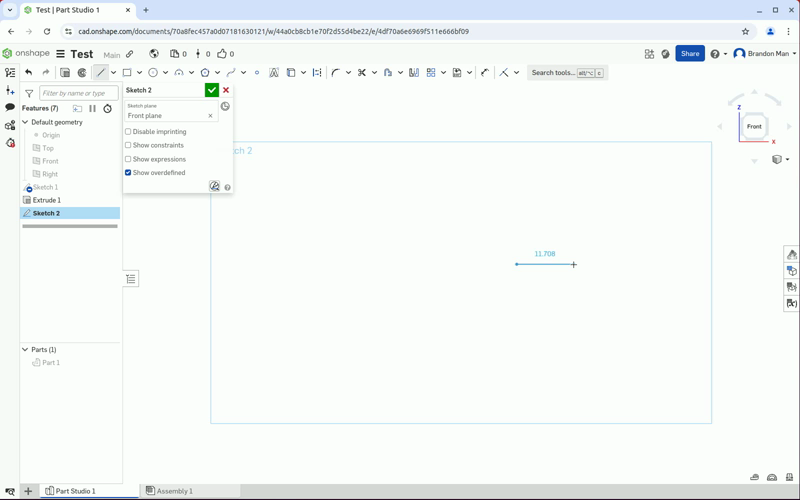
key_down(shift)
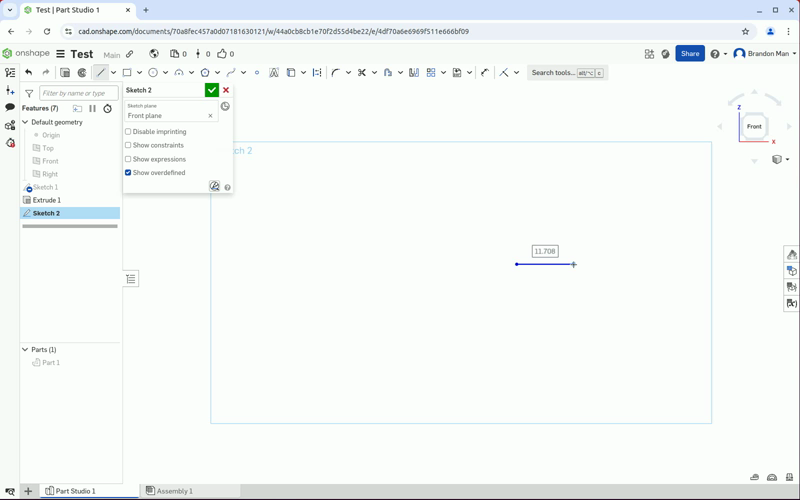
mouse_move(589, 264)
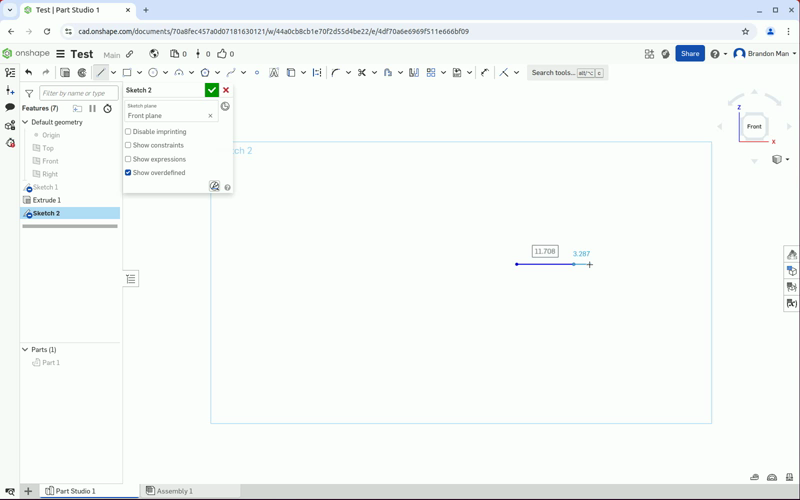
mouse_move(573, 226)
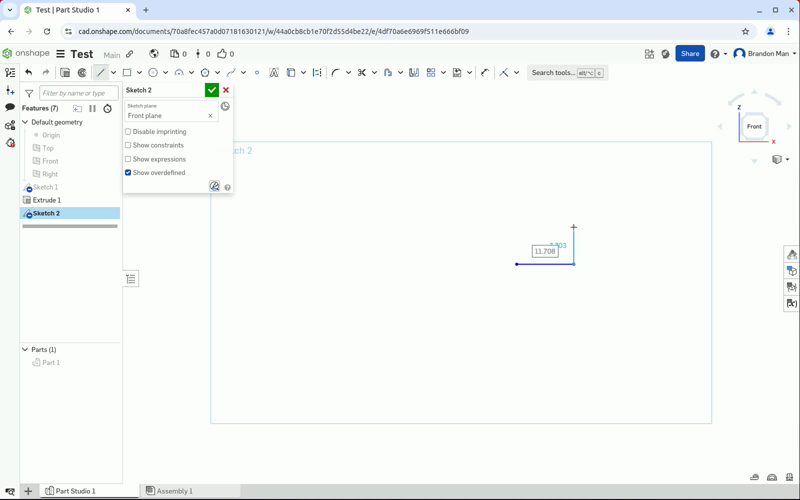
click(573, 226)
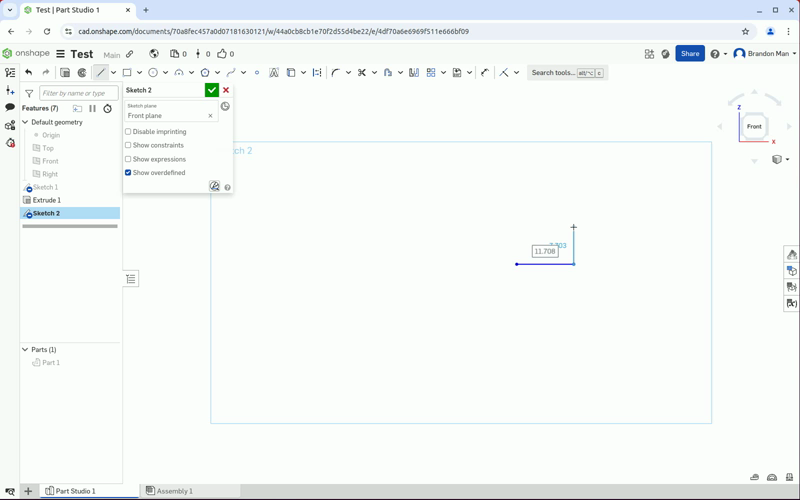
key_up(shift)
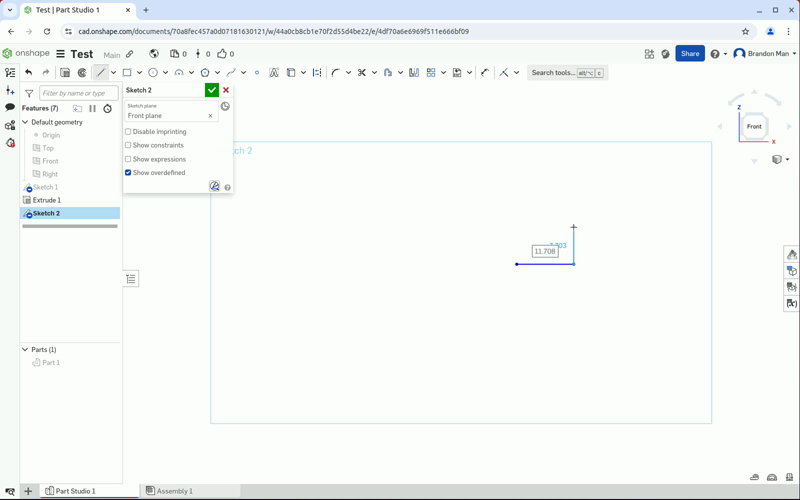
key_down(shift)
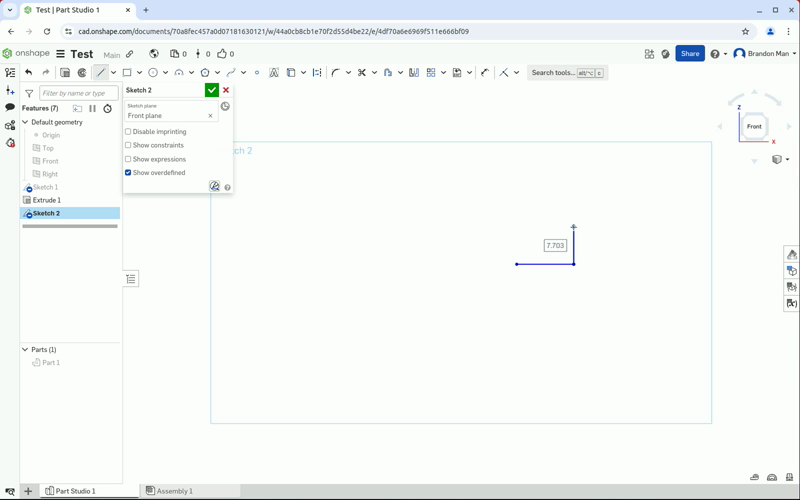
mouse_move(589, 226)
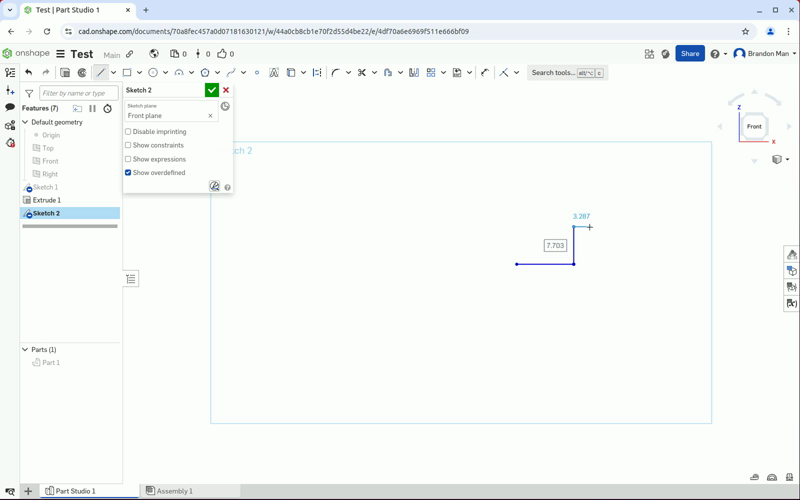
mouse_move(516, 226)
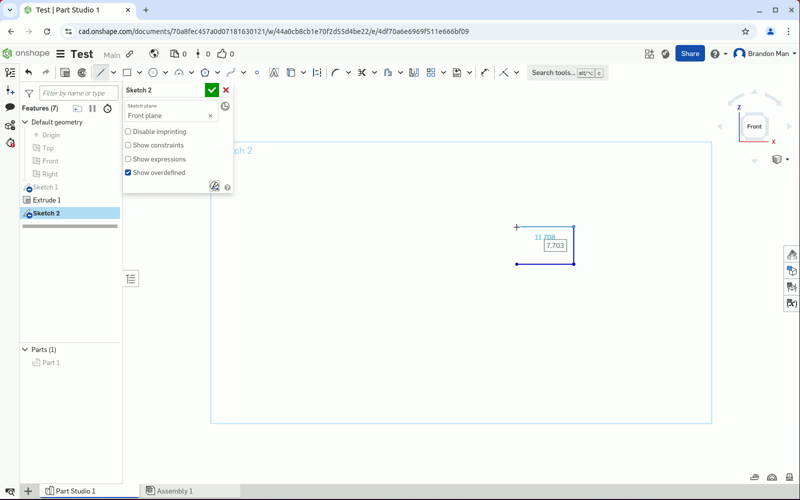
click(516, 226)
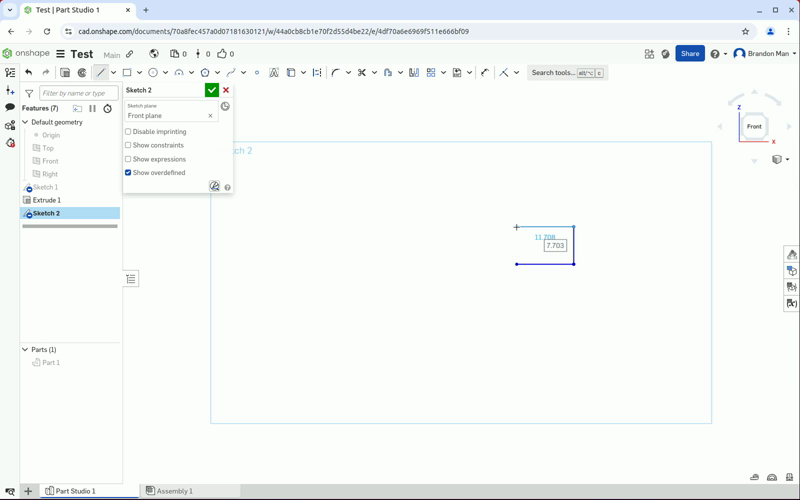
key_up(shift)
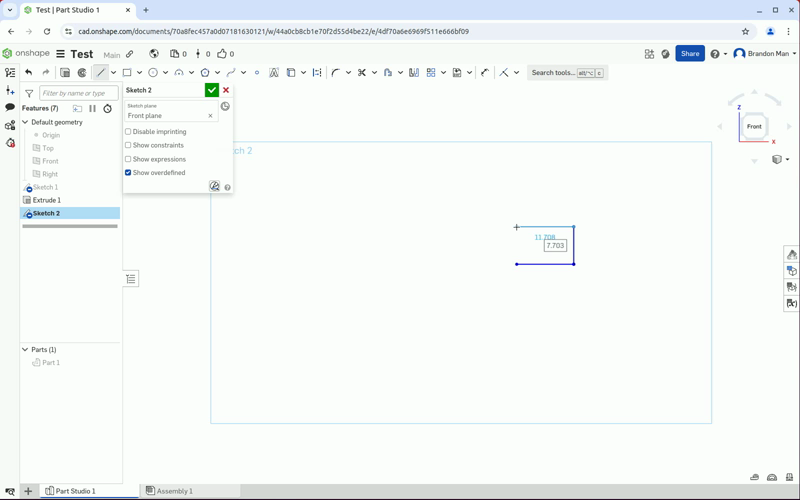
key_down(shift)
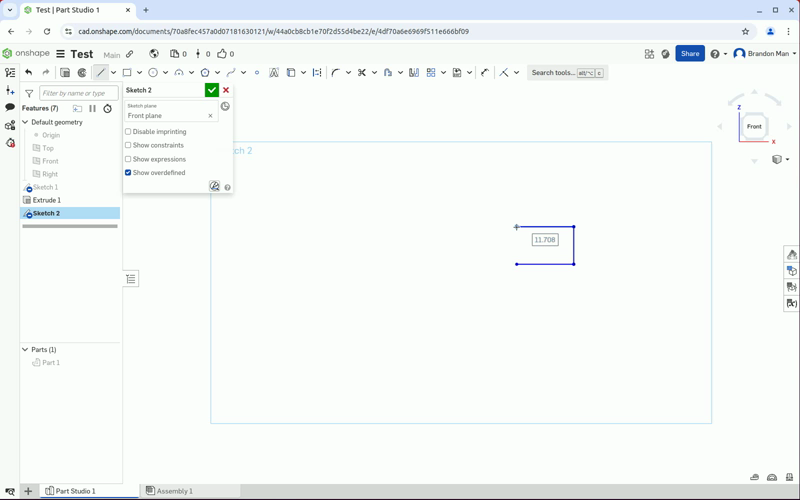
mouse_move(546, 226)
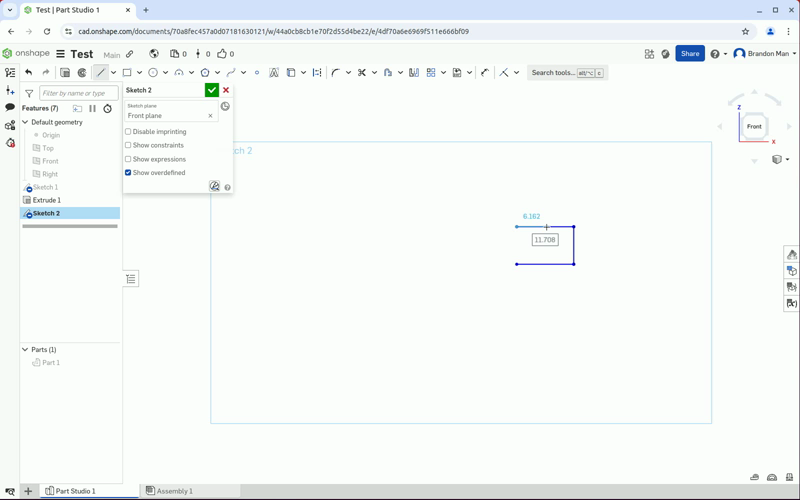
mouse_move(516, 245)
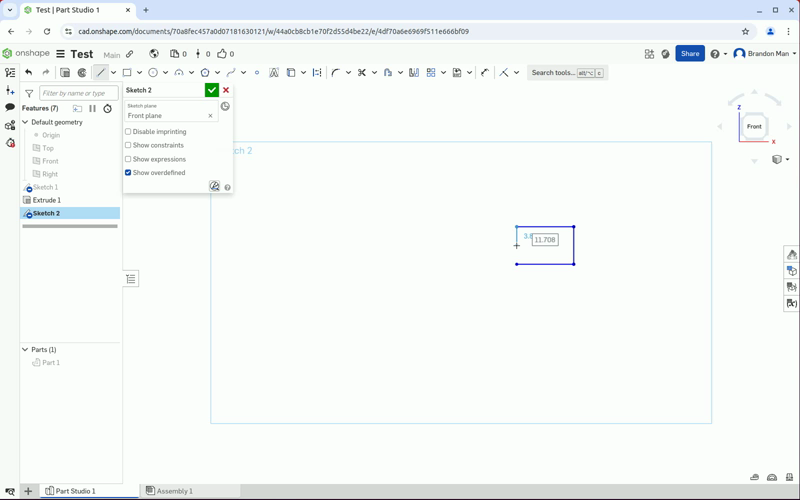
click(516, 245)
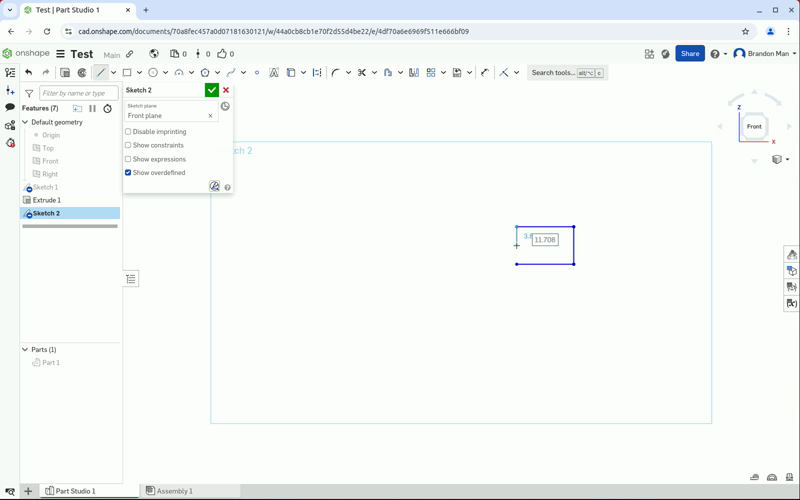
key_up(shift)
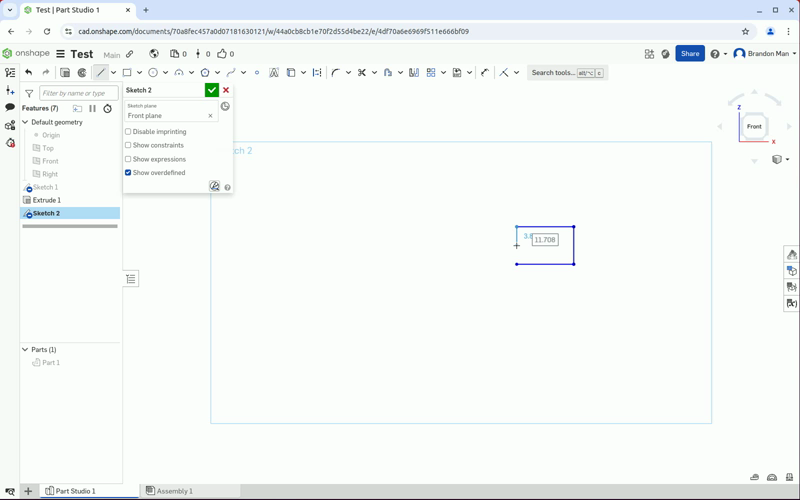
mouse_move(546, 245)
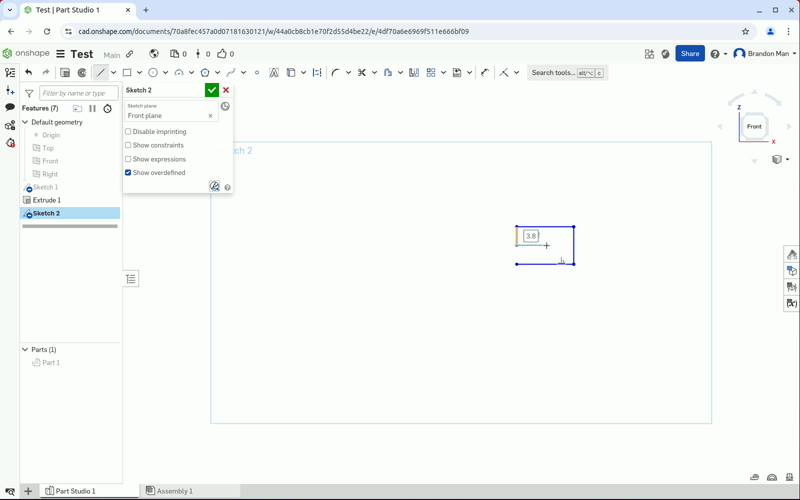
key_down(shift)
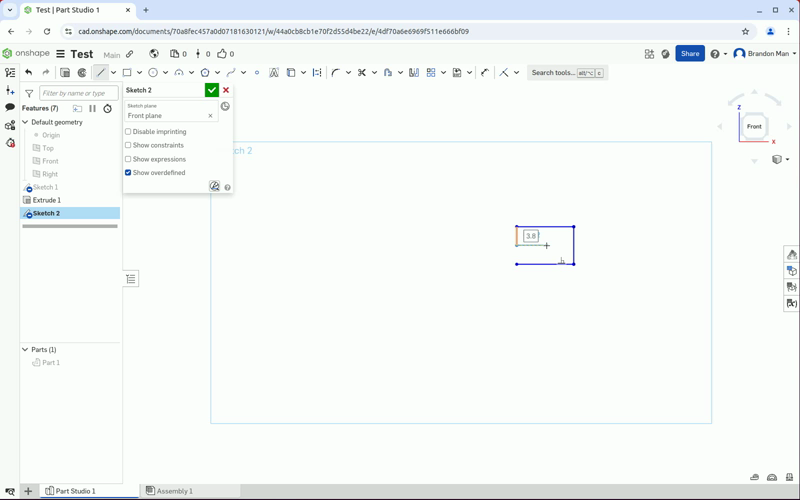
mouse_move(516, 264)
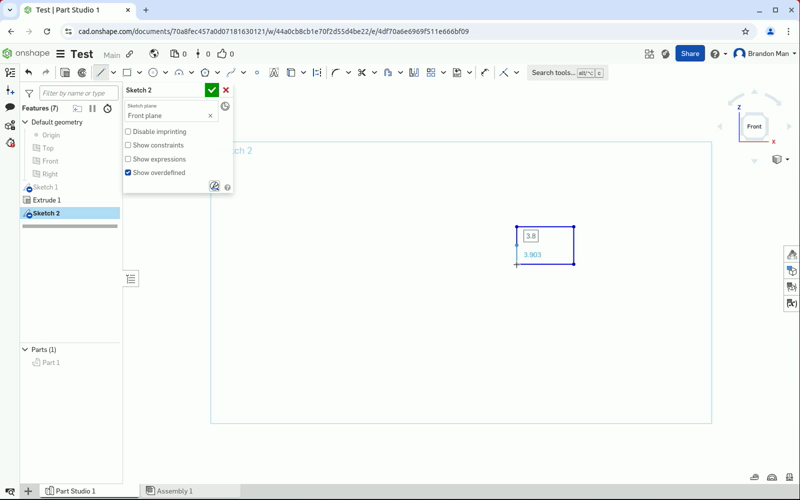
key_up(shift)
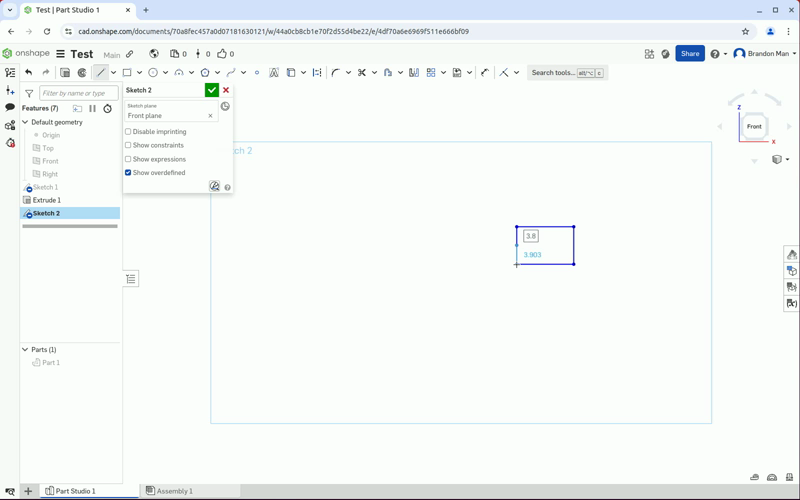
click(516, 264)
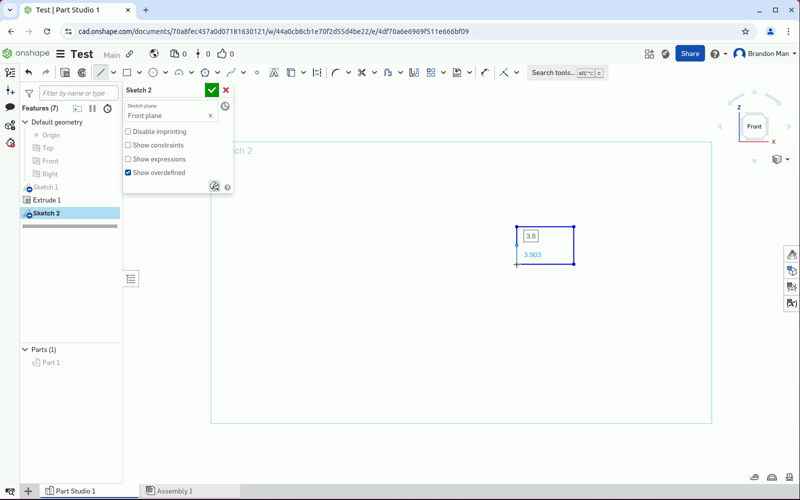
key(esc)
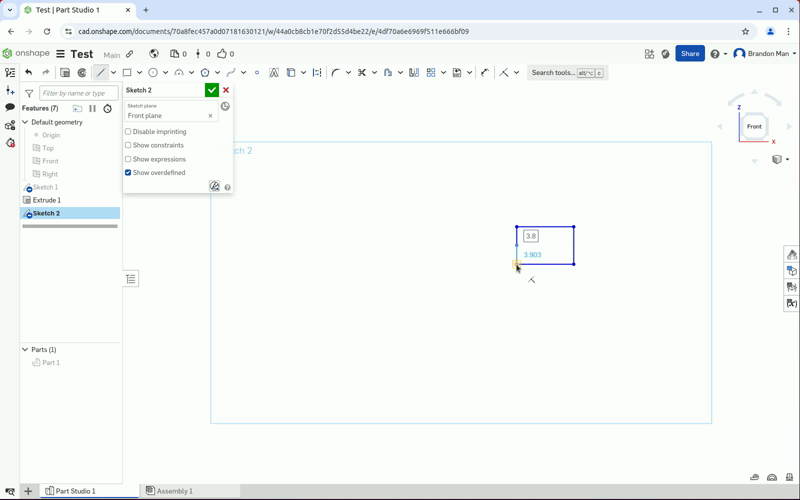
mouse_move(549, 244)
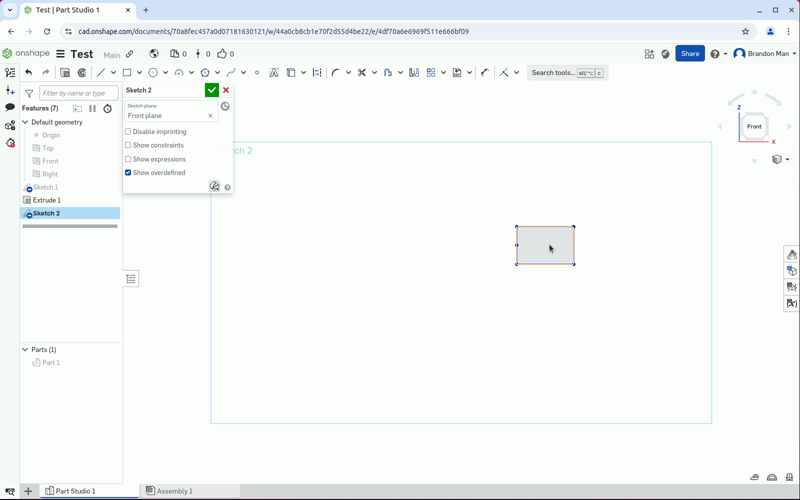
click(549, 244)
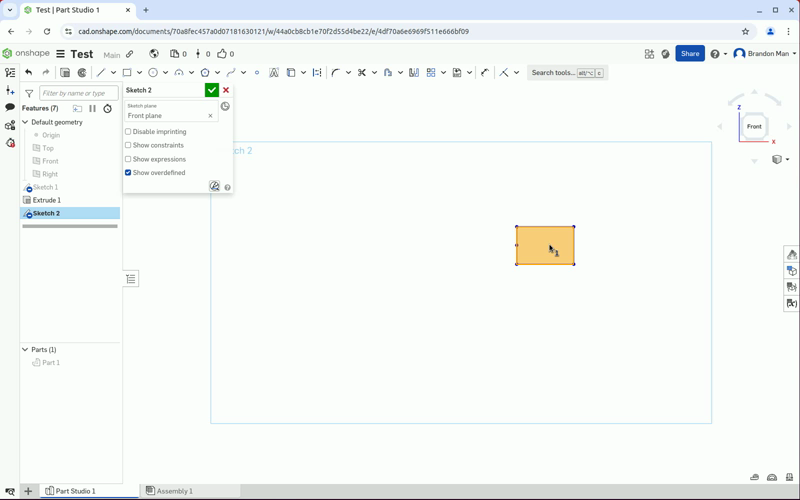
mouse_move(73, 352)
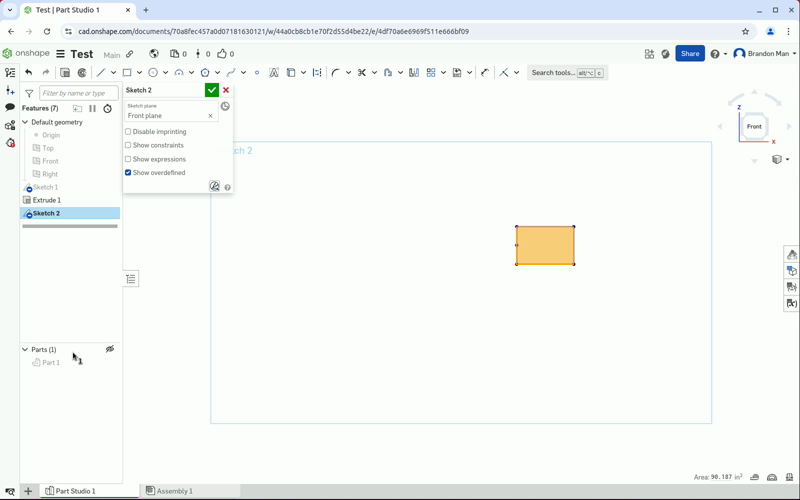
key(shift+y)
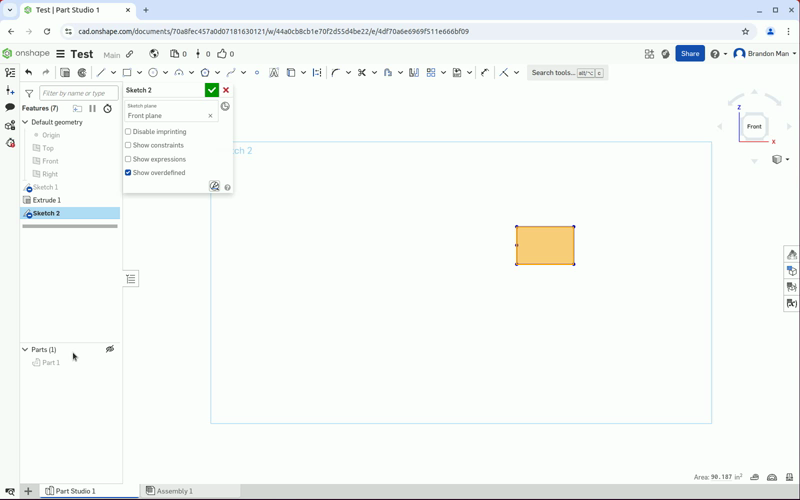
key(shift+e)
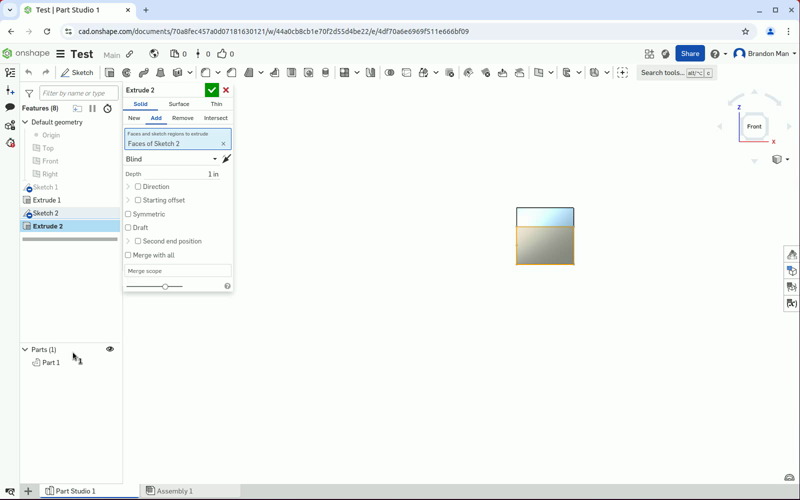
mouse_move(143, 106)
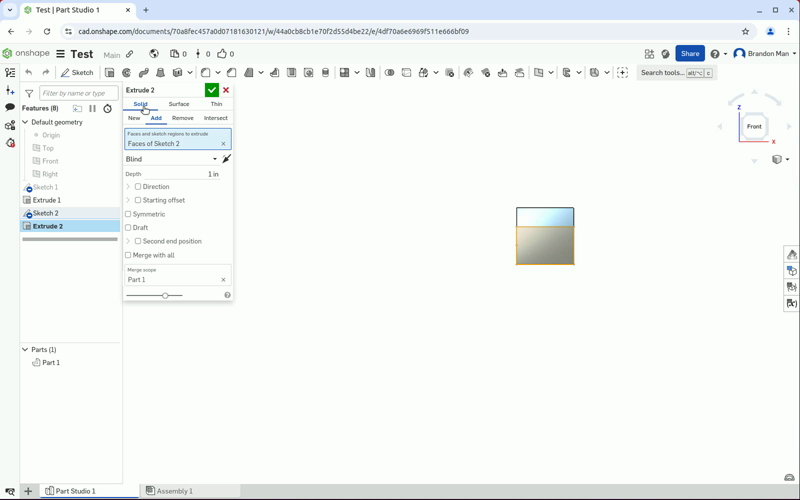
click(143, 106)
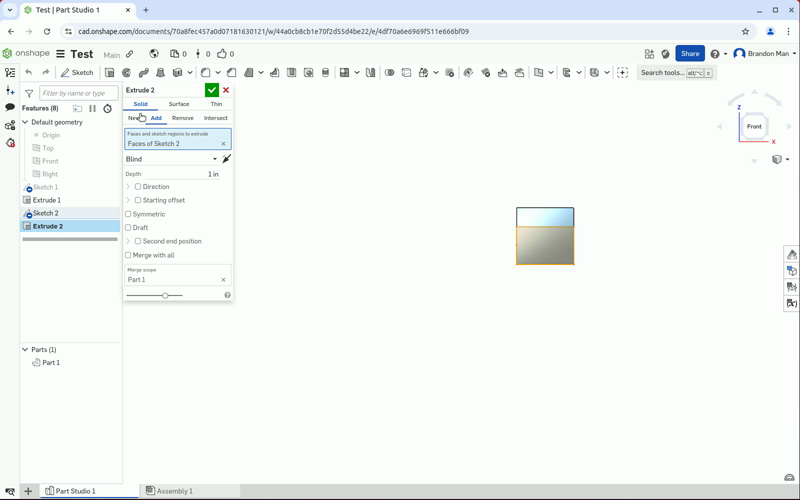
mouse_move(137, 120)
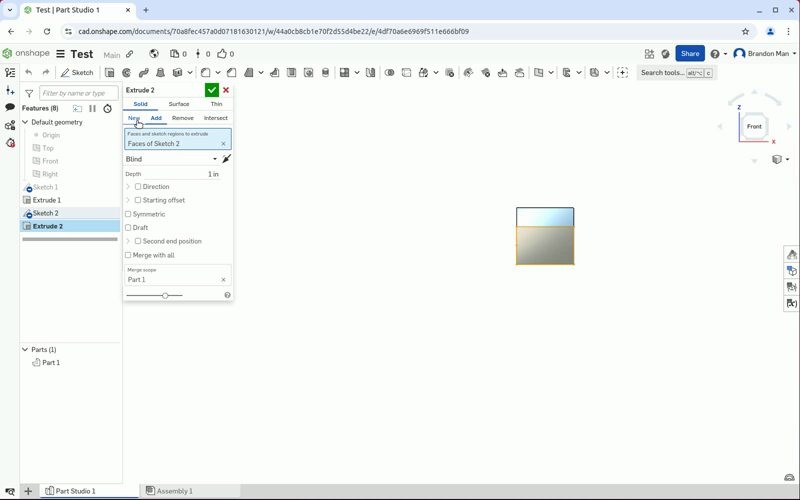
click(137, 120)
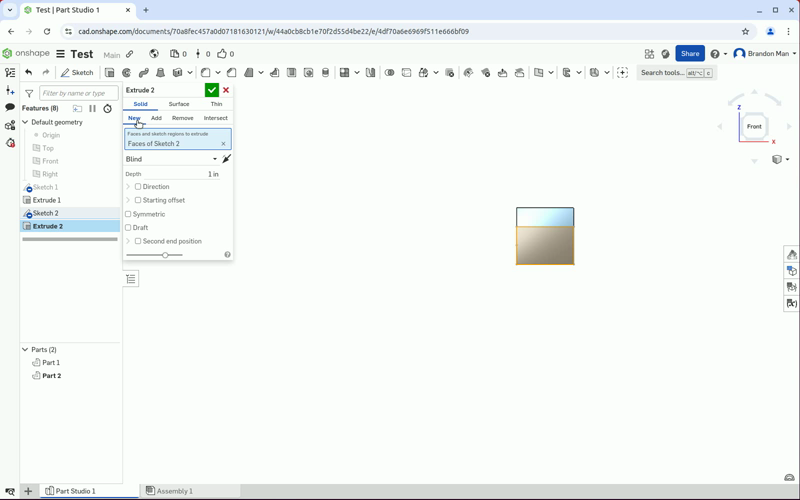
key(tab, 4)
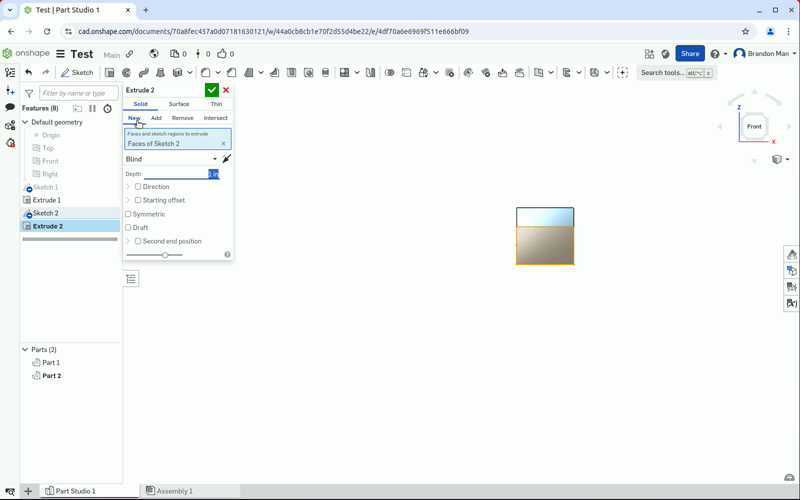
text(15.405)
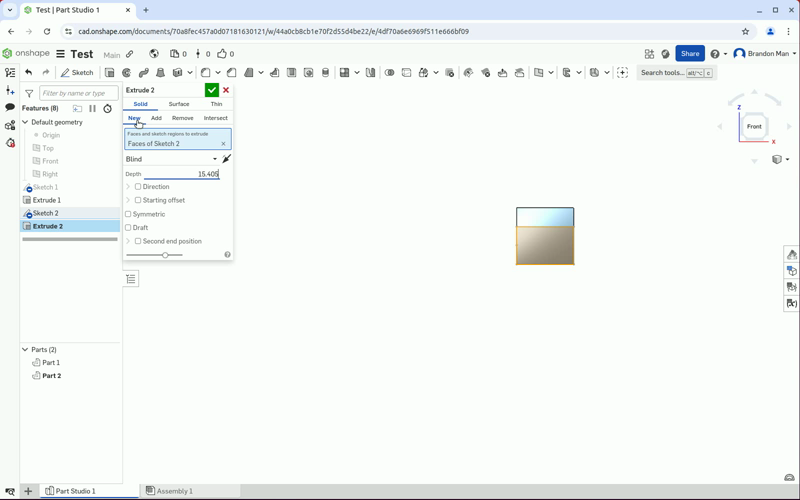
key(enter)
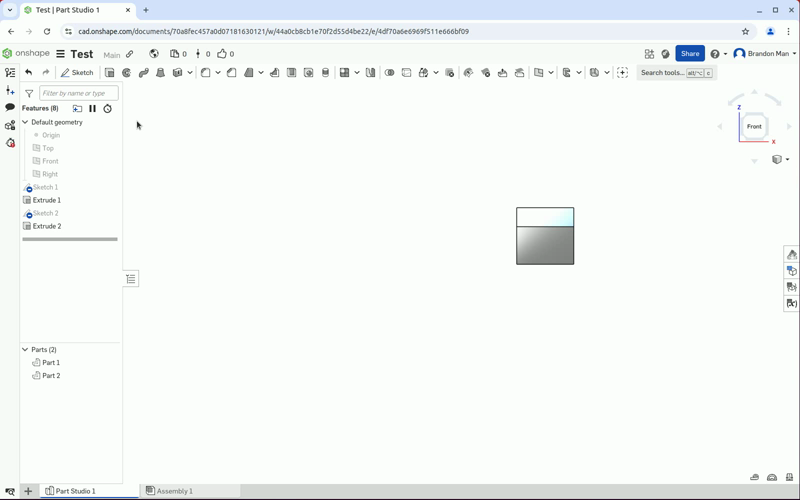
key(shift+h)
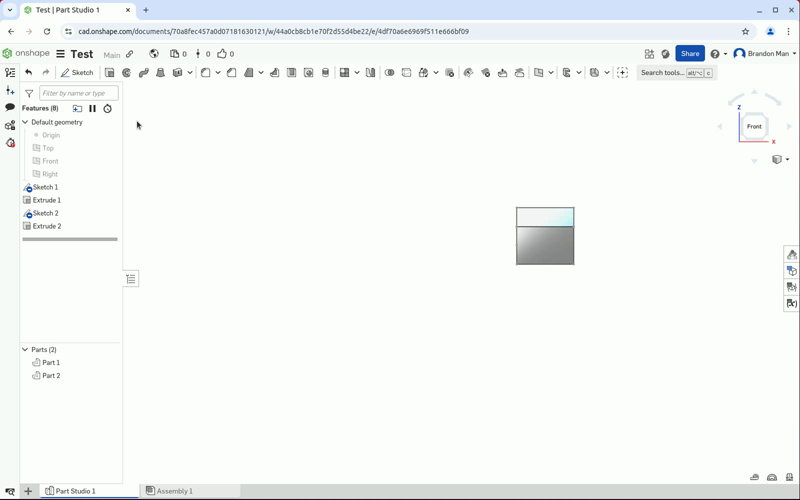
key(shift+h)
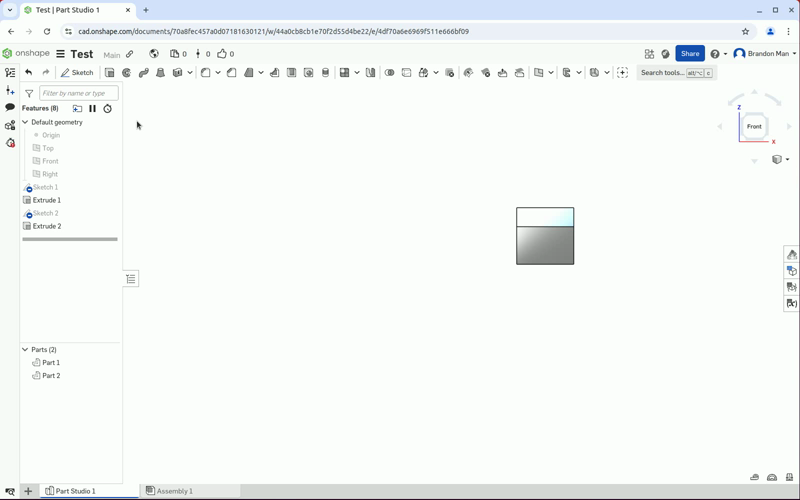
mouse_move(73, 189)
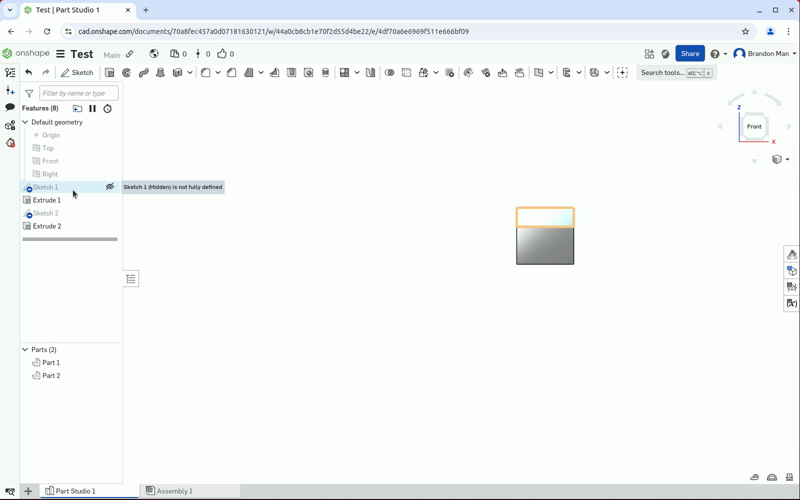
click(73, 189)
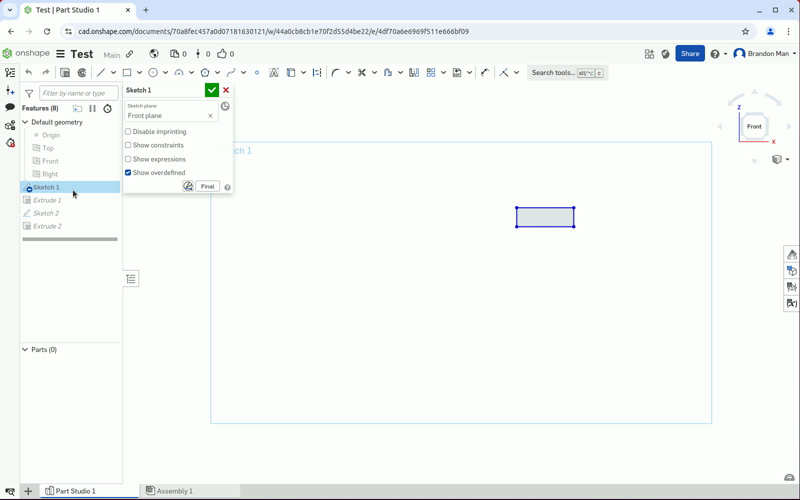
mouse_move(229, 92)
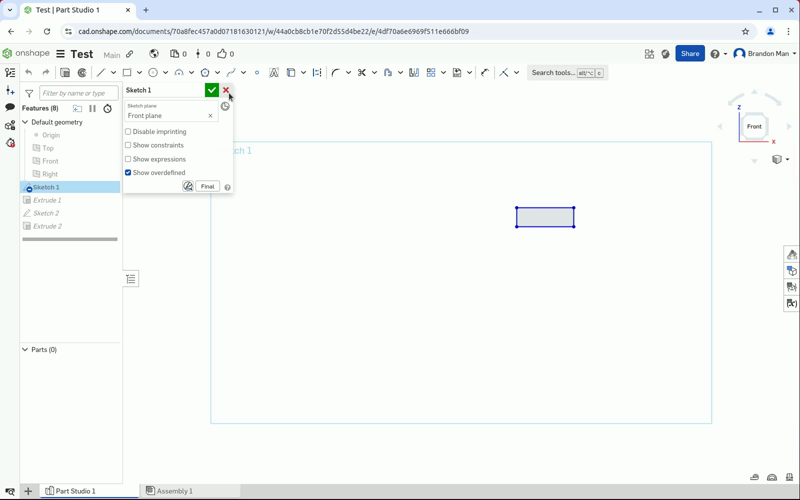
click(229, 92)
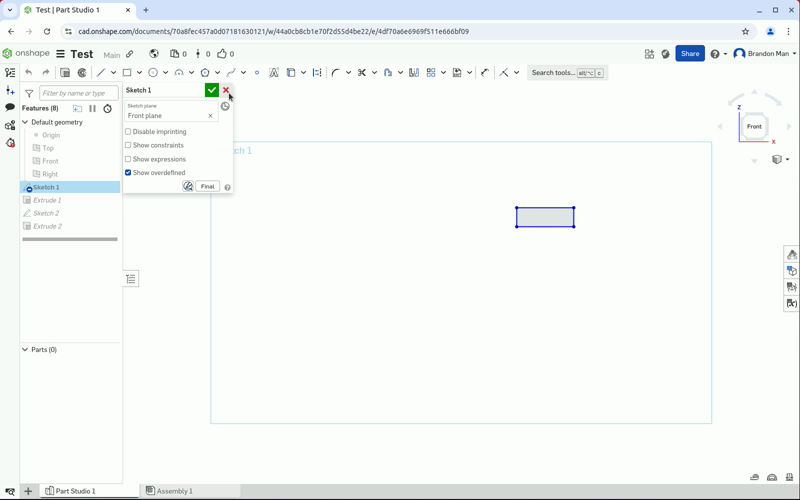
key(shift+s)
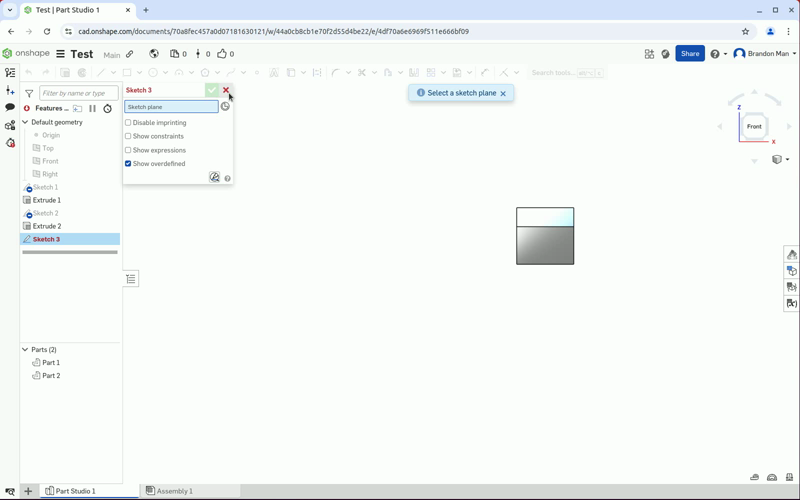
mouse_move(73, 163)
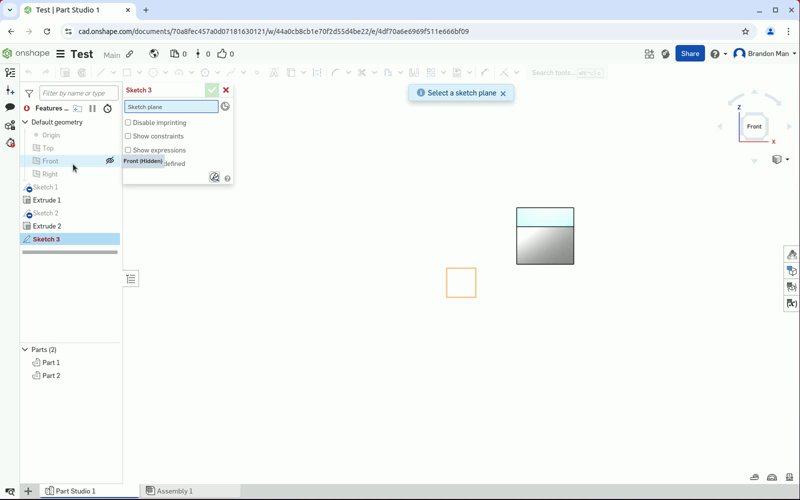
click(73, 163)
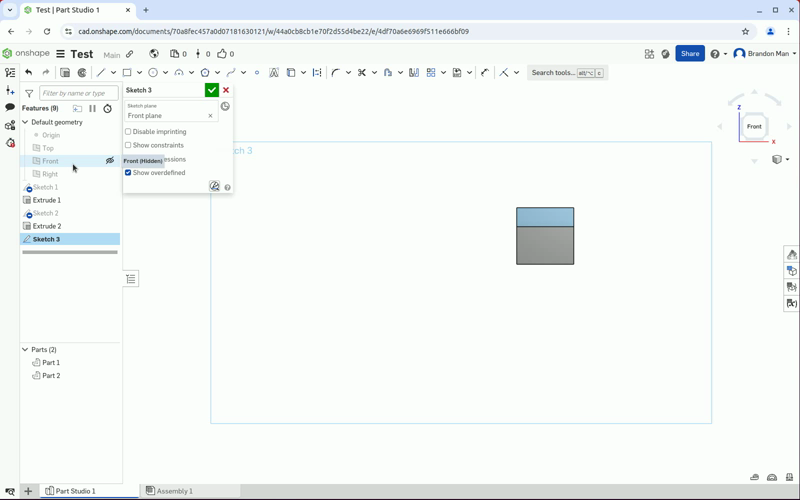
mouse_move(73, 352)
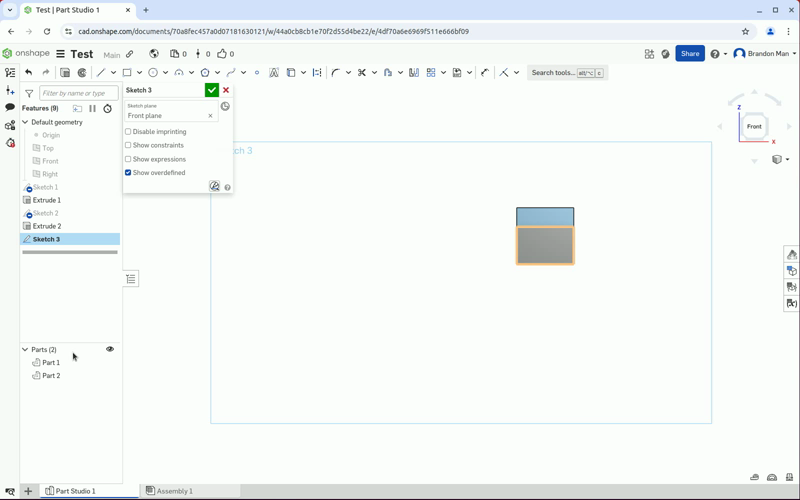
key(y)
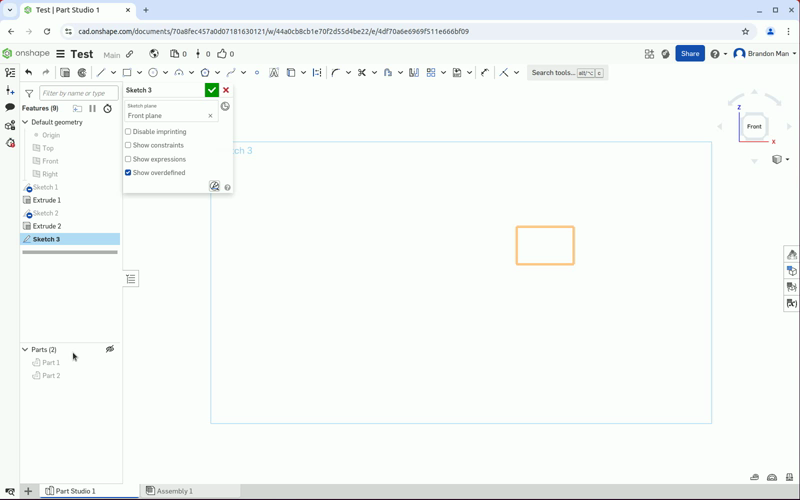
key(l)
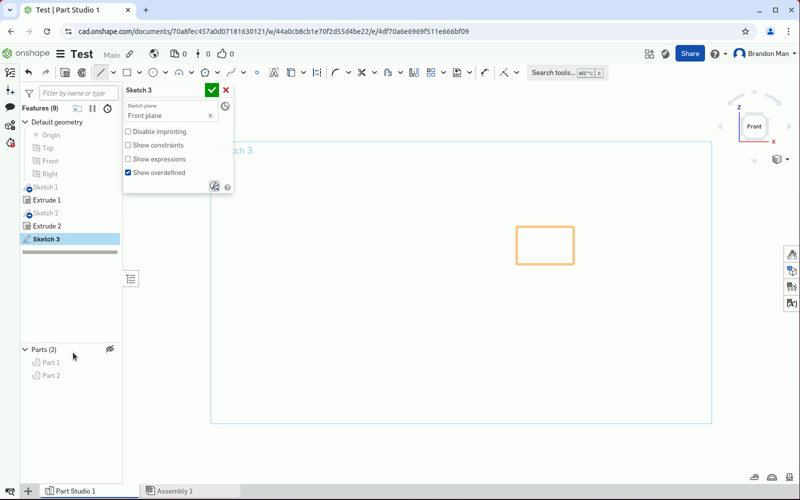
key_down(shift)
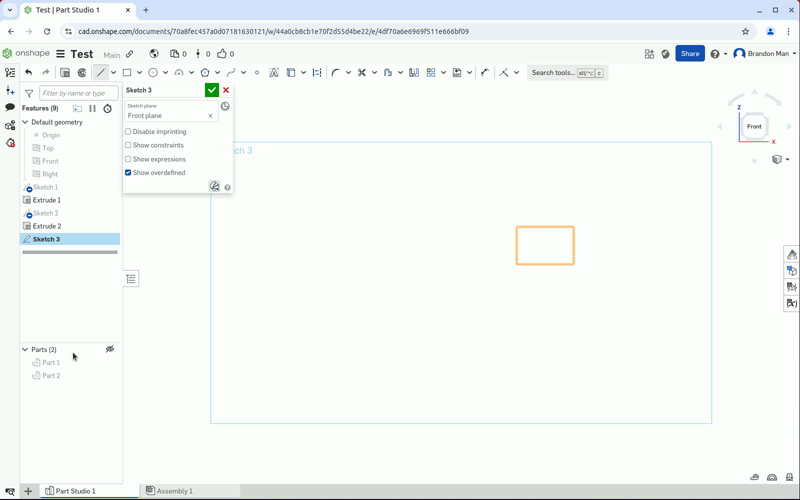
mouse_move(460, 282)
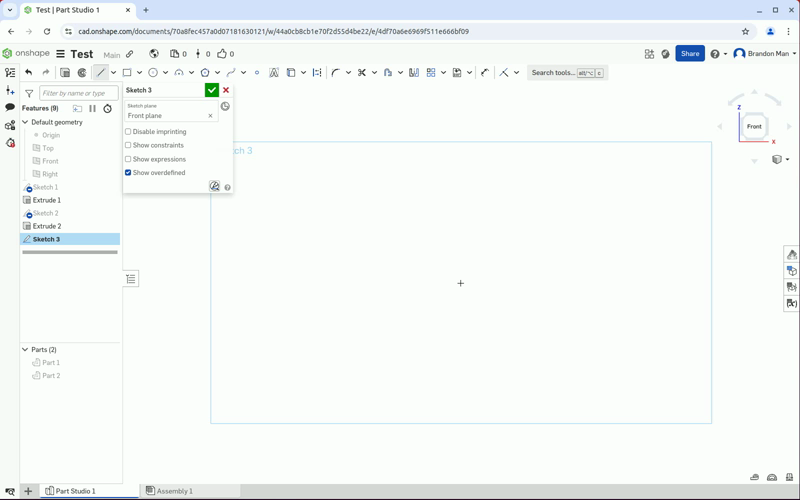
click(460, 282)
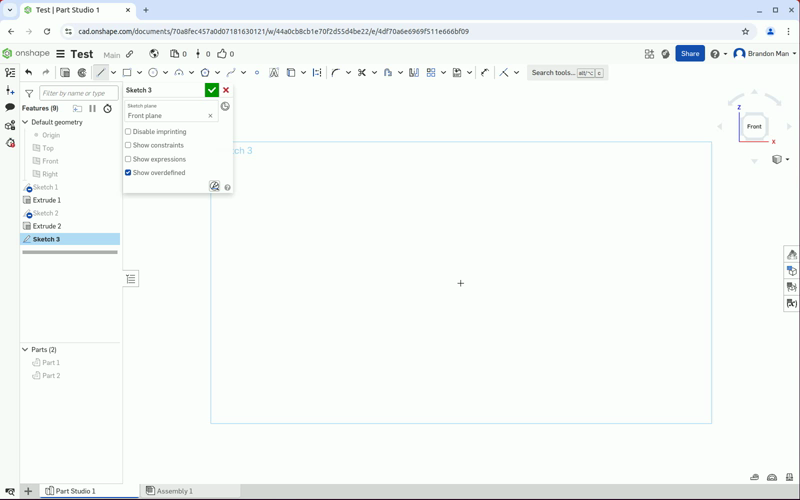
key_up(shift)
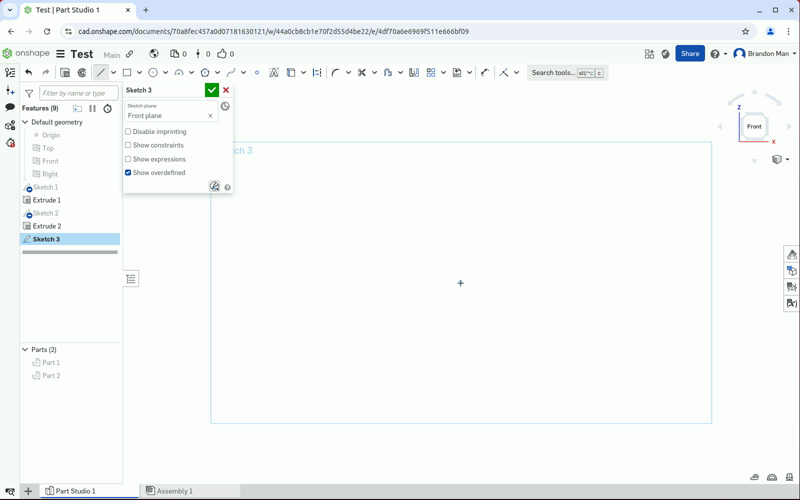
key_down(shift)
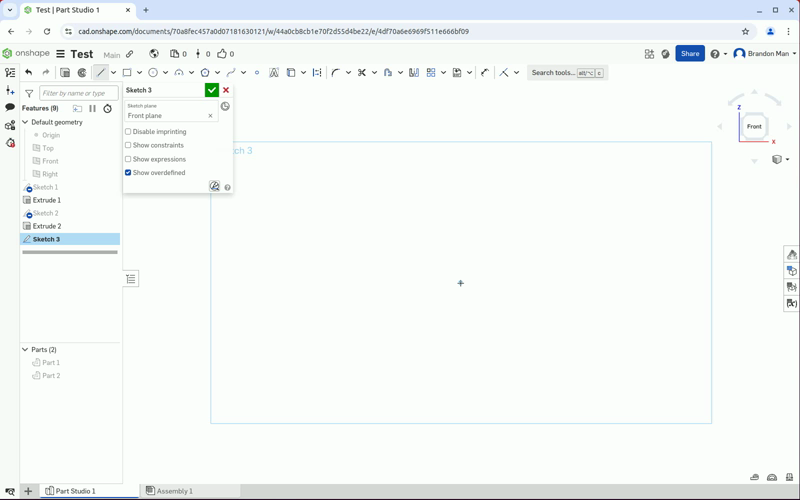
mouse_move(490, 282)
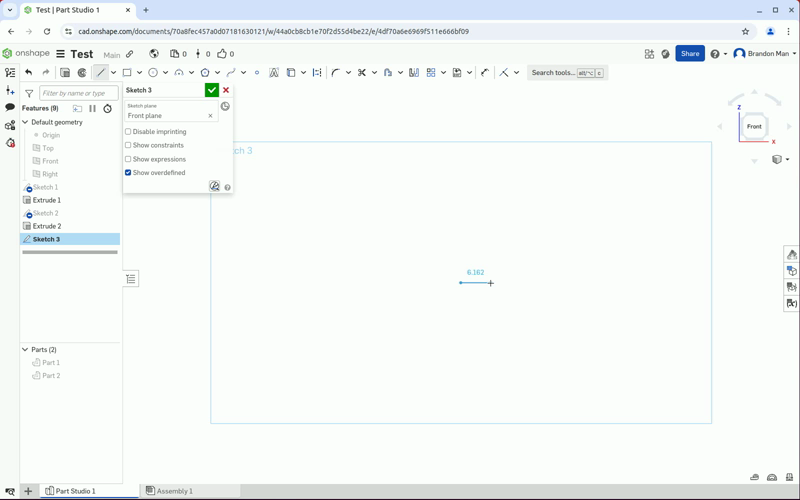
mouse_move(480, 282)
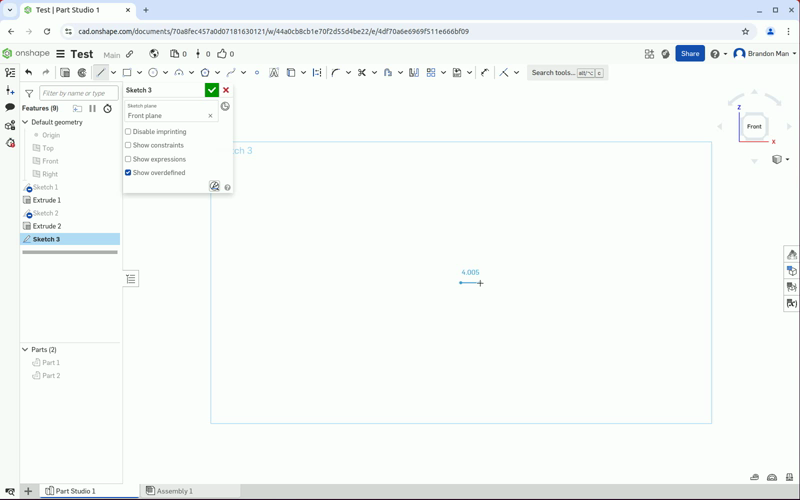
click(480, 282)
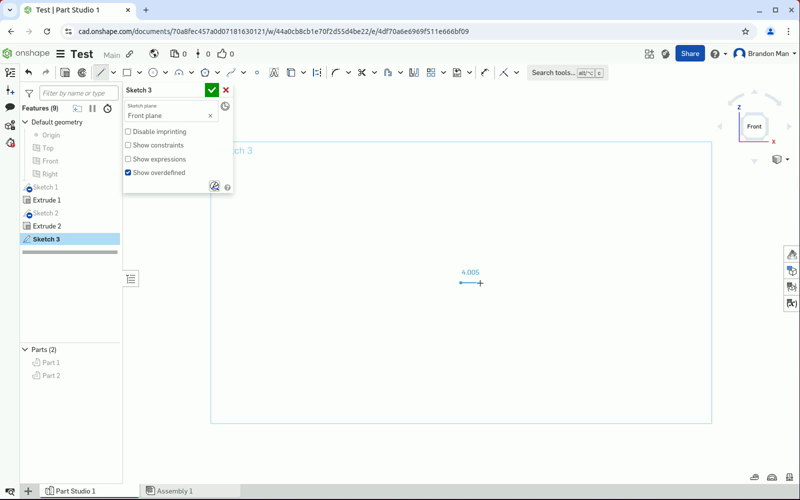
key_up(shift)
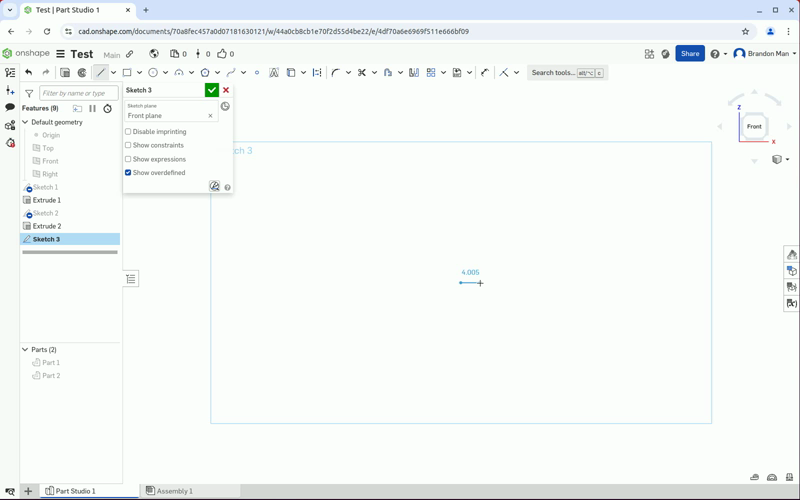
key_down(shift)
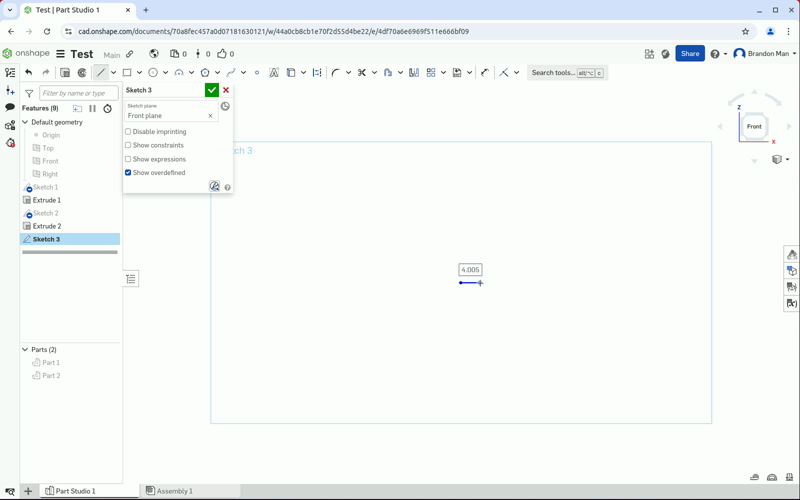
mouse_move(510, 282)
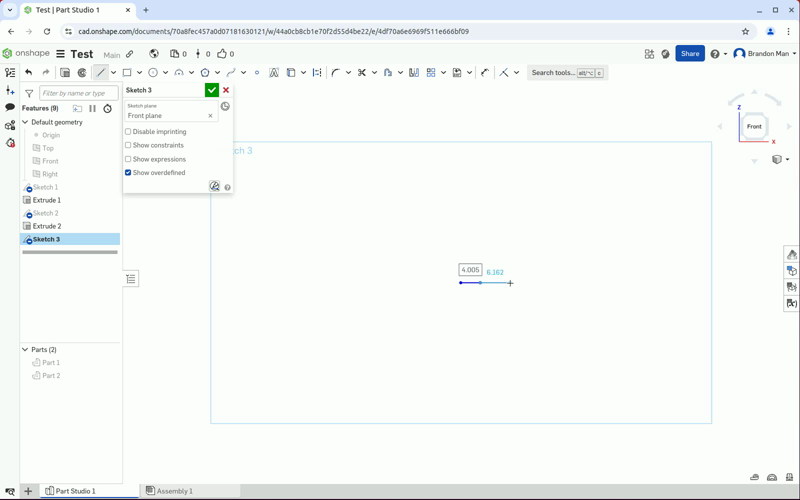
mouse_move(480, 263)
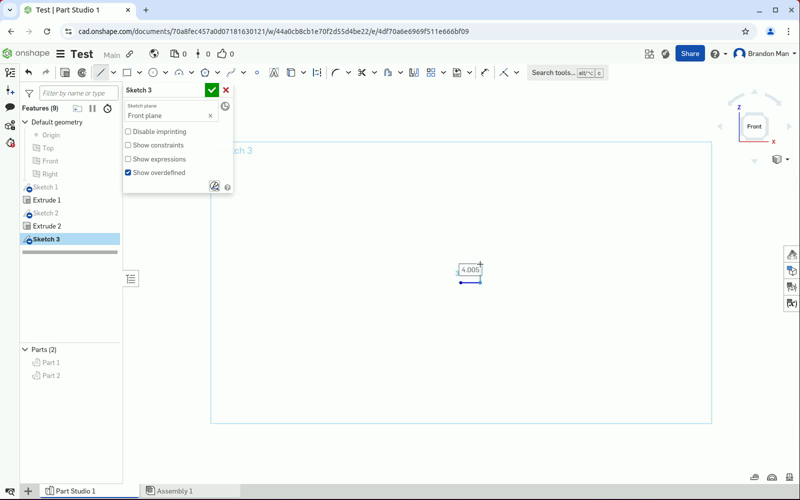
click(480, 263)
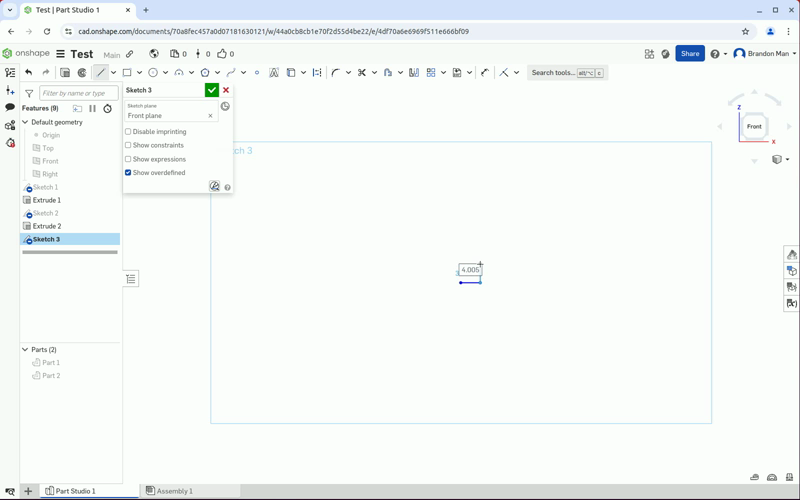
key_up(shift)
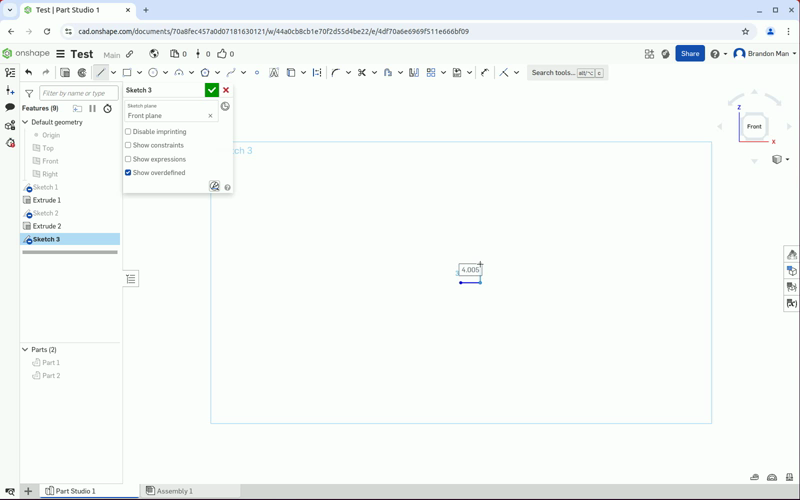
key_down(shift)
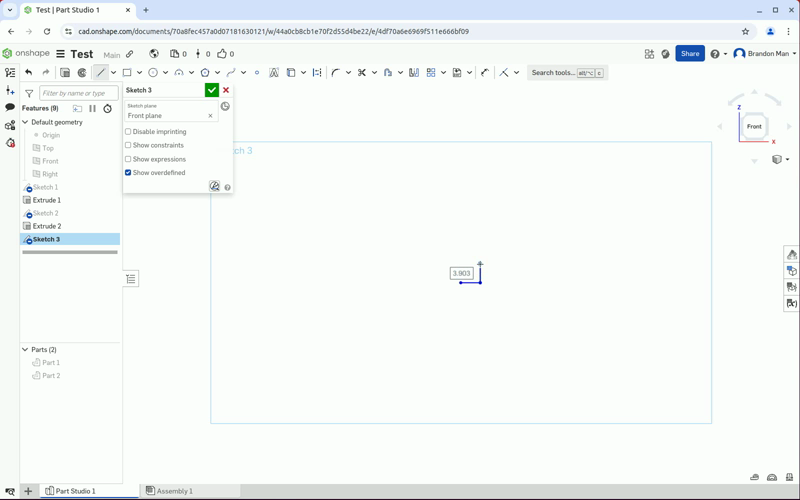
mouse_move(510, 263)
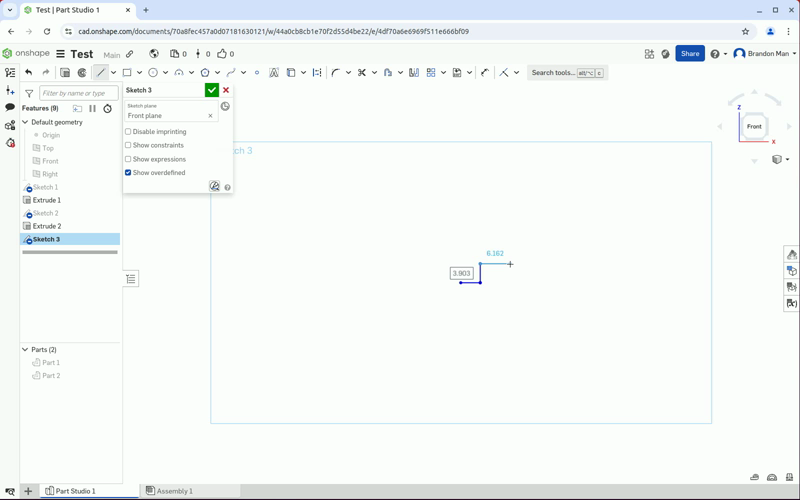
mouse_move(517, 263)
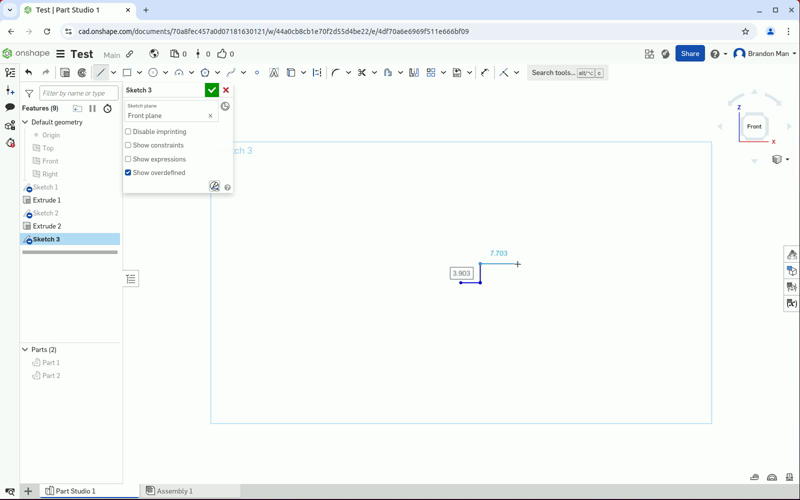
click(517, 263)
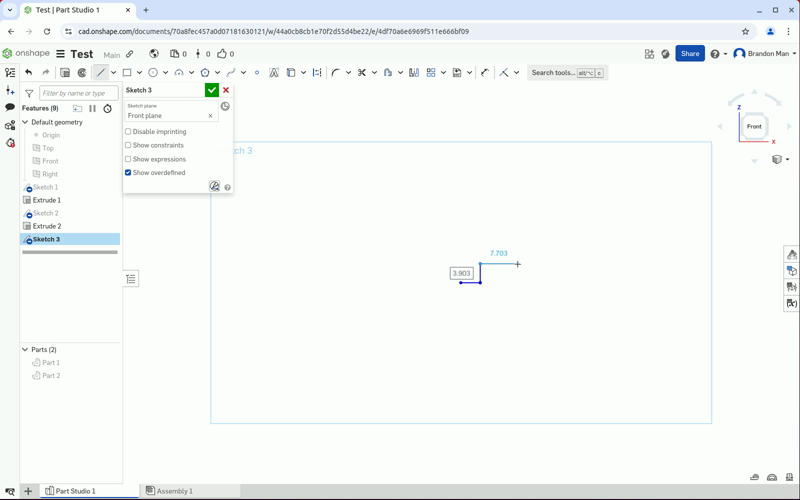
key_up(shift)
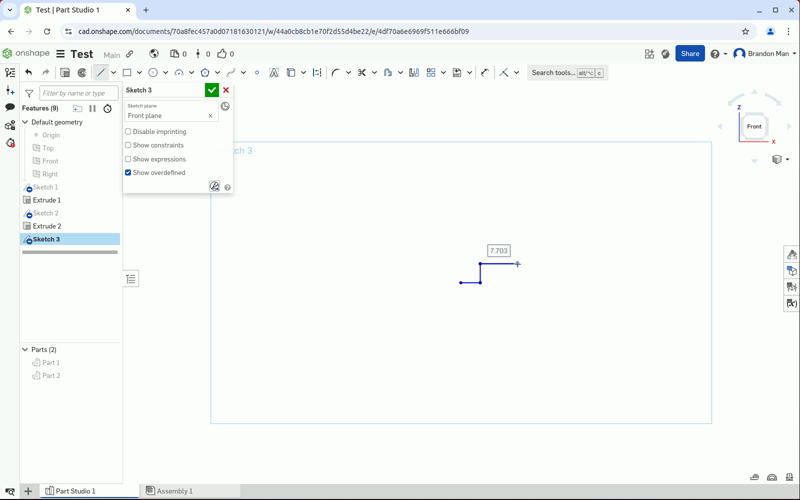
key_down(shift)
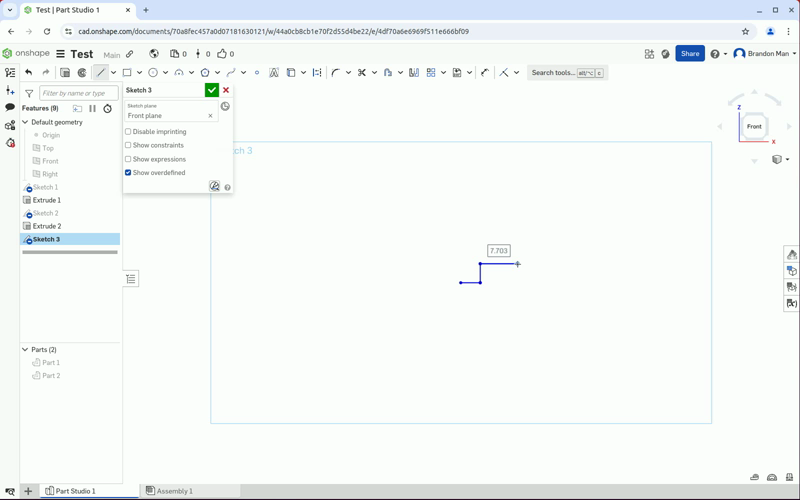
mouse_move(547, 263)
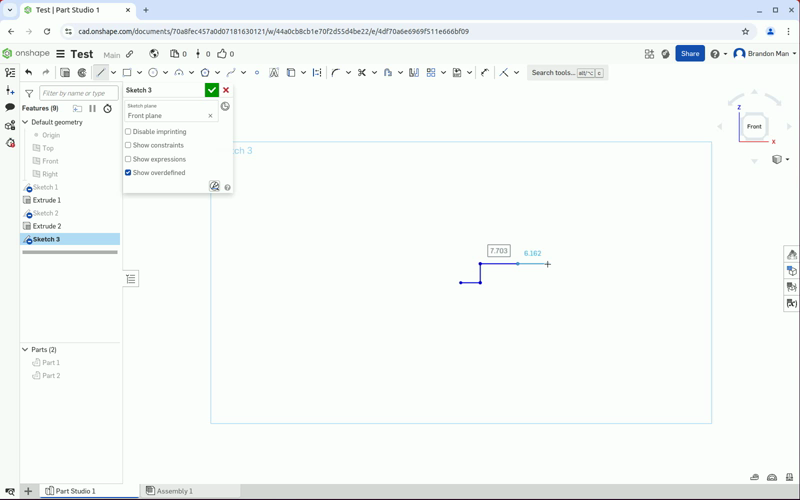
mouse_move(517, 245)
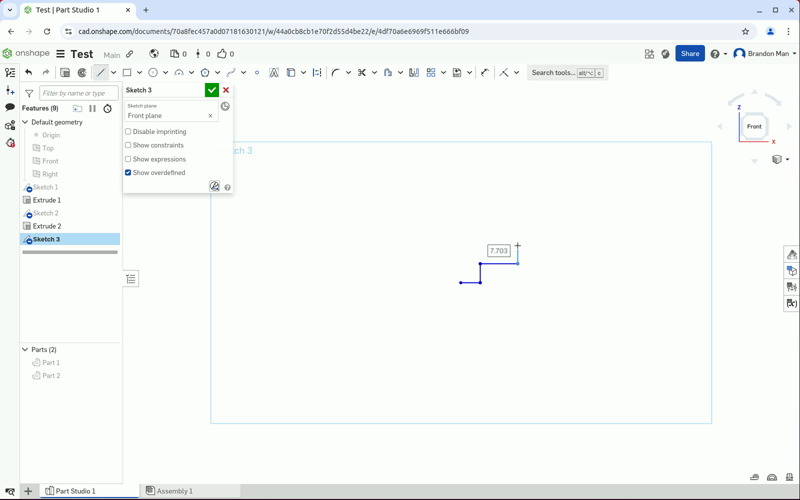
click(517, 245)
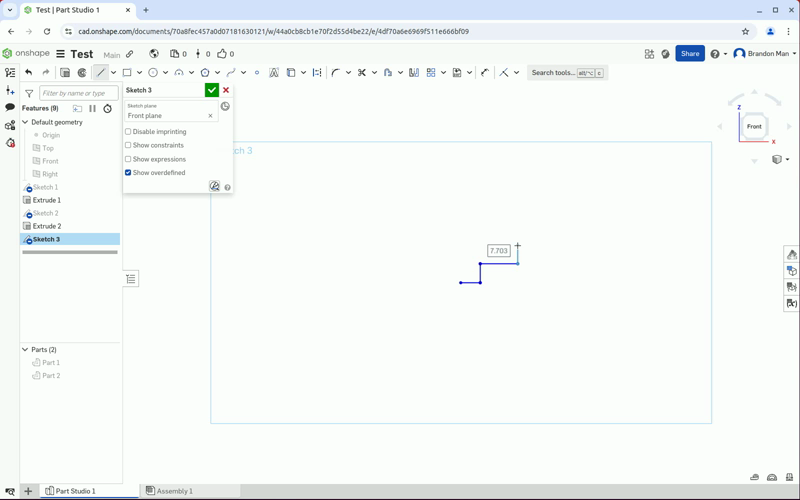
key_up(shift)
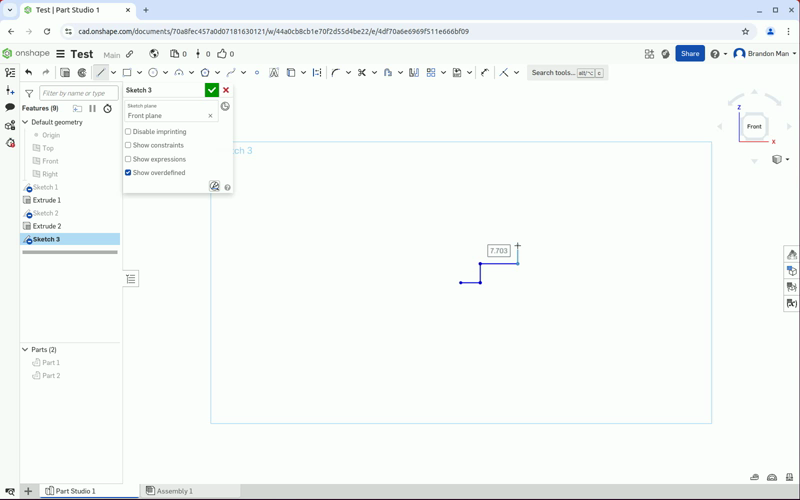
key_down(shift)
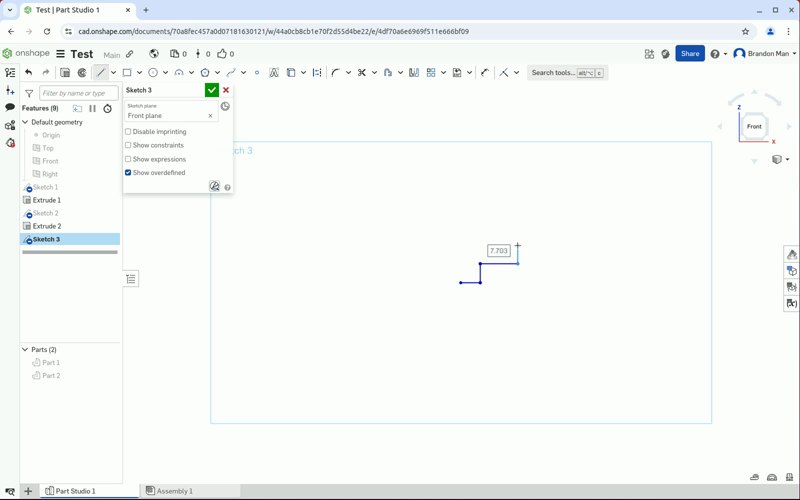
mouse_move(547, 245)
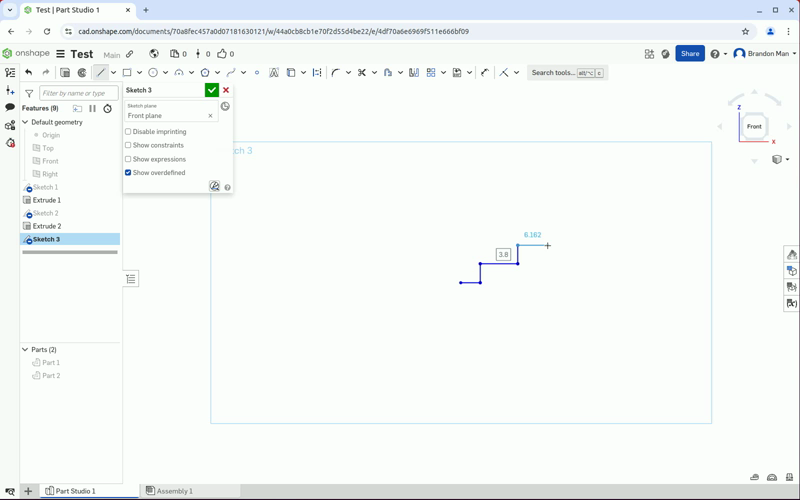
mouse_move(460, 245)
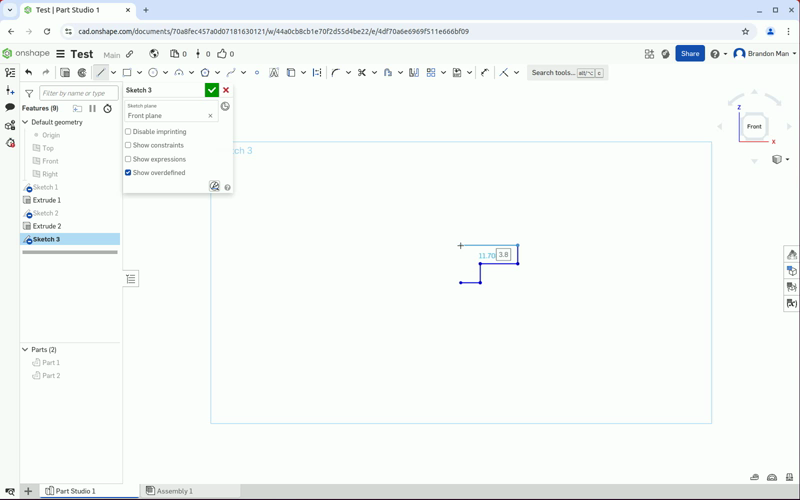
click(460, 245)
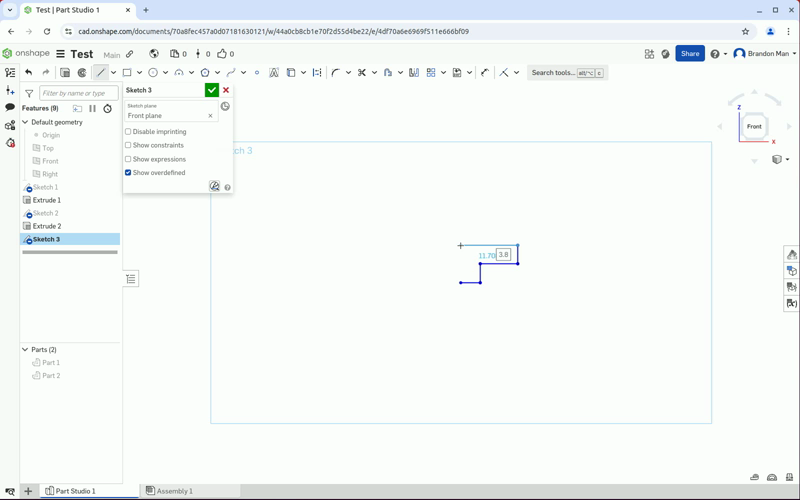
key_up(shift)
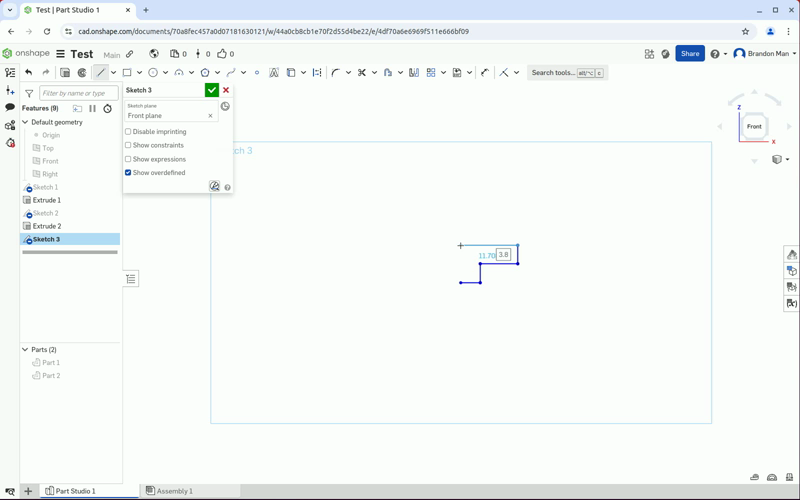
mouse_move(490, 245)
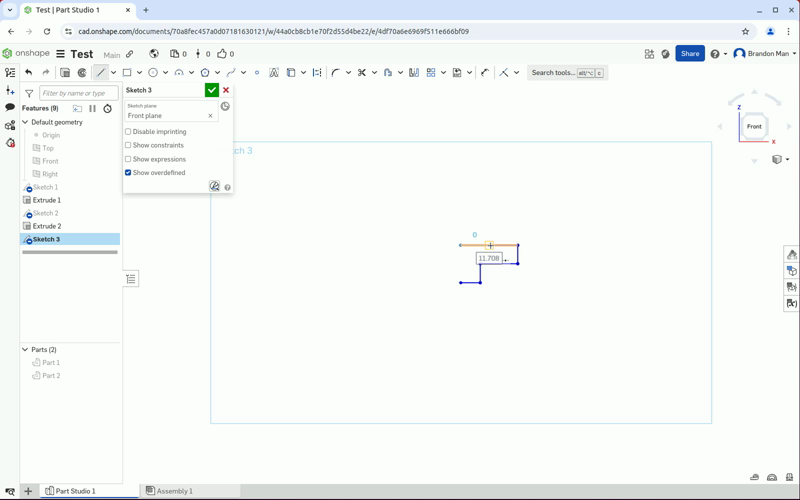
key_down(shift)
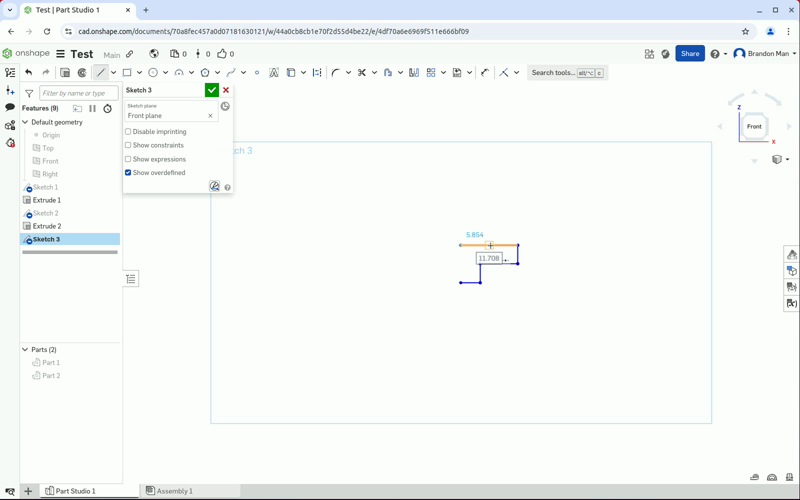
mouse_move(460, 282)
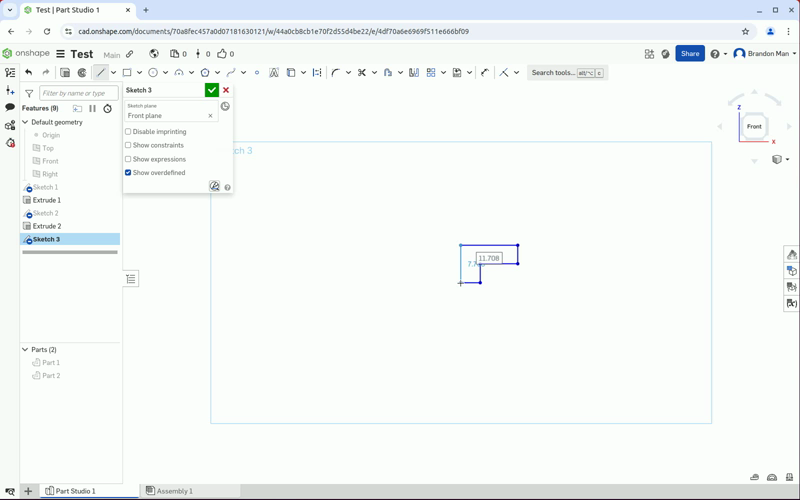
key_up(shift)
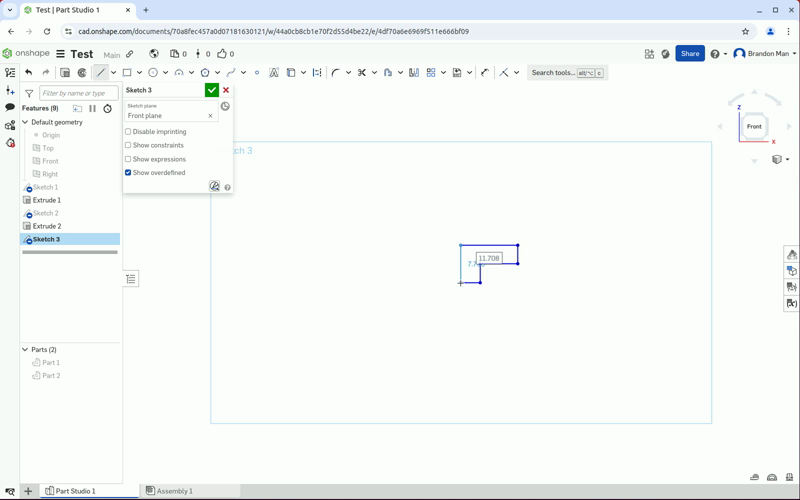
click(460, 282)
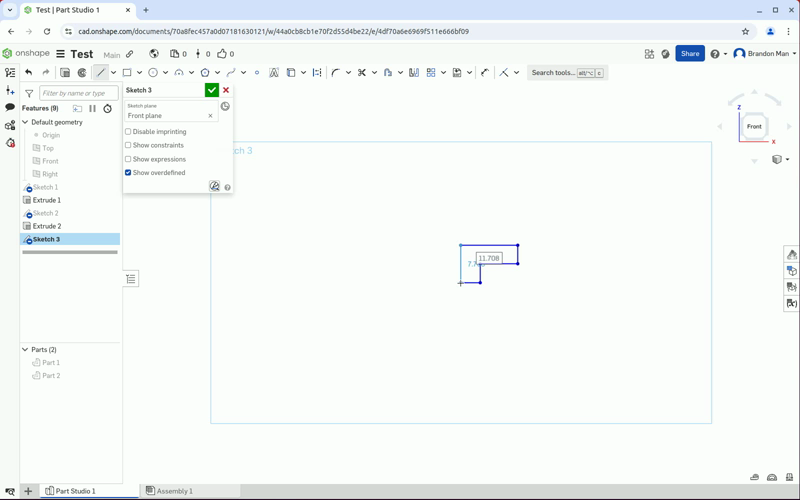
key(esc)
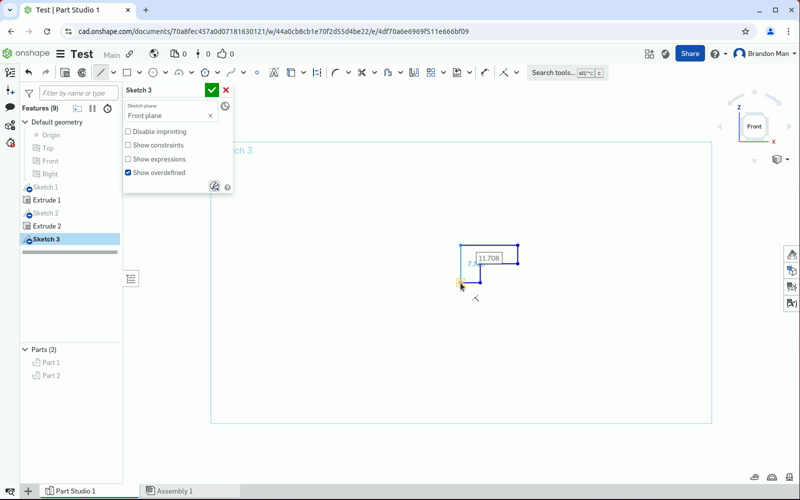
mouse_move(462, 260)
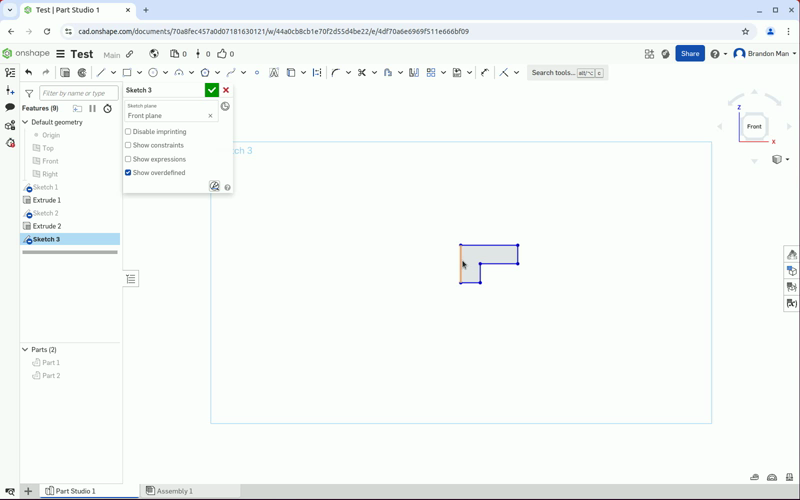
scroll(6)
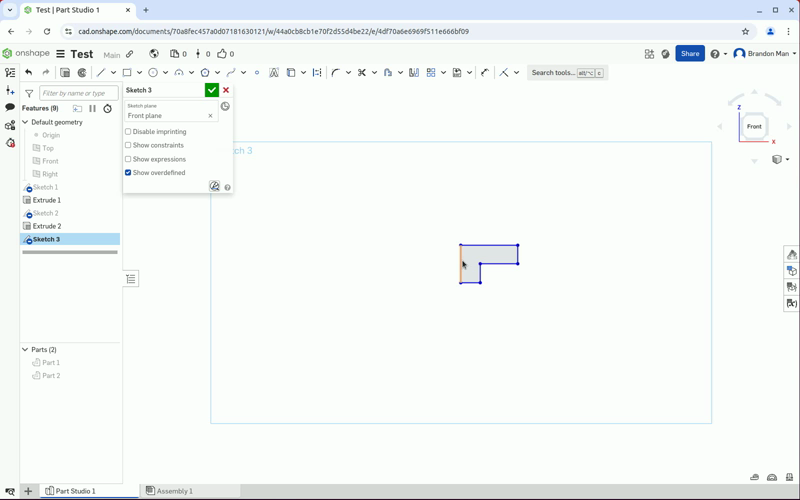
scroll(6)
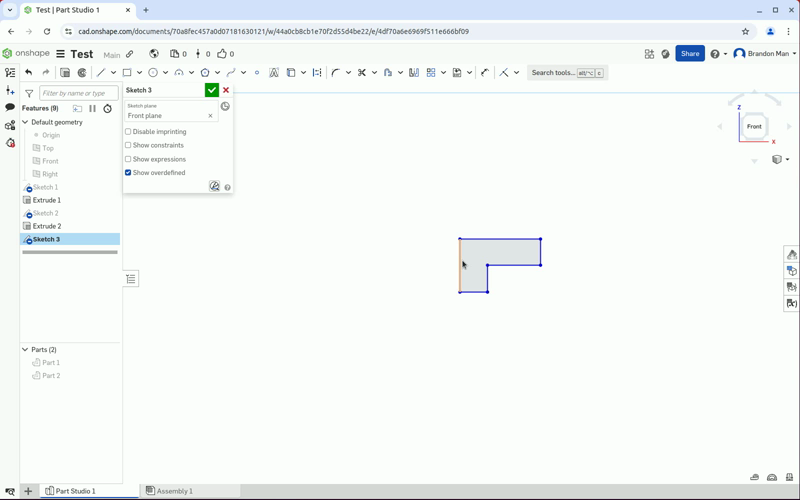
scroll(6)
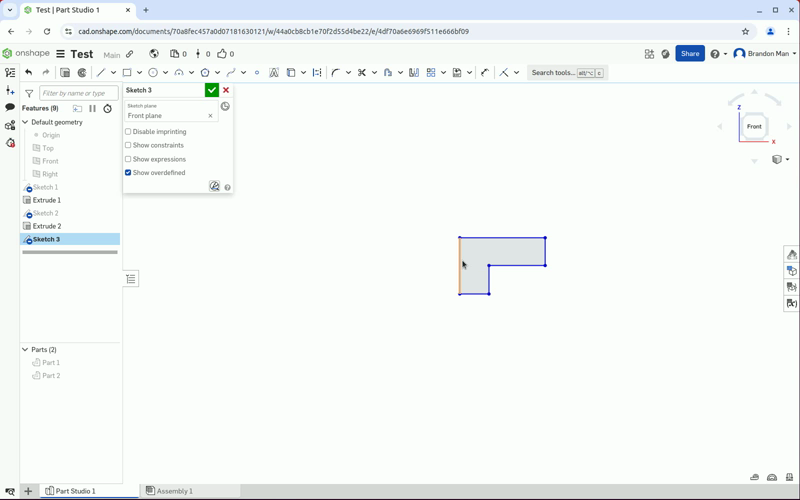
scroll(6)
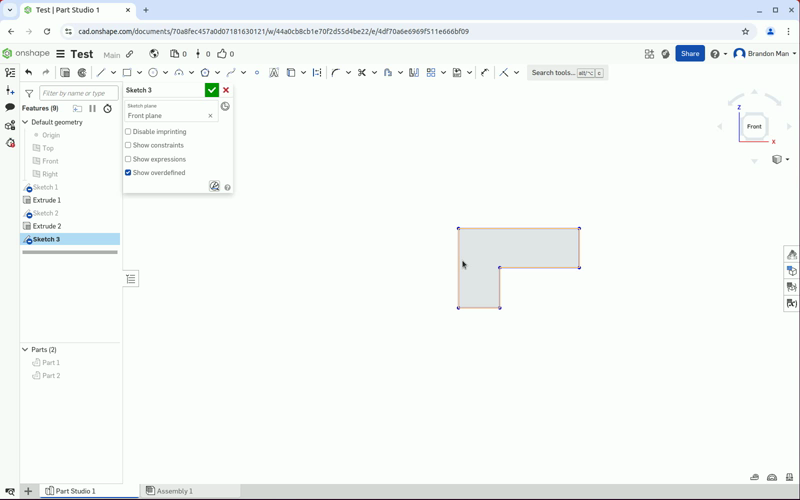
scroll(6)
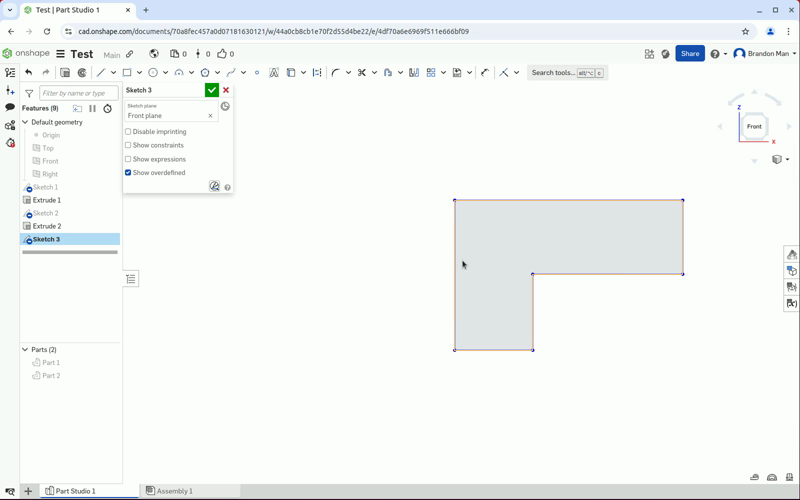
scroll(6)
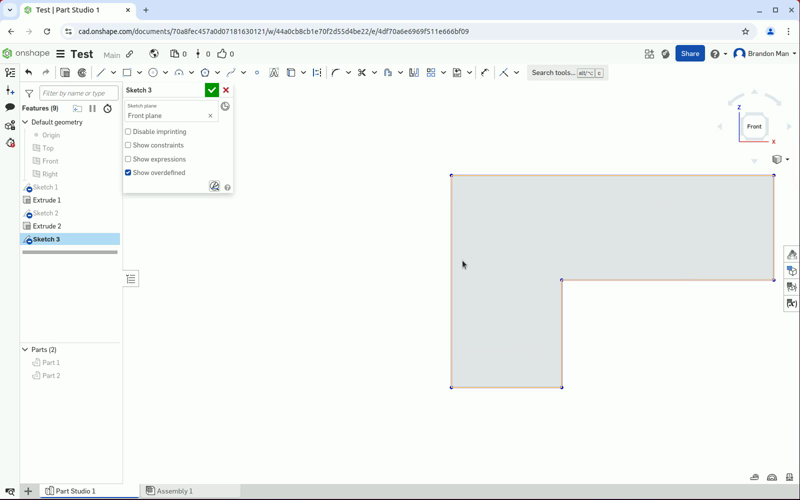
scroll(6)
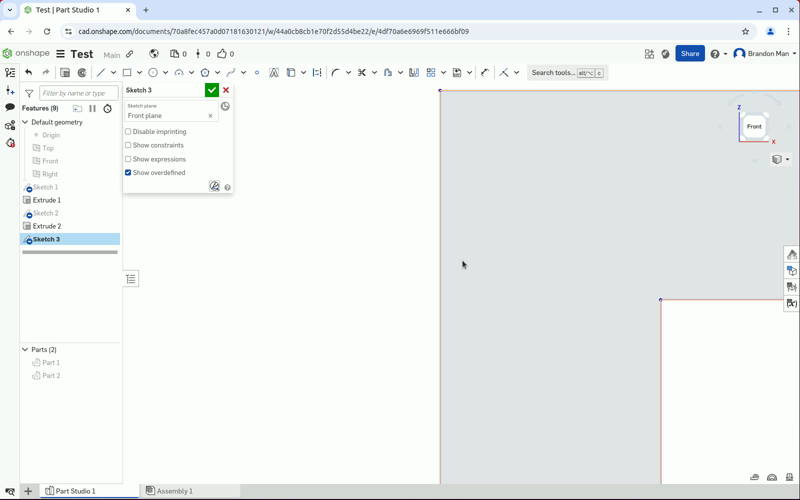
click(462, 260)
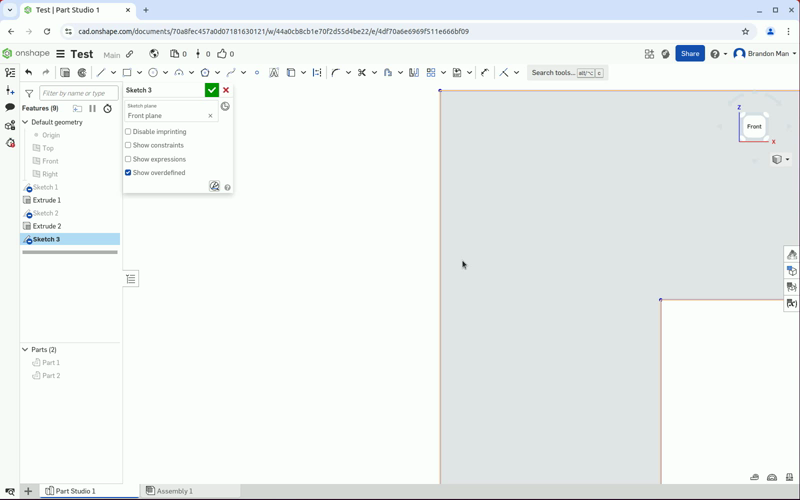
scroll(-6)
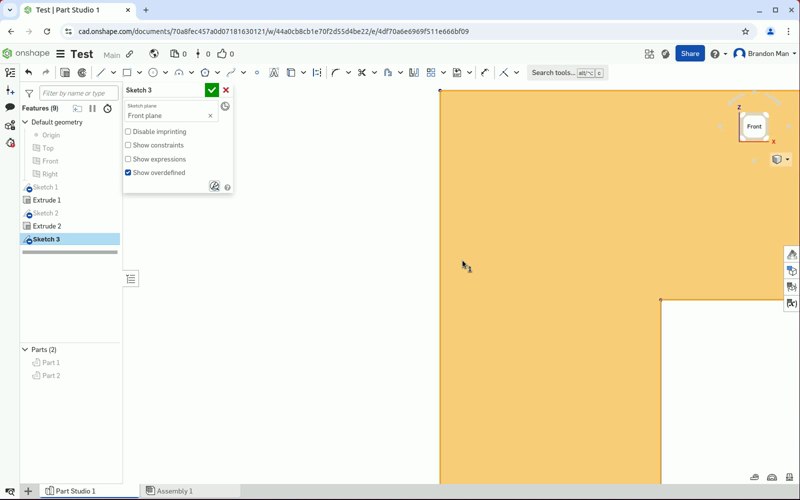
scroll(-6)
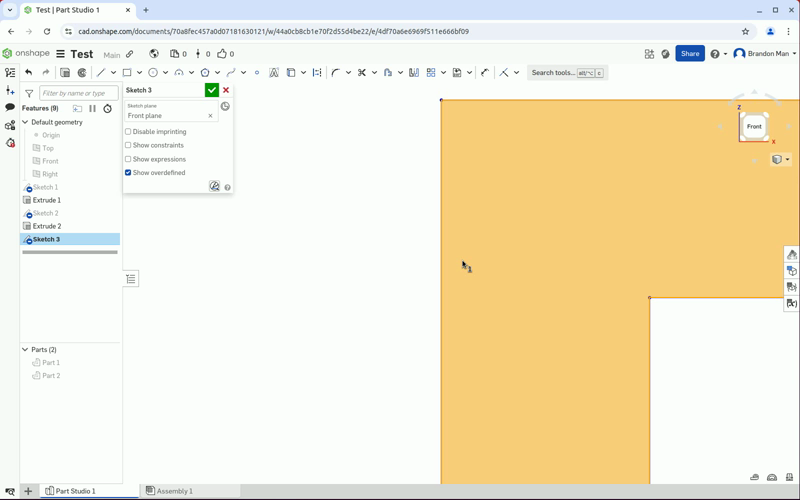
scroll(-6)
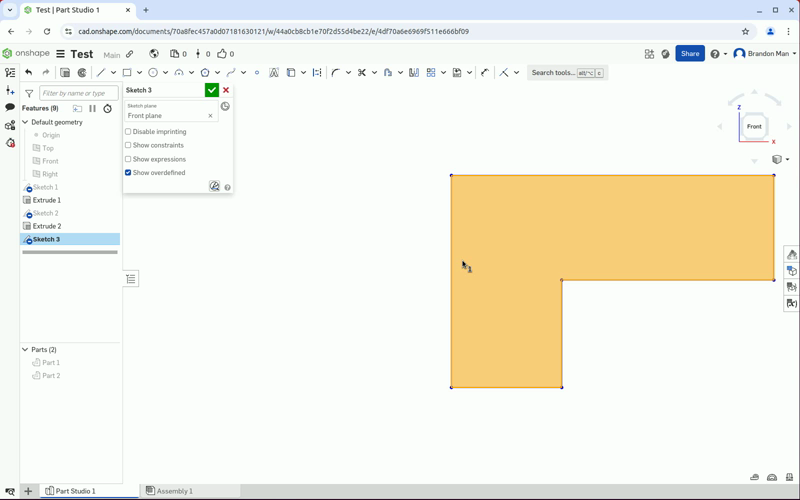
scroll(-6)
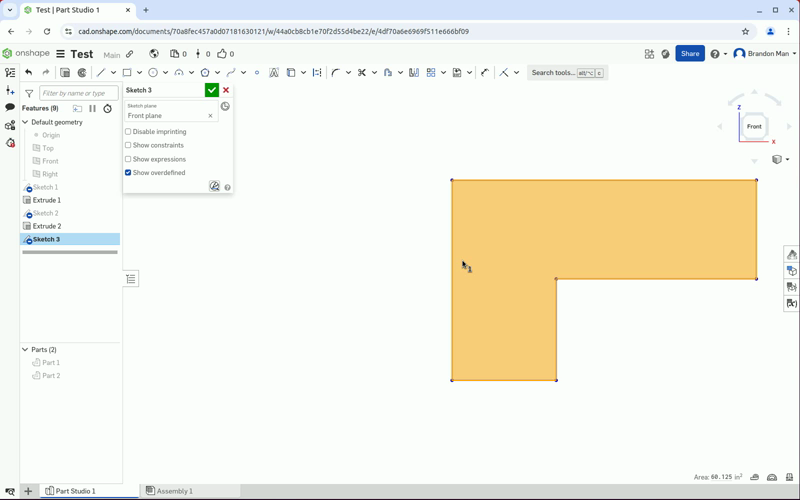
scroll(-6)
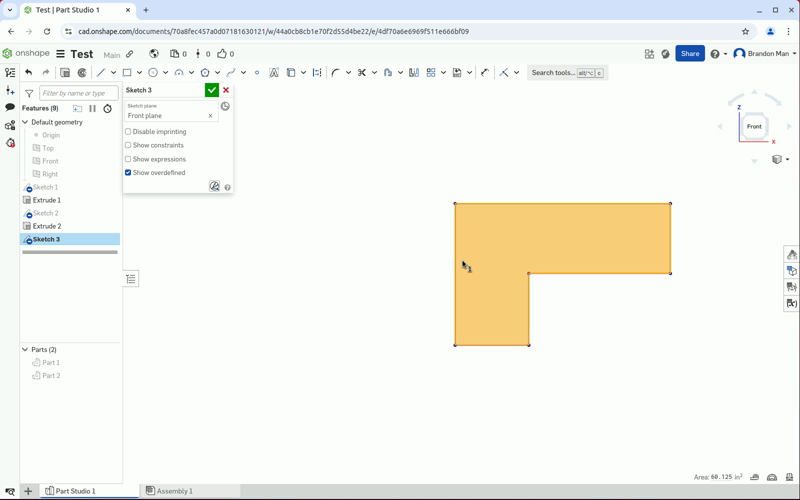
scroll(-6)
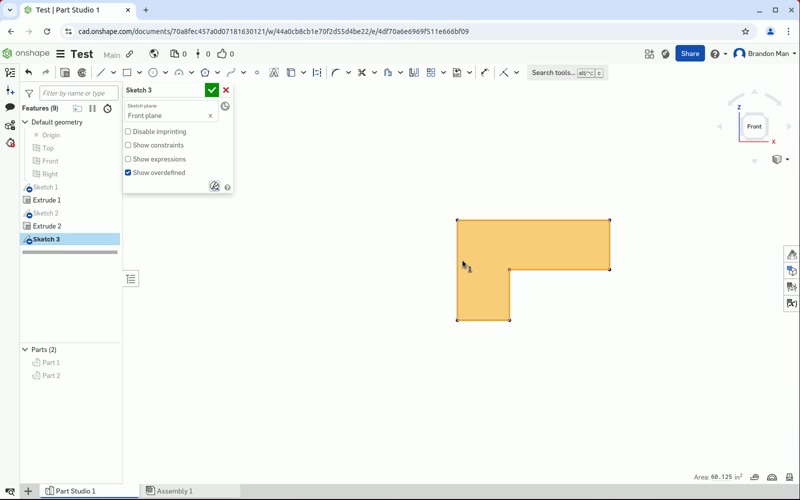
scroll(-6)
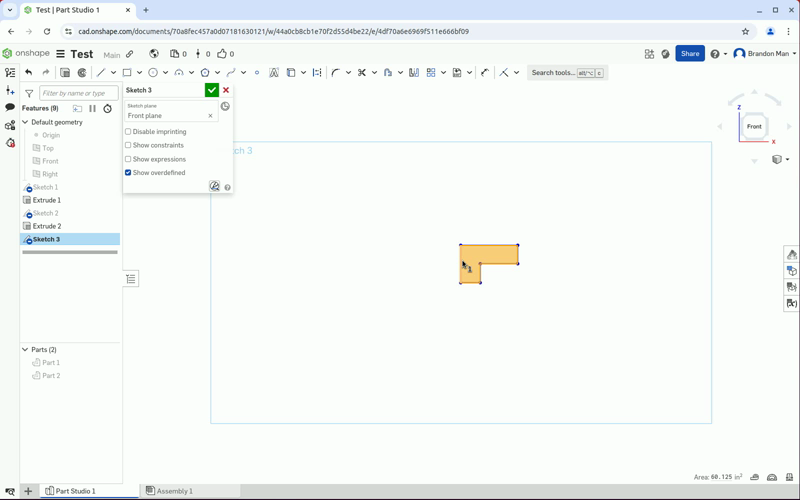
mouse_move(73, 352)
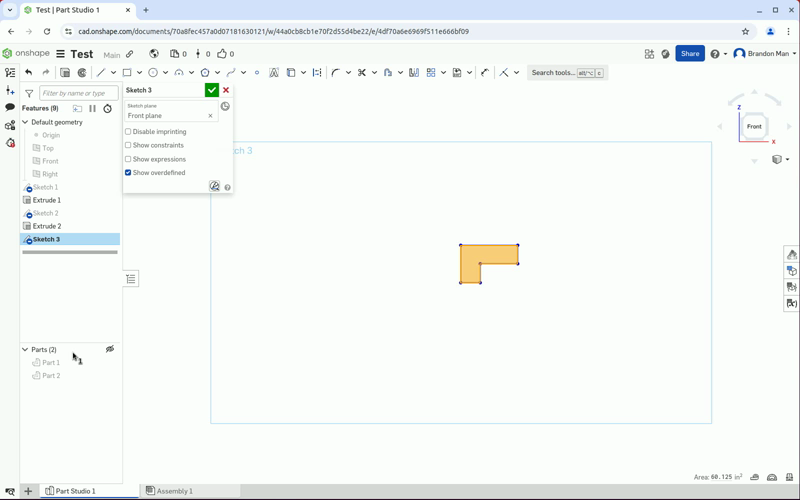
key(shift+y)
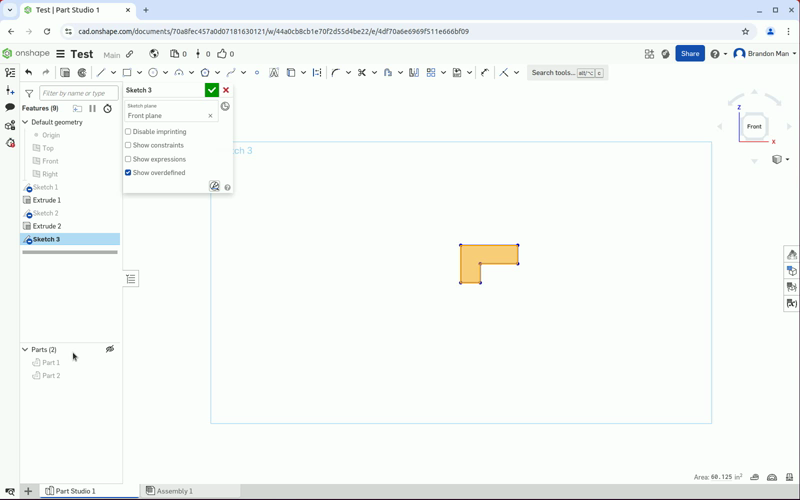
key(shift+e)
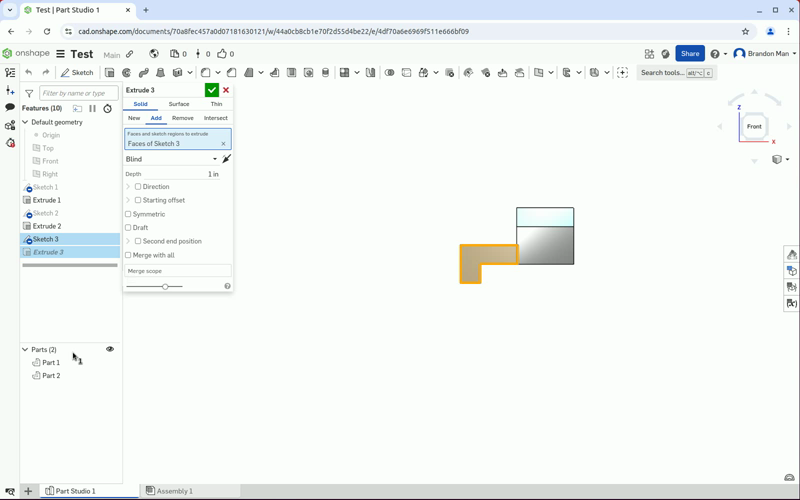
mouse_move(143, 106)
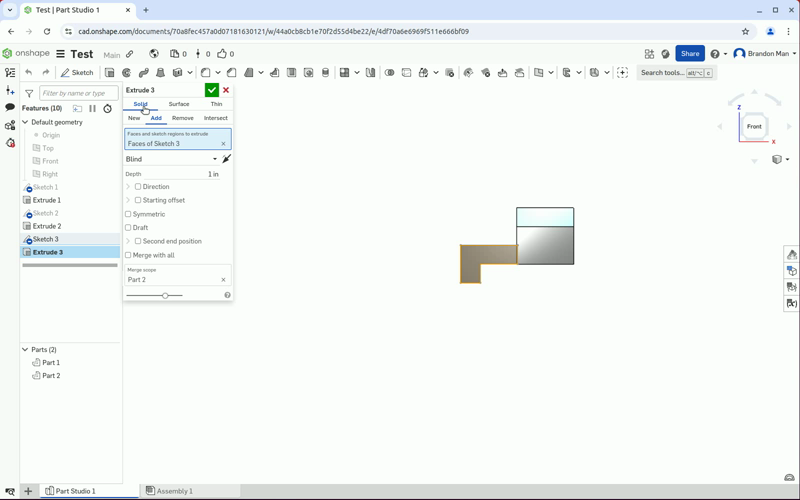
click(143, 106)
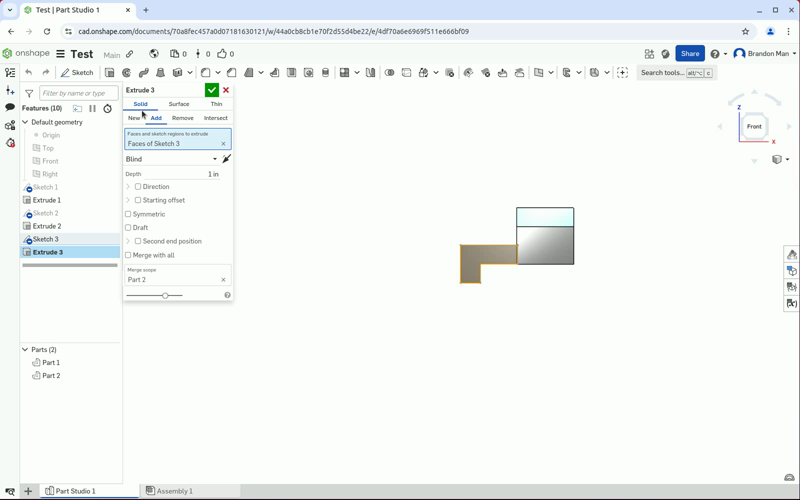
mouse_move(137, 120)
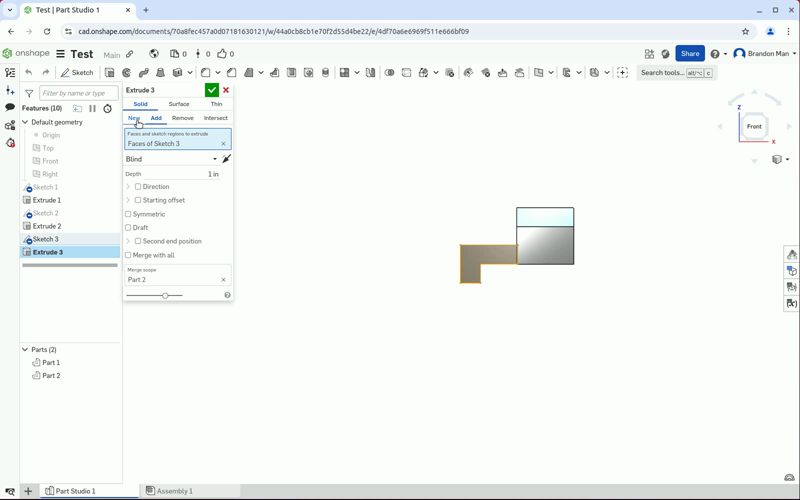
click(137, 120)
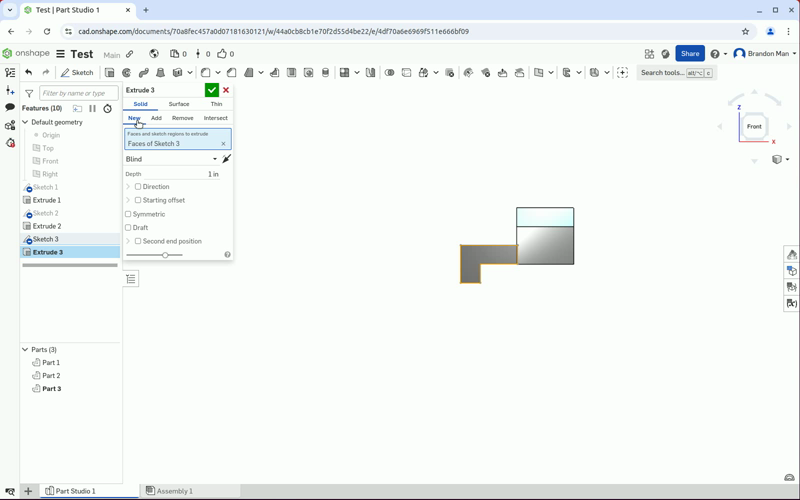
key(tab, 4)
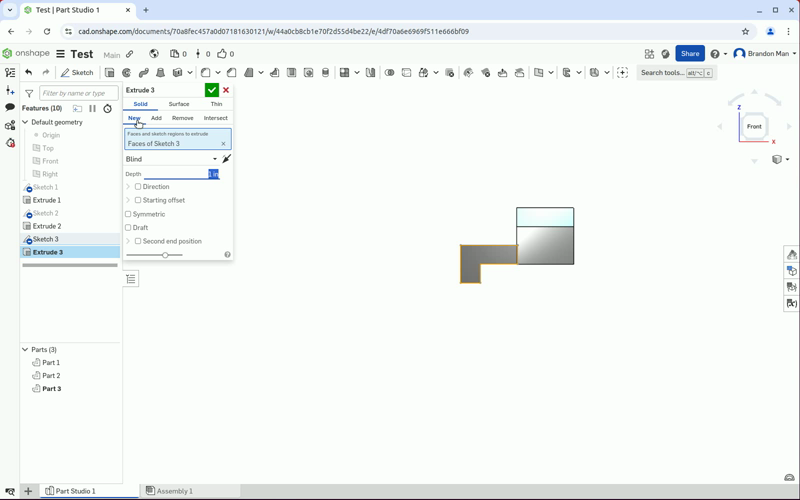
text(11.554)
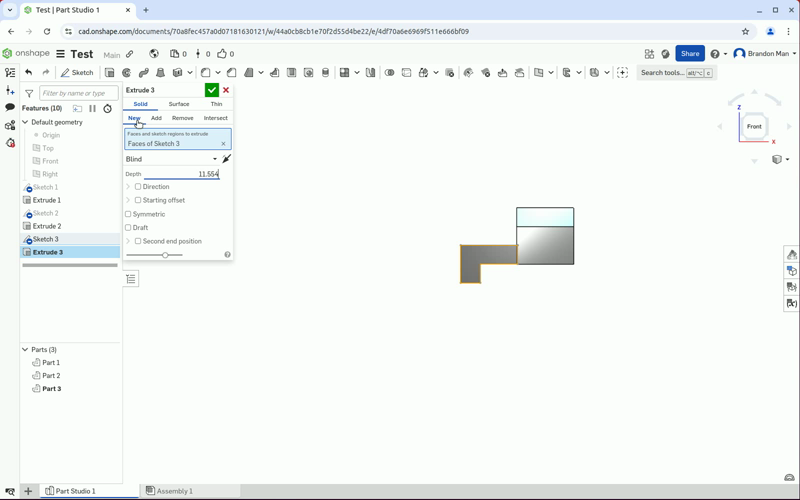
key(enter)
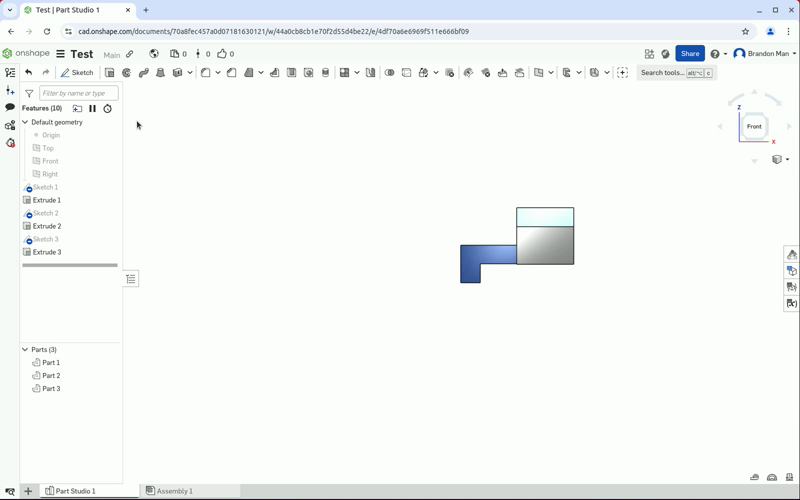
key(shift+h)
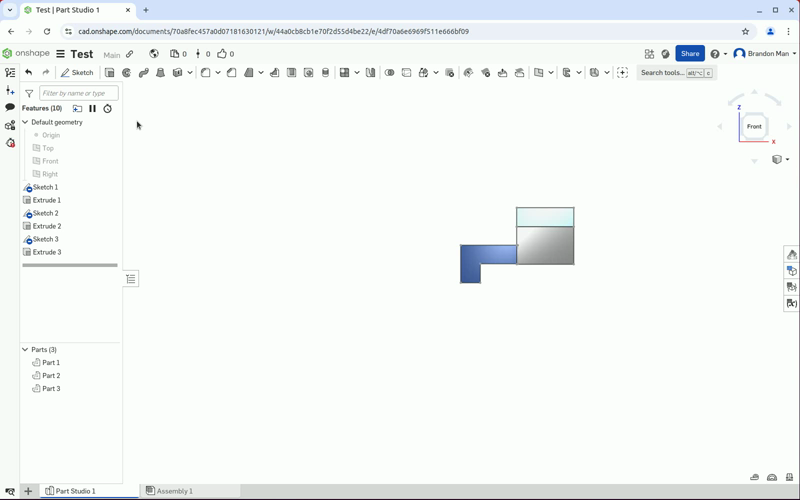
key(shift+h)
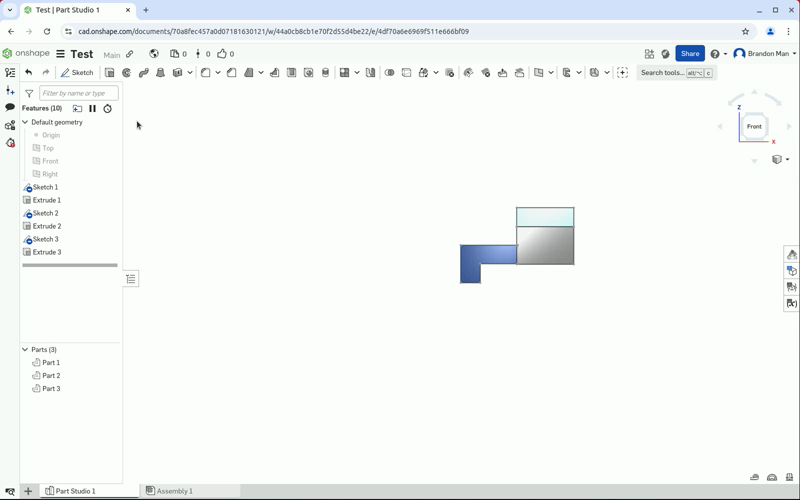
key(shift+7)
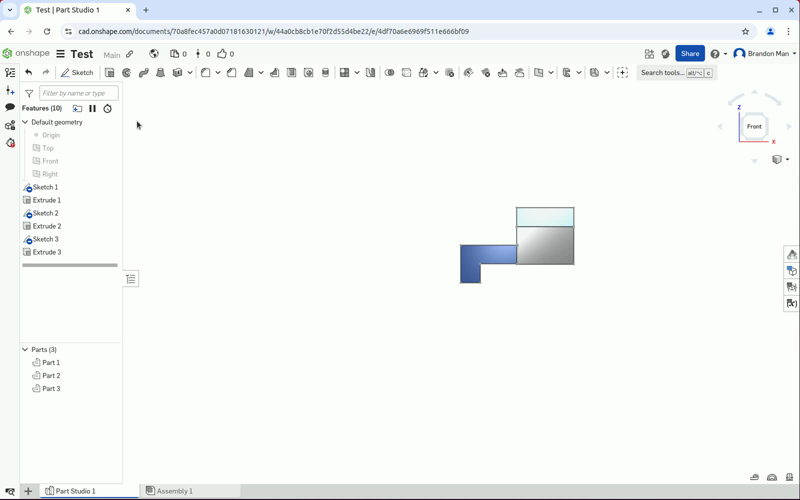
key(left, 2)
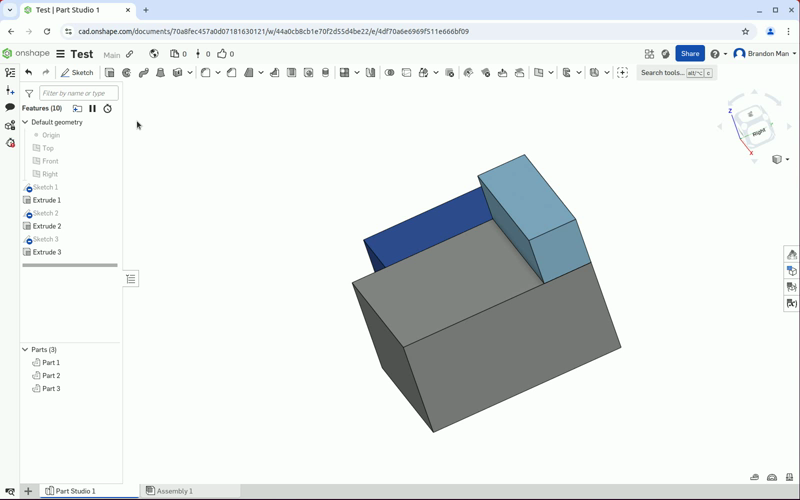
key(down, 2)
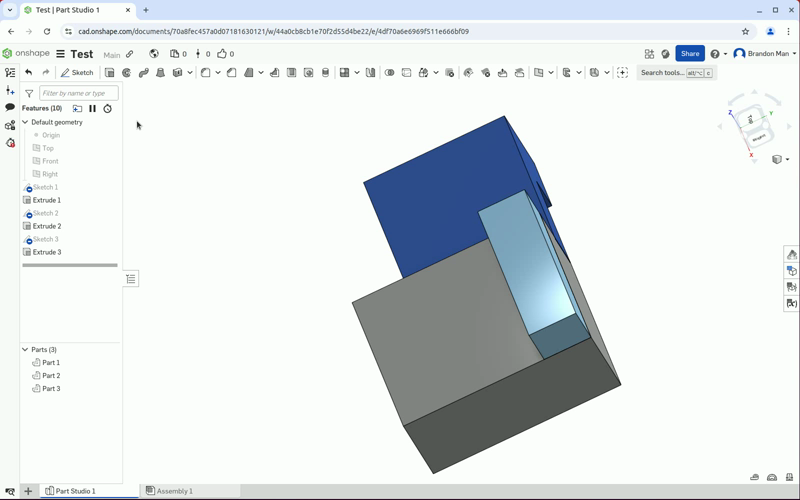
key(up, 2)
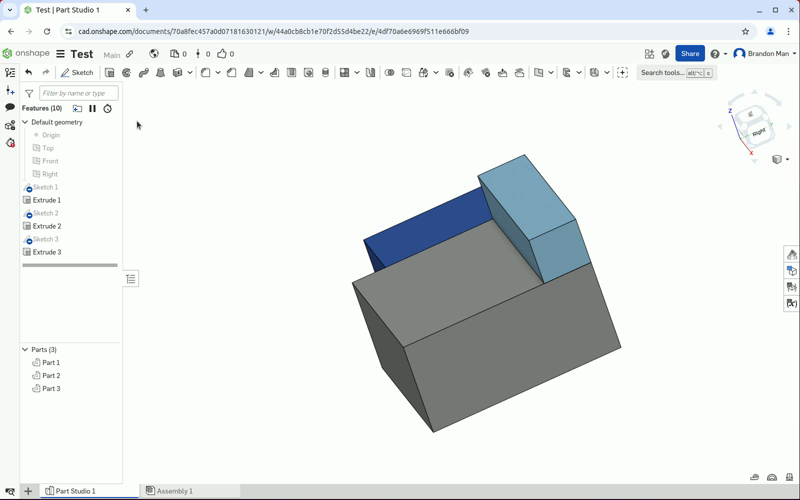
key(right, 2)
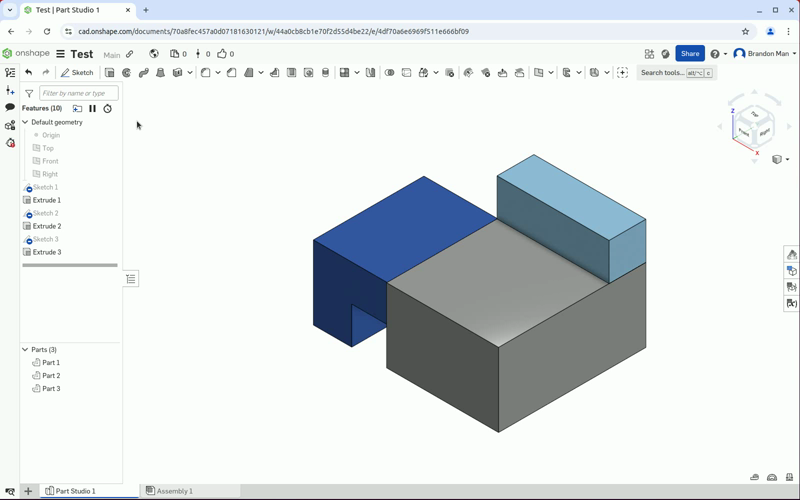
mouse_move(73, 189)
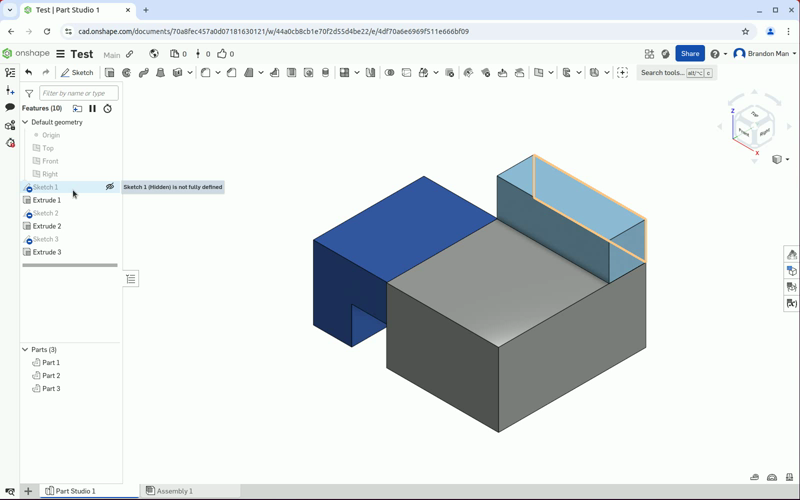
click(73, 189)